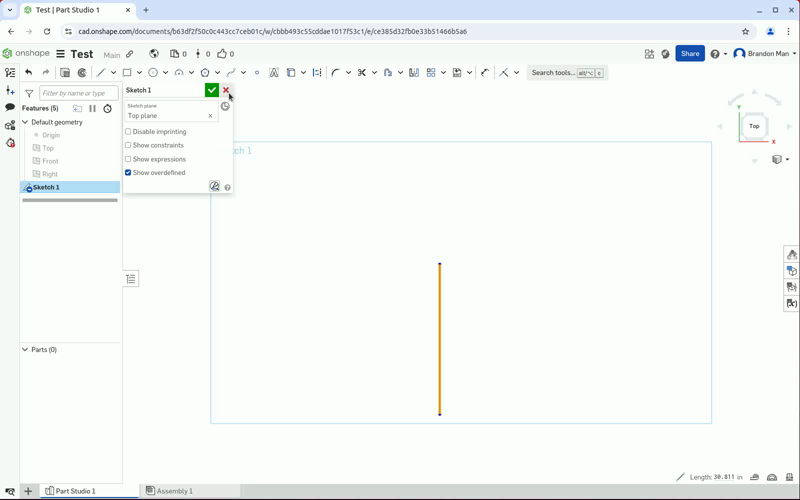
key(shift+h)
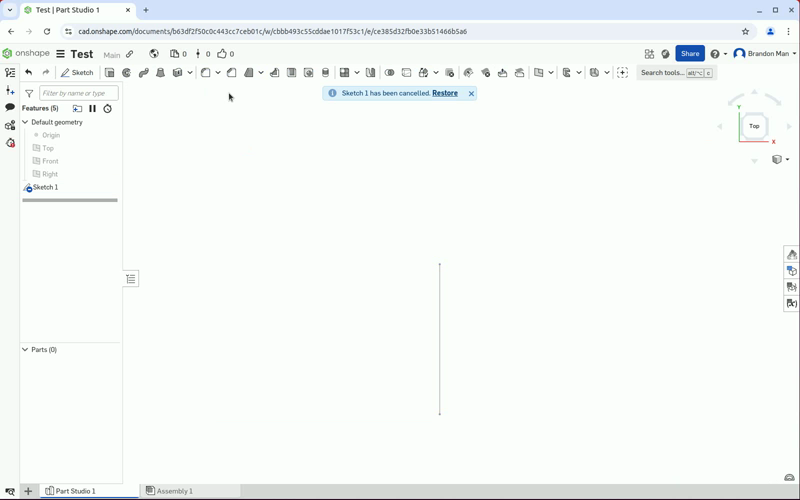
key(shift+s)
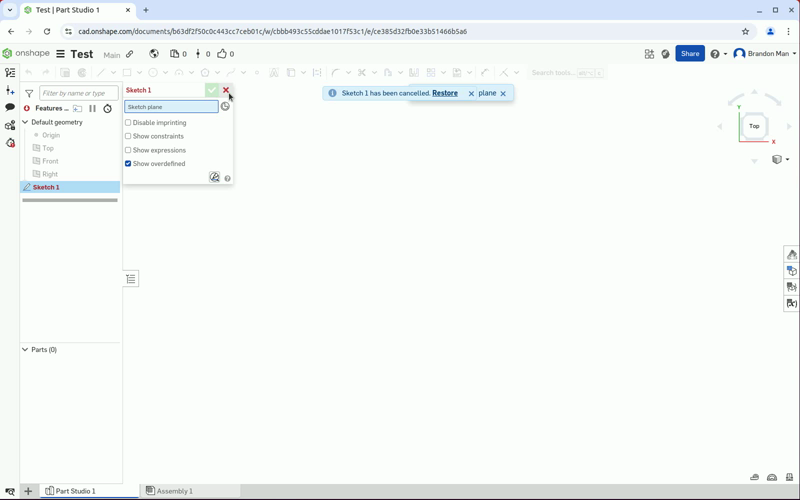
mouse_move(73, 150)
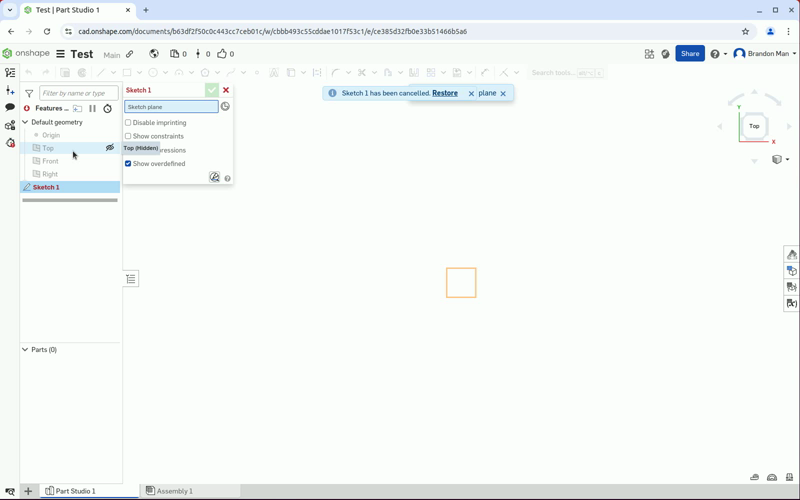
click(73, 150)
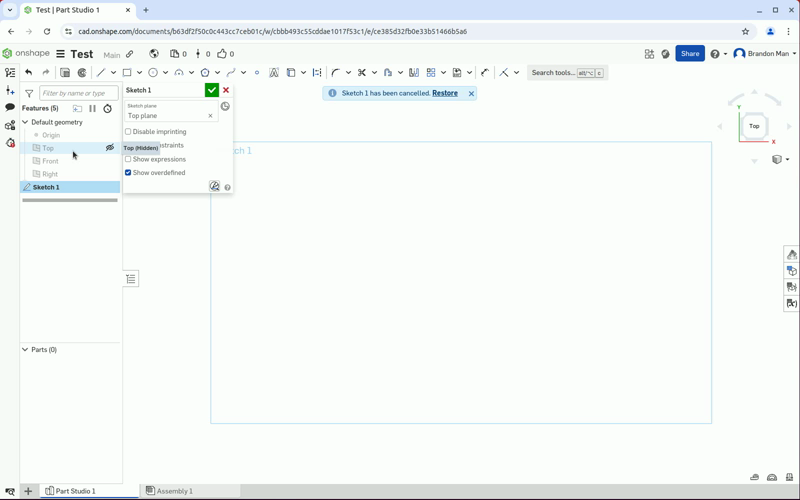
mouse_move(73, 352)
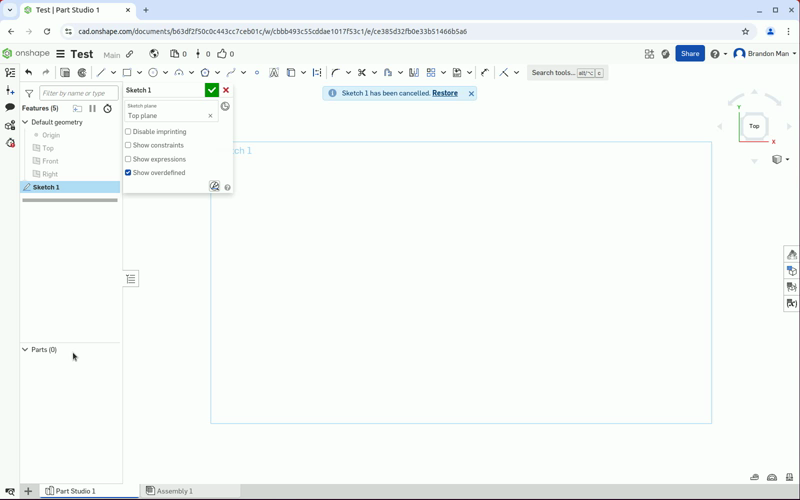
key(y)
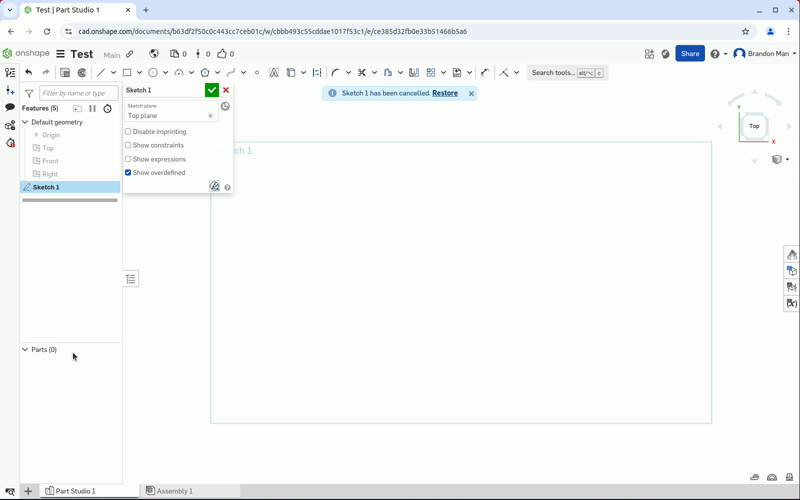
key(l)
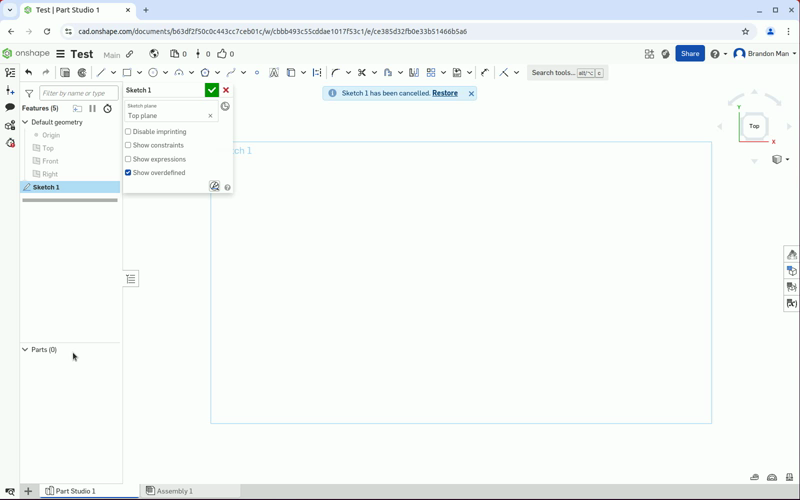
key_down(shift)
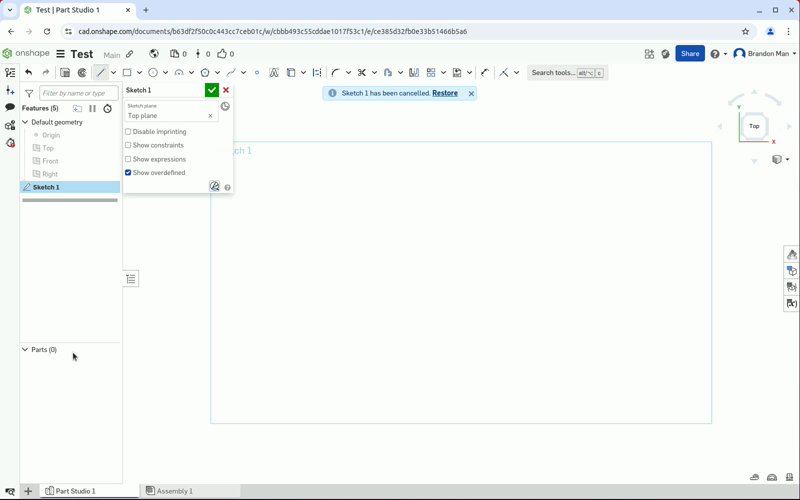
mouse_move(489, 308)
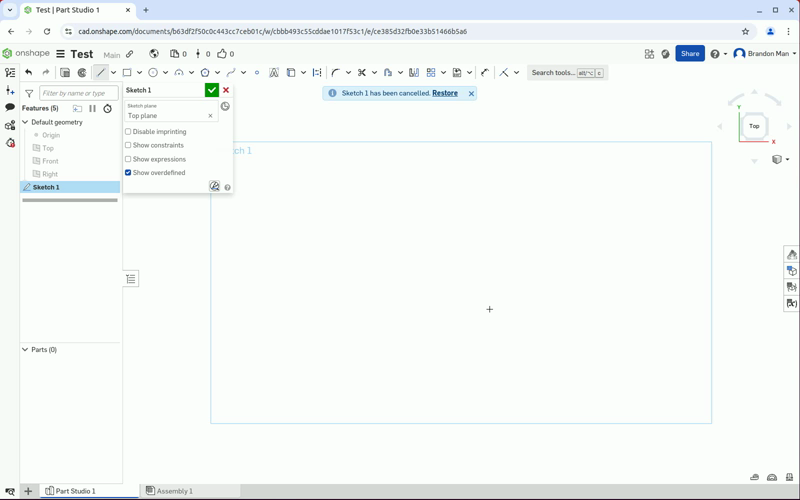
click(489, 308)
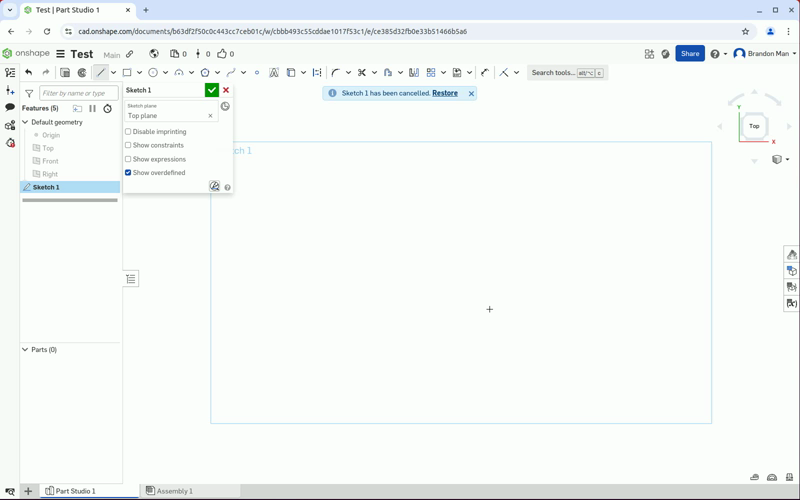
key_up(shift)
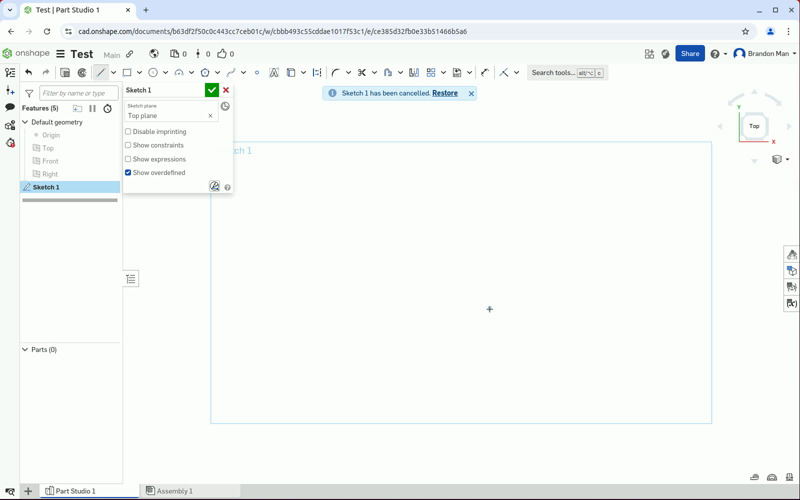
key_down(shift)
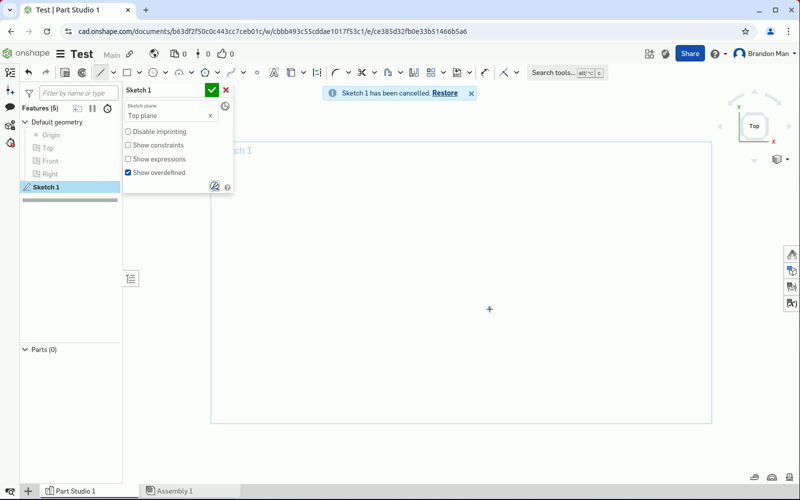
mouse_move(519, 308)
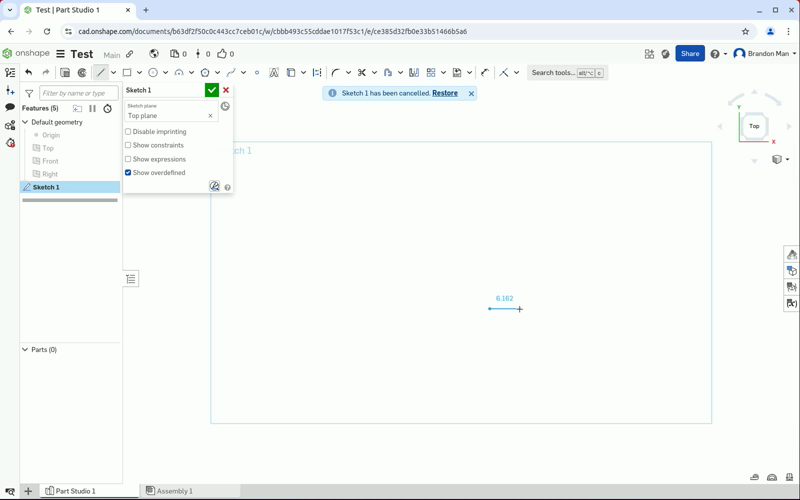
mouse_move(537, 308)
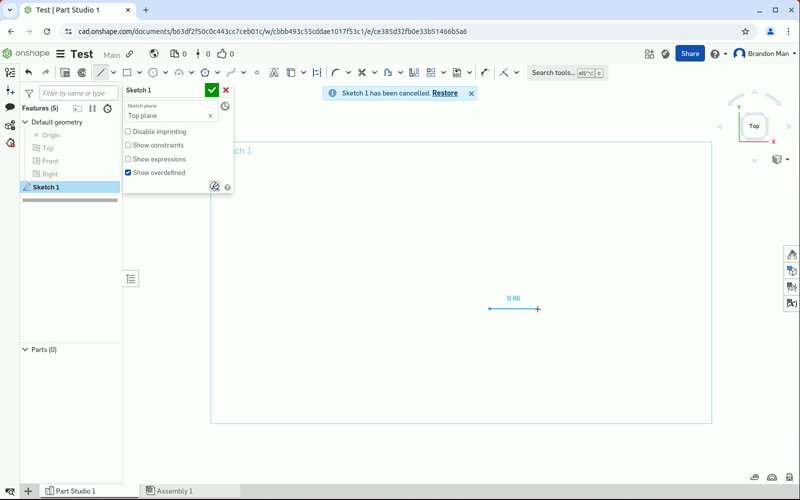
click(537, 308)
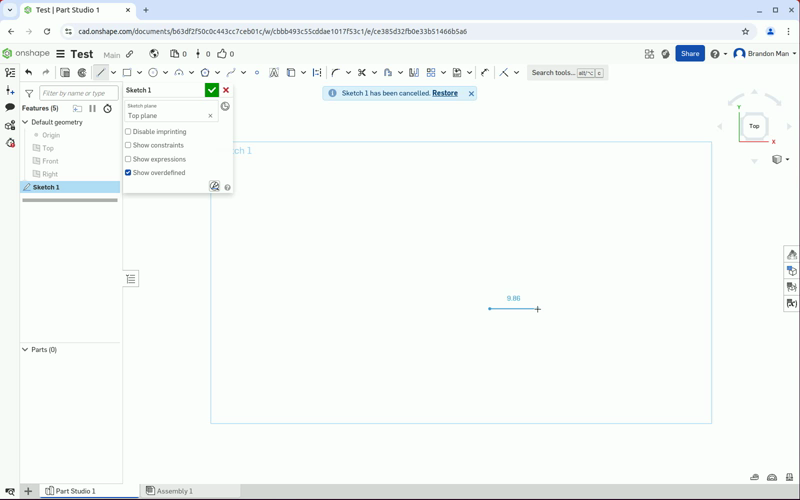
key_up(shift)
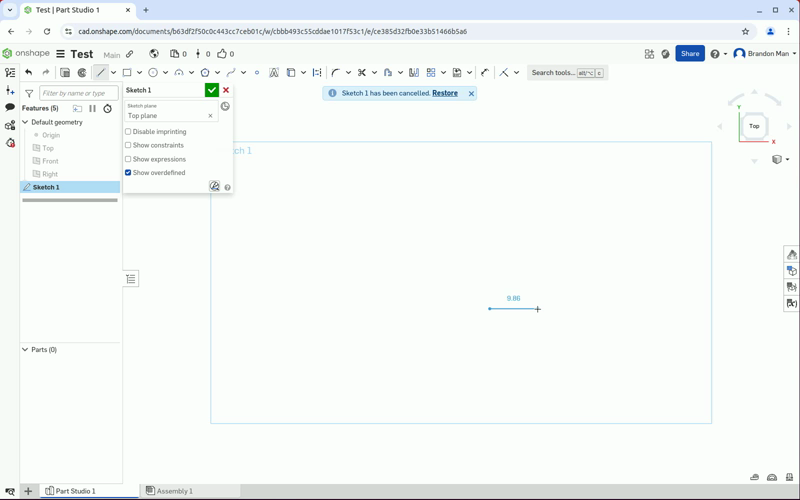
key(esc)
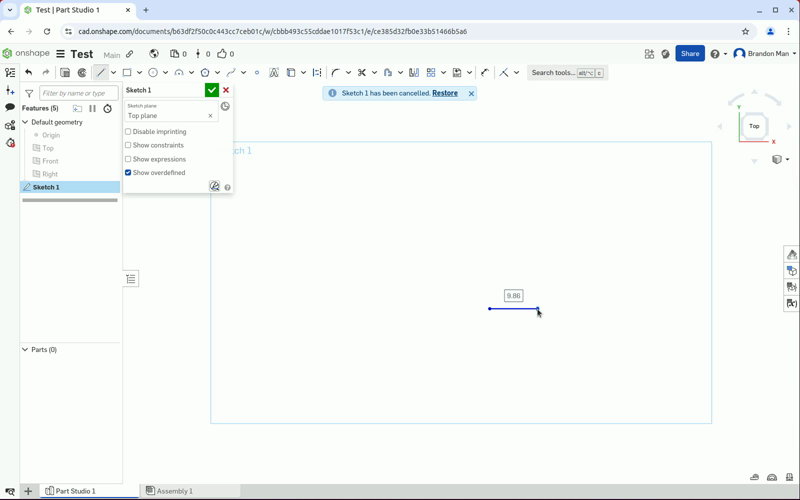
key(a)
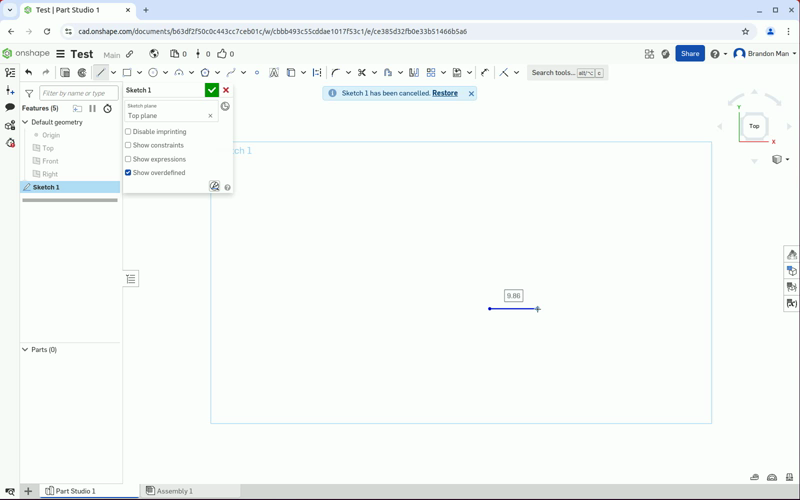
mouse_move(537, 308)
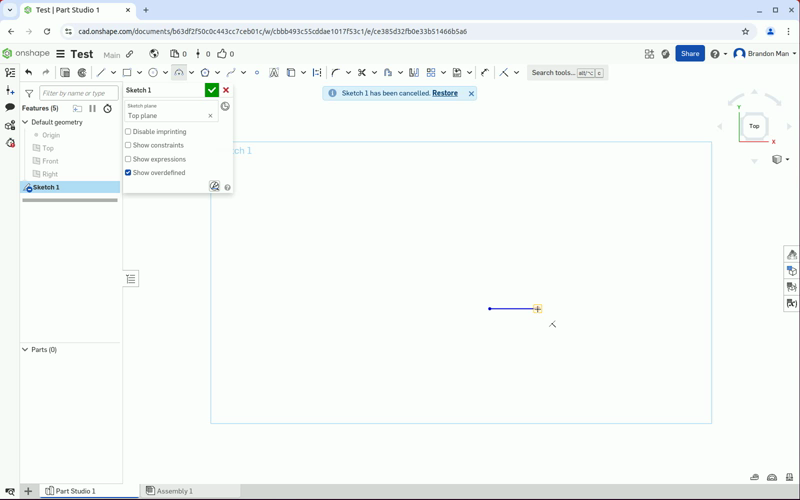
click(537, 308)
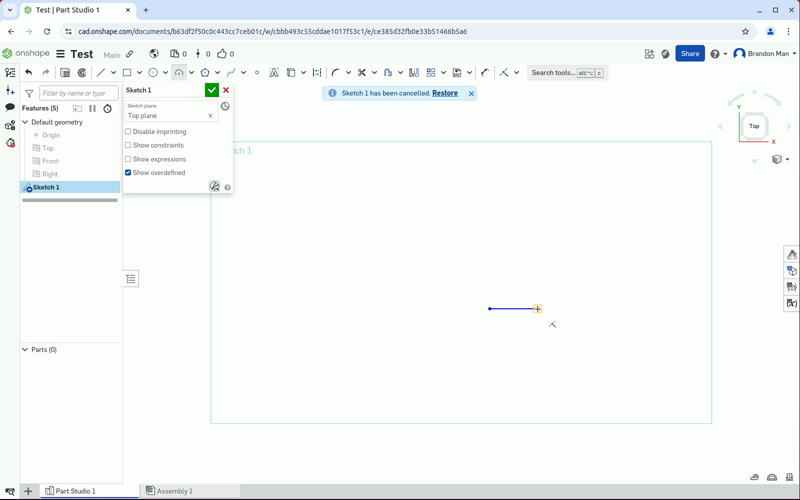
key_down(shift)
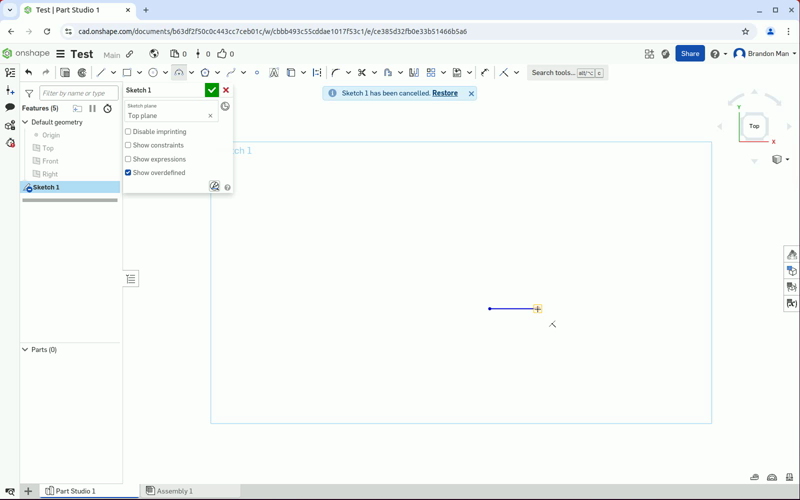
mouse_move(537, 263)
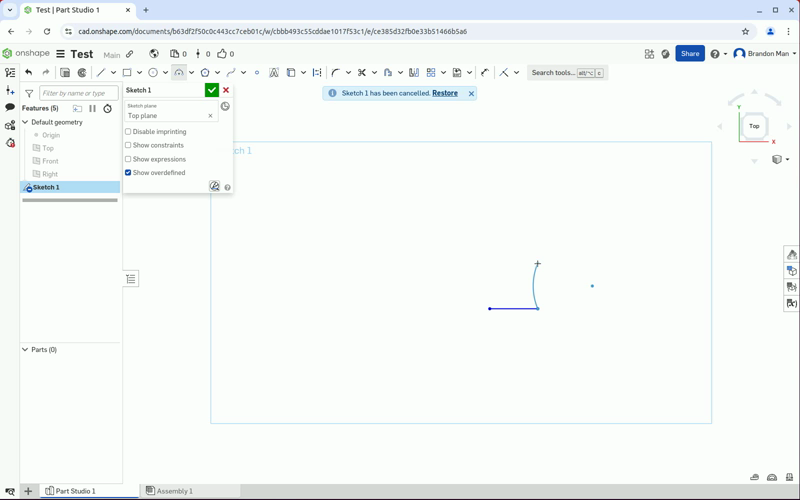
click(537, 263)
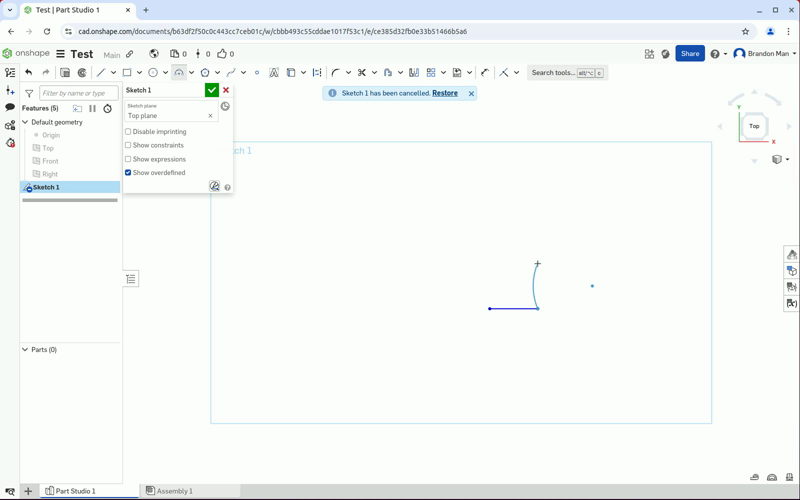
mouse_move(560, 285)
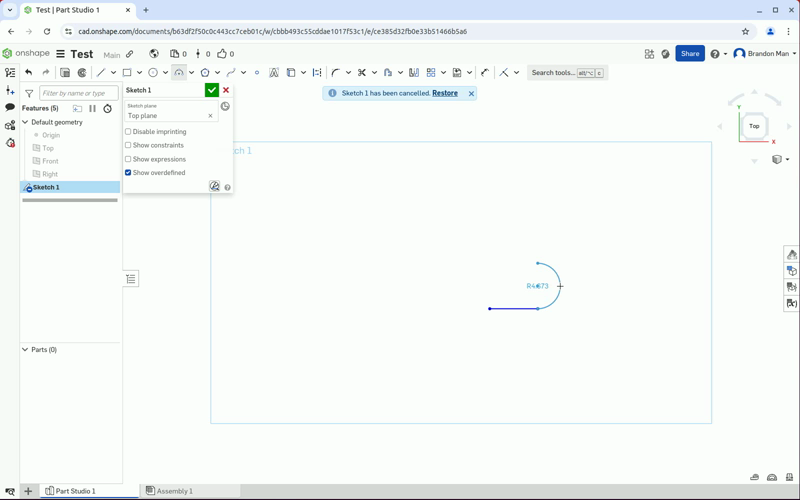
click(560, 285)
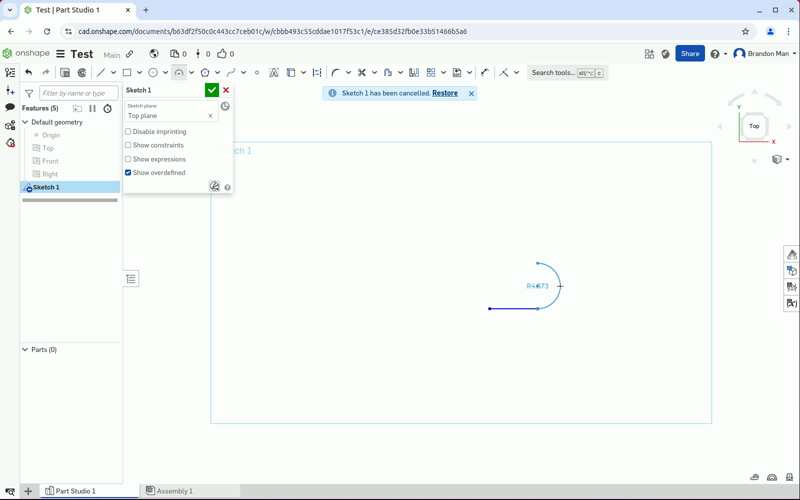
key_up(shift)
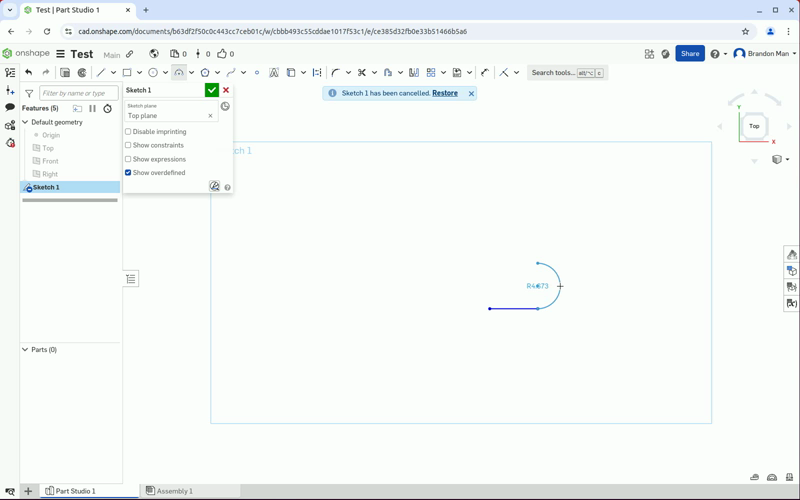
key(esc)
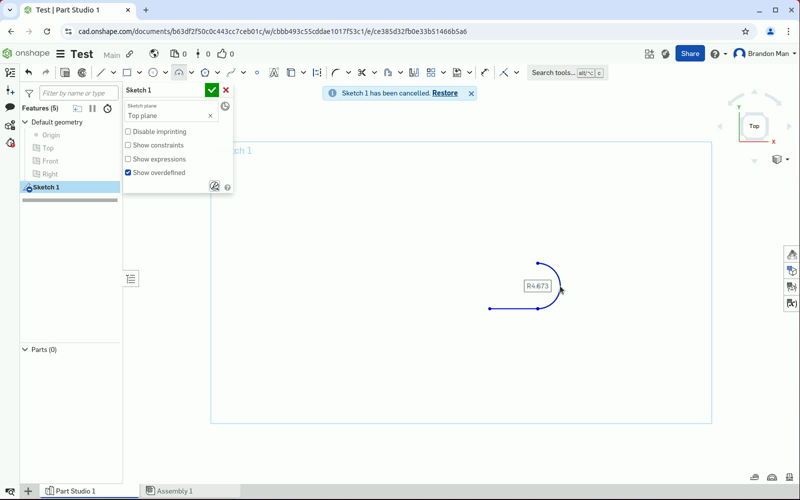
key(l)
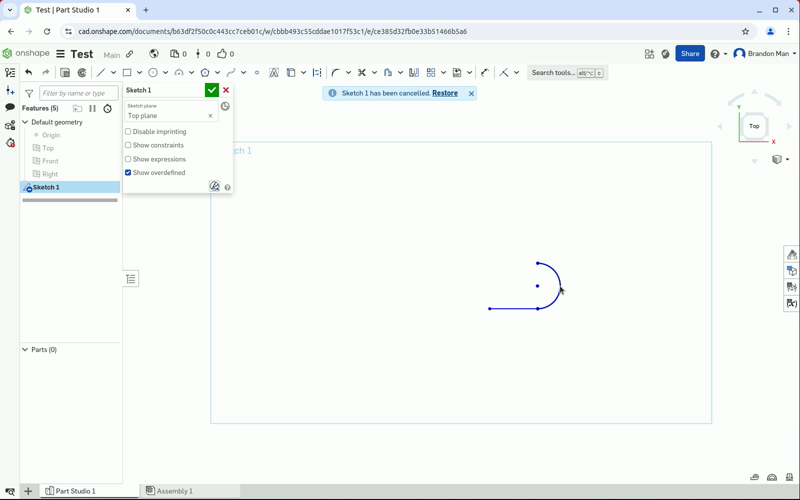
mouse_move(537, 263)
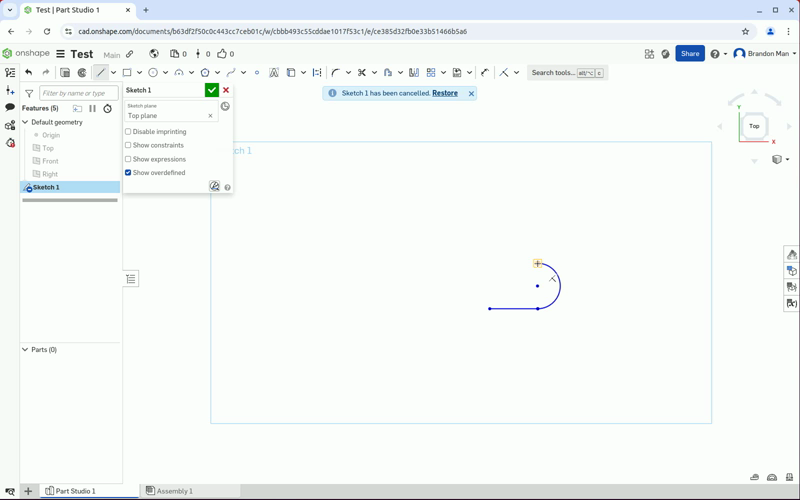
click(537, 263)
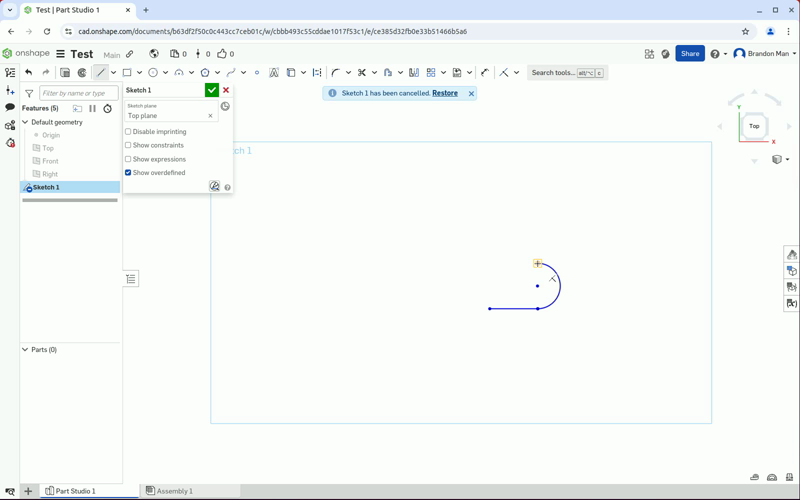
key_down(shift)
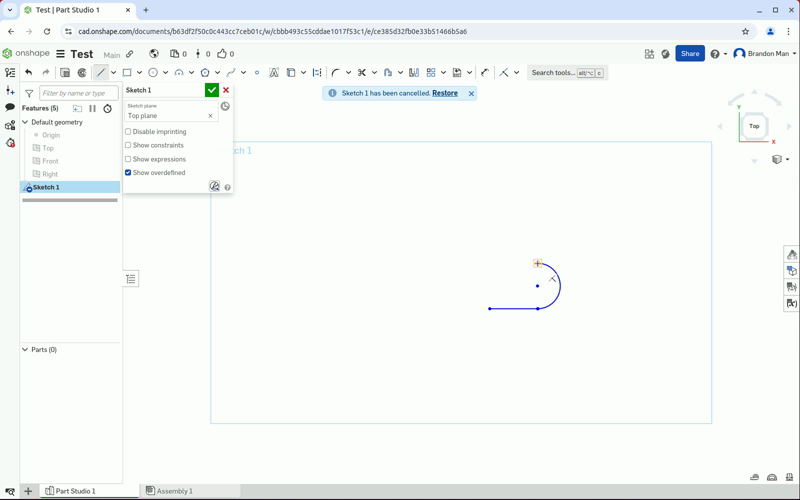
mouse_move(567, 263)
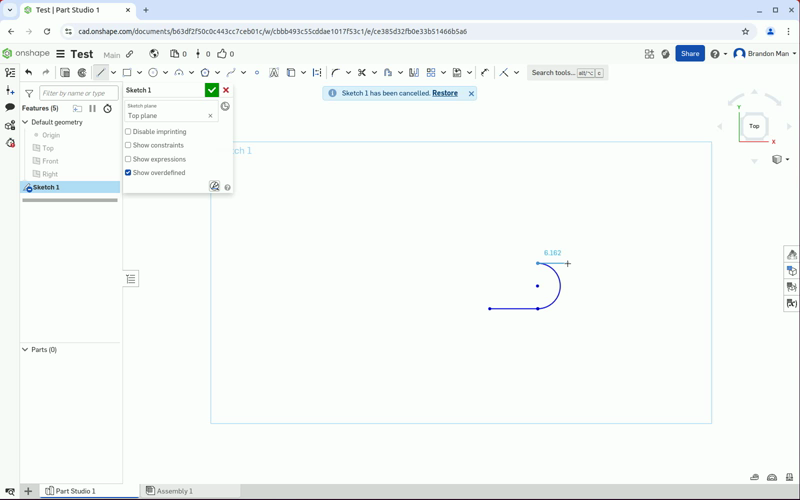
mouse_move(489, 263)
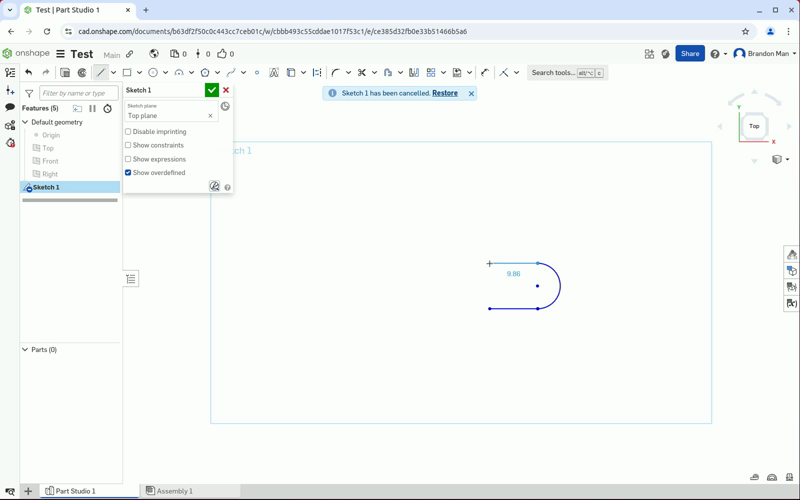
click(489, 263)
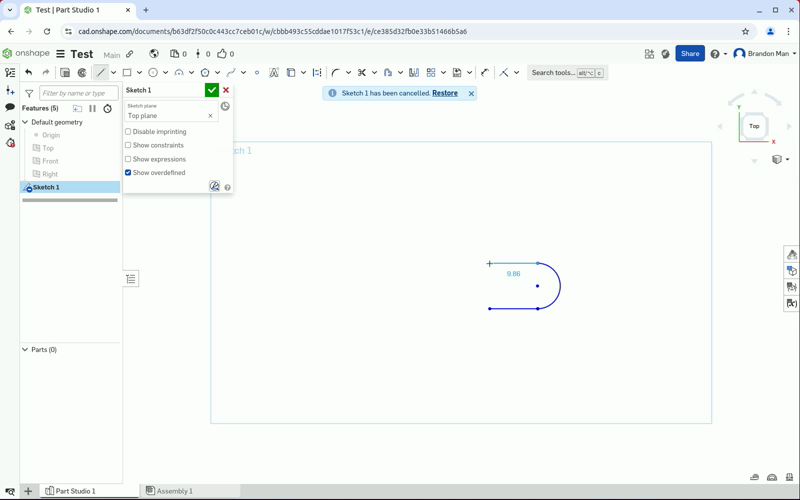
key_up(shift)
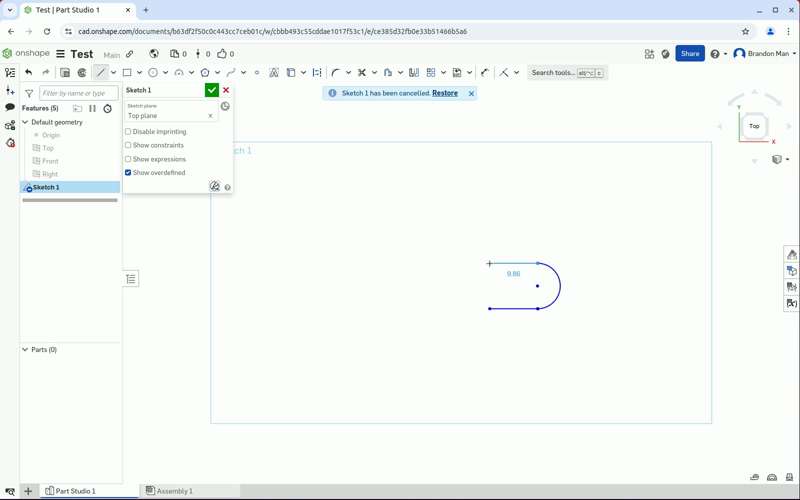
mouse_move(519, 263)
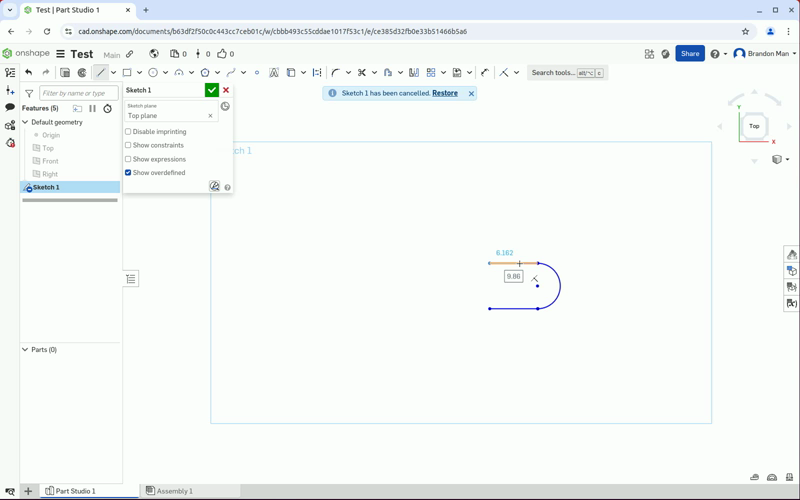
key_down(shift)
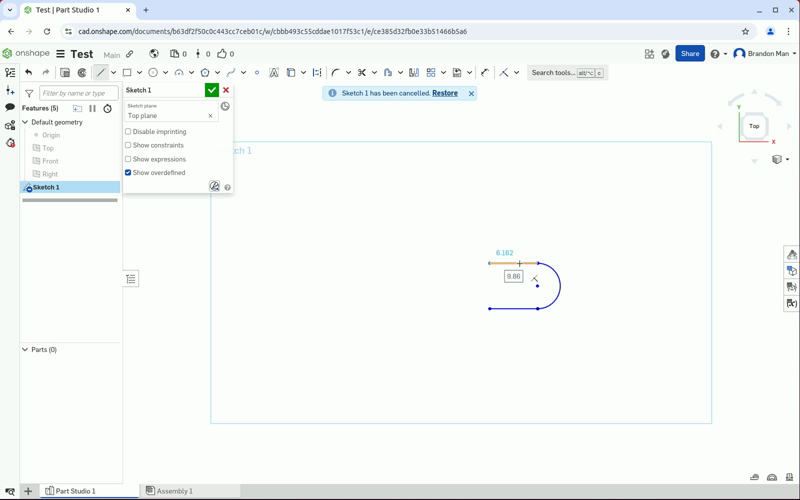
mouse_move(489, 308)
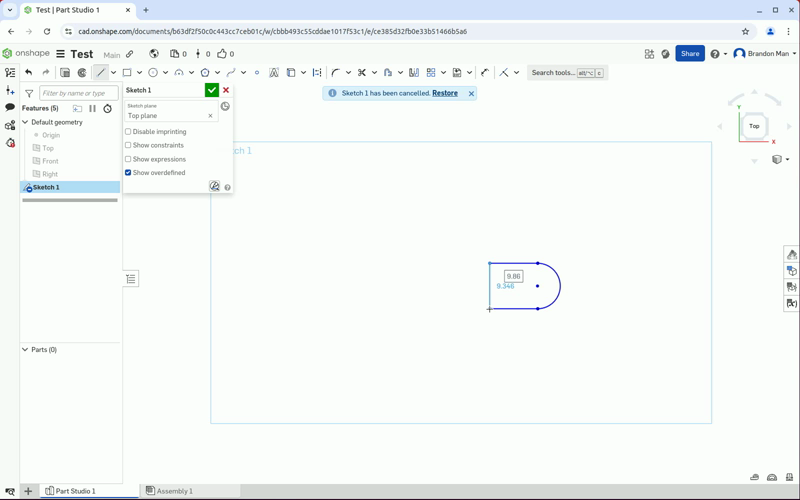
key_up(shift)
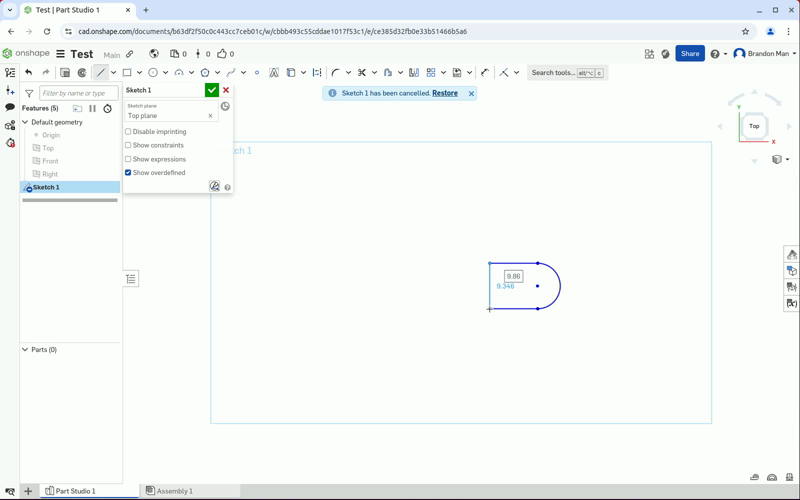
click(489, 308)
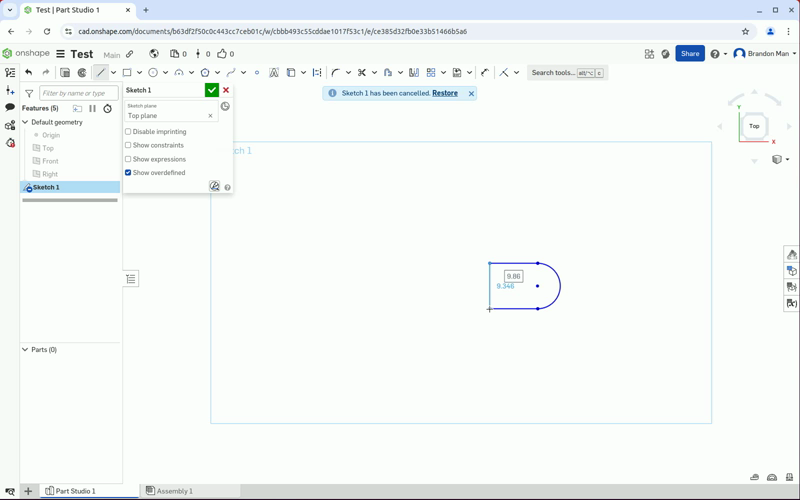
key(esc)
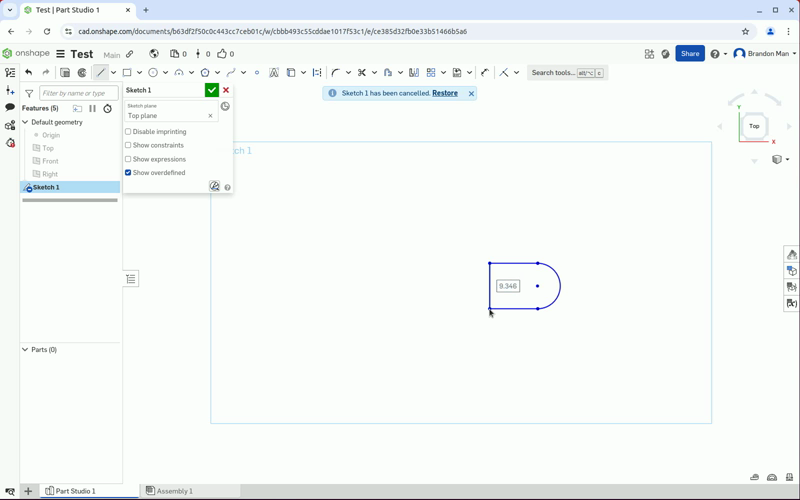
key(c)
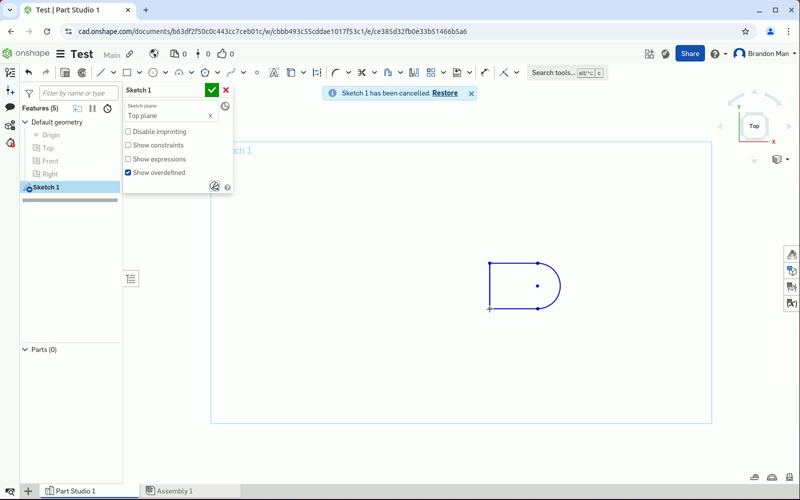
key_down(shift)
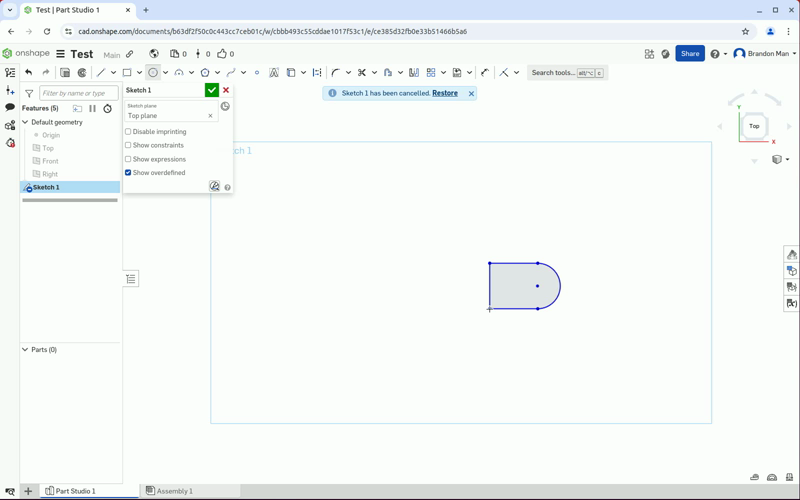
mouse_move(537, 285)
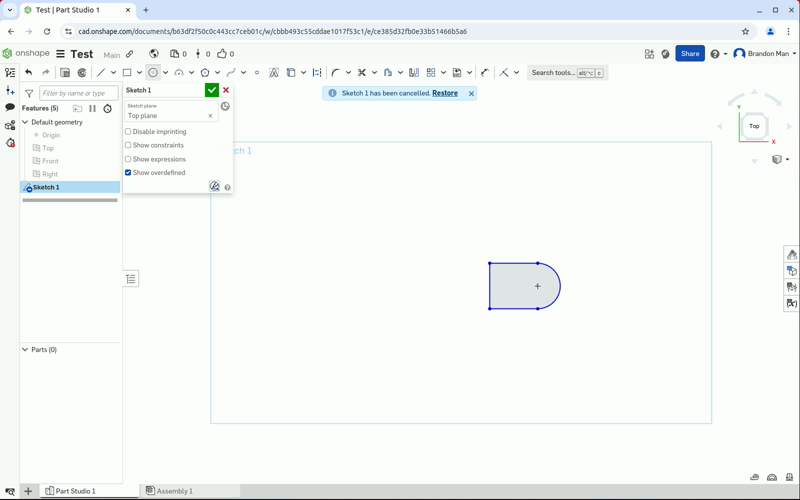
click(537, 285)
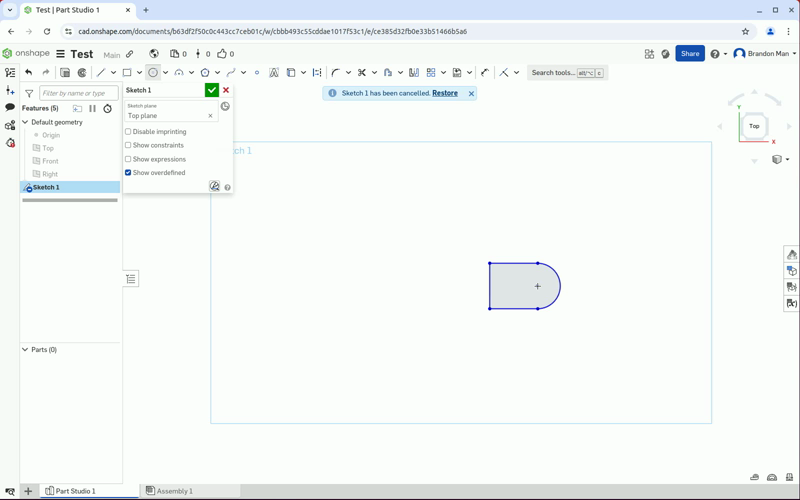
key_up(shift)
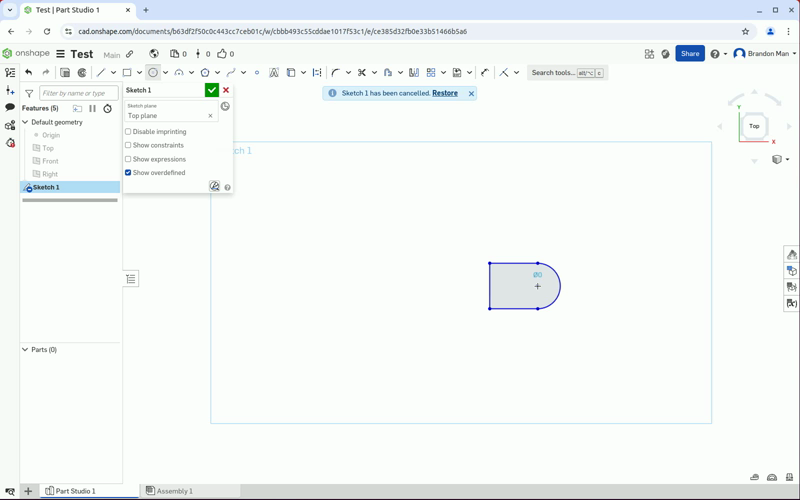
mouse_move(555, 285)
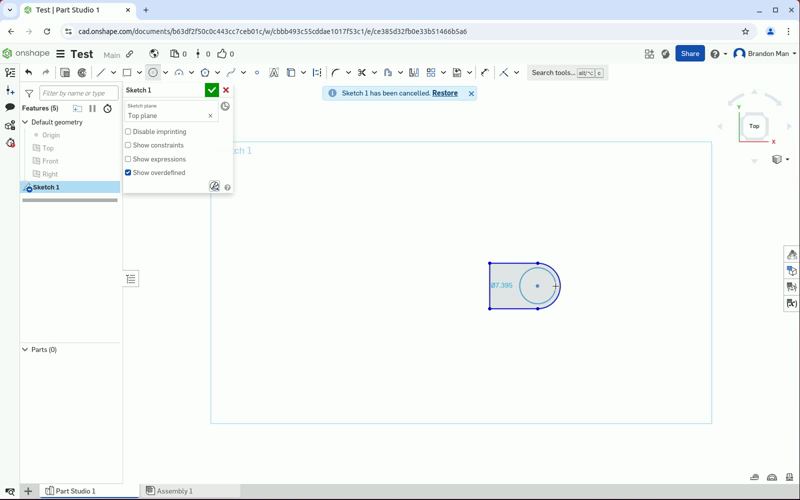
click(555, 285)
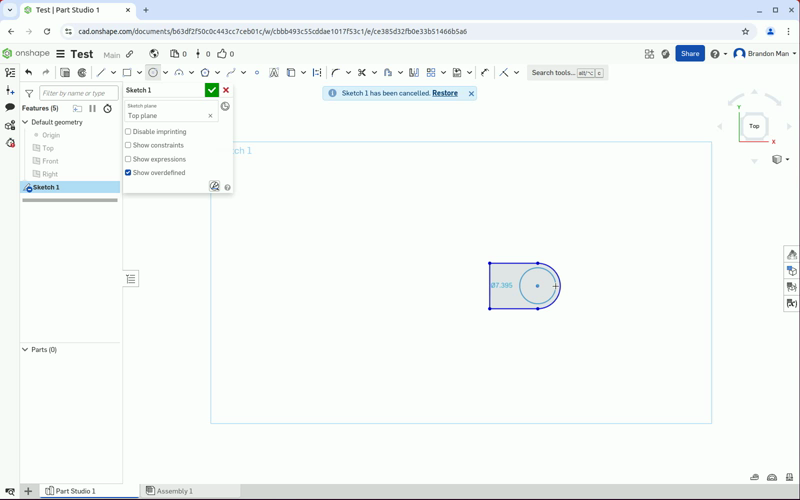
key(esc)
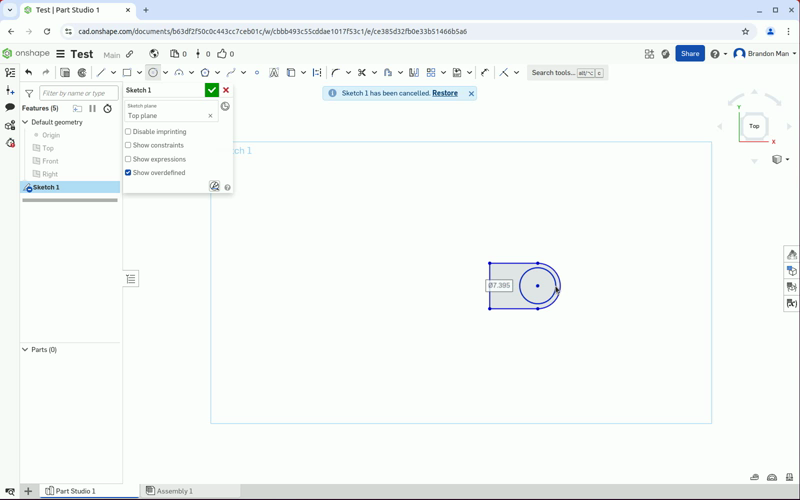
mouse_move(522, 300)
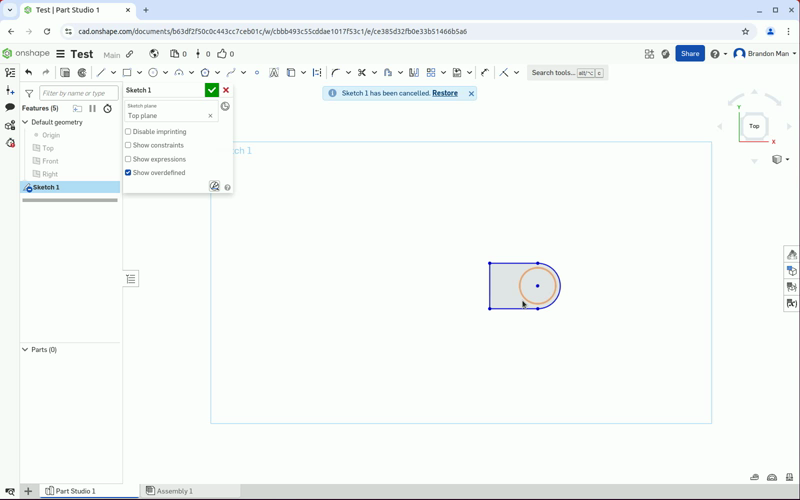
click(522, 300)
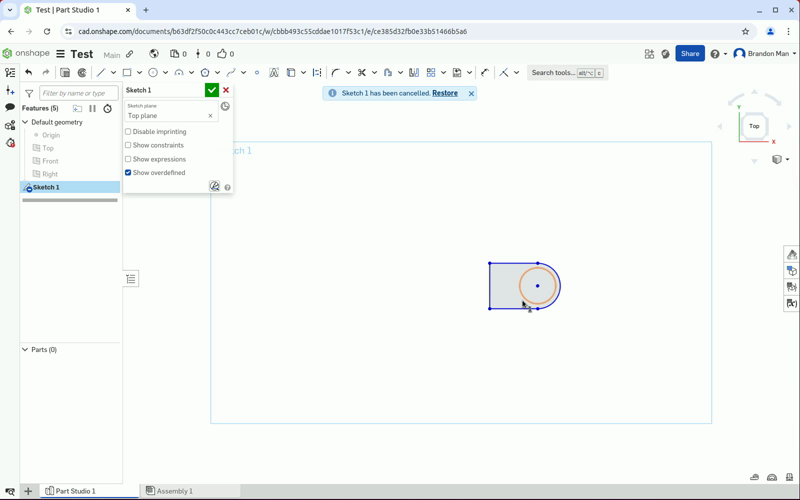
mouse_move(73, 352)
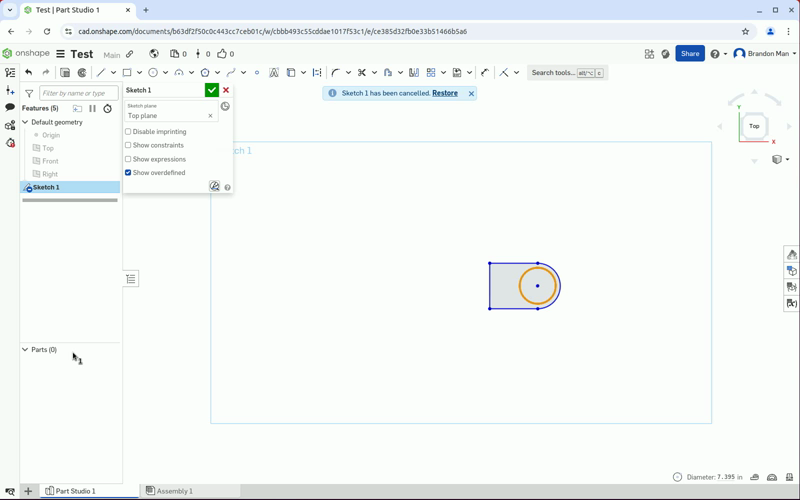
key(shift+y)
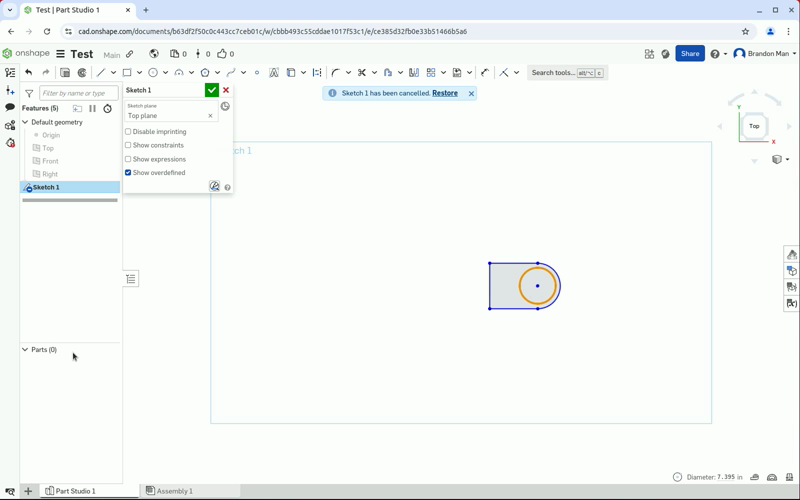
key(shift+e)
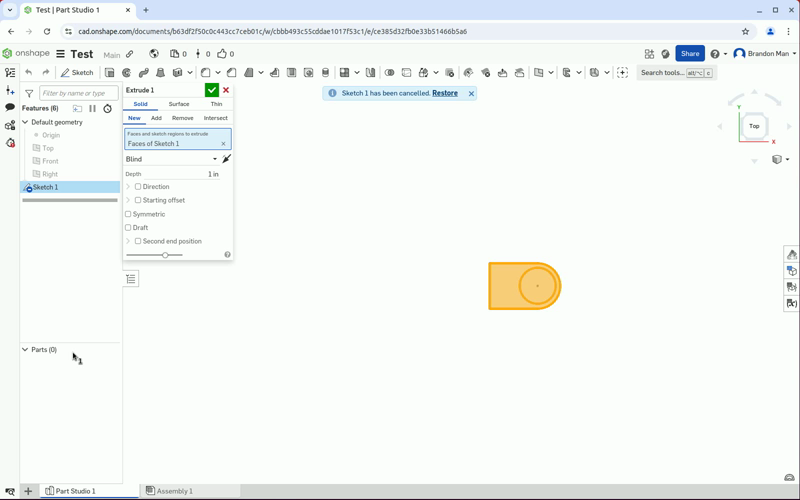
mouse_move(143, 106)
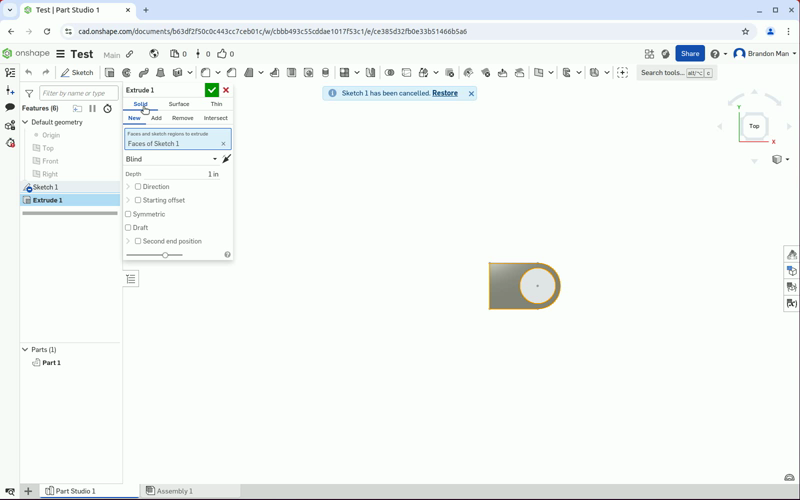
click(143, 106)
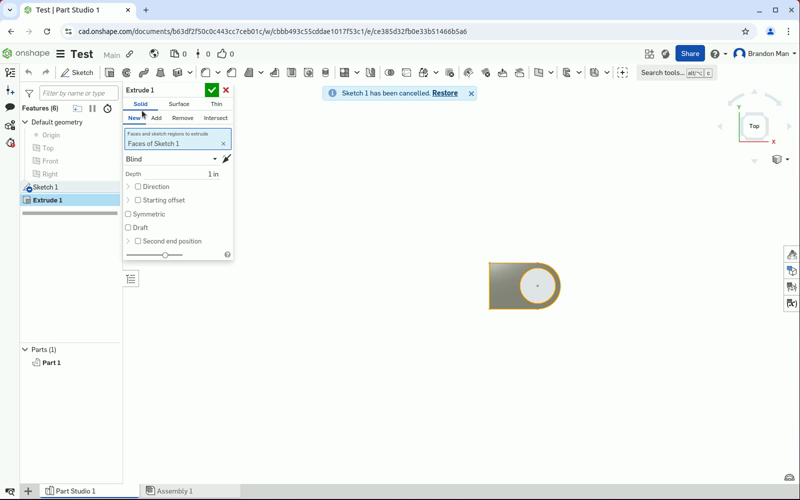
mouse_move(137, 120)
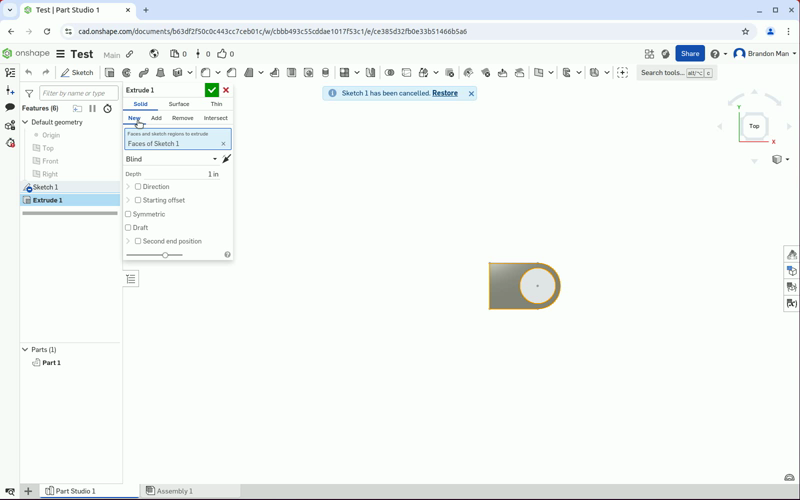
click(137, 120)
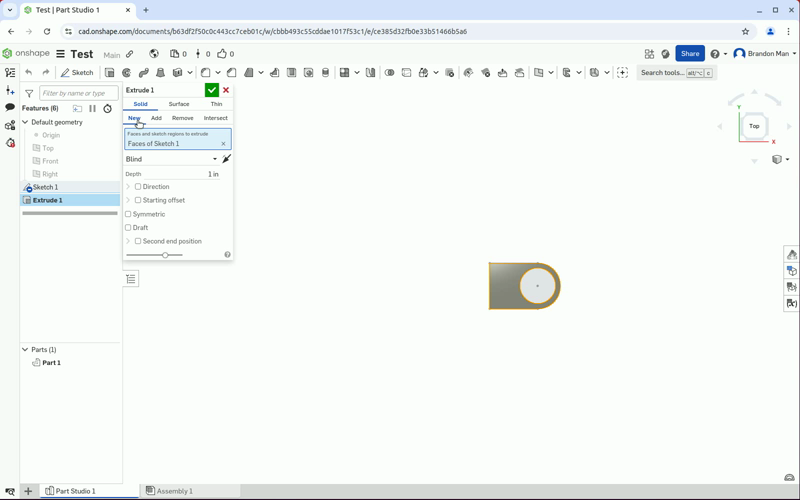
key(tab, 4)
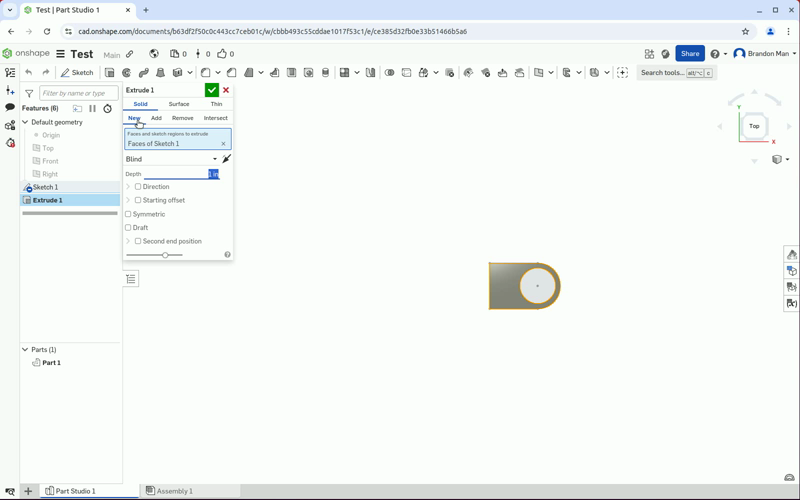
text(7.222)
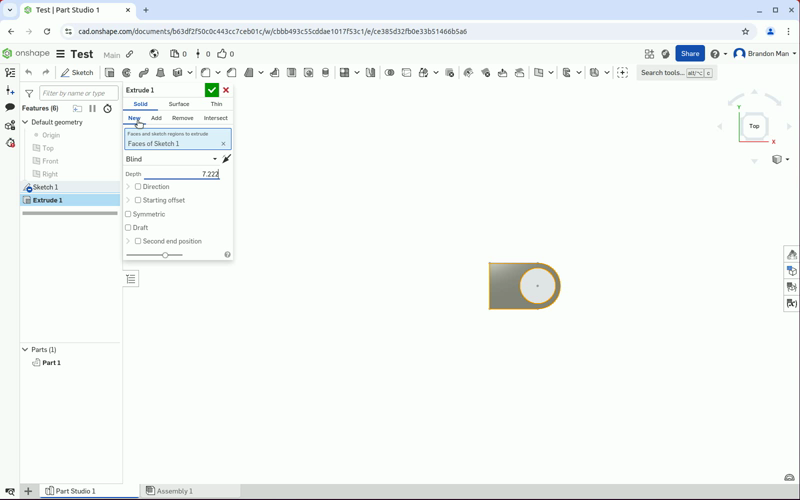
key(tab, 3)
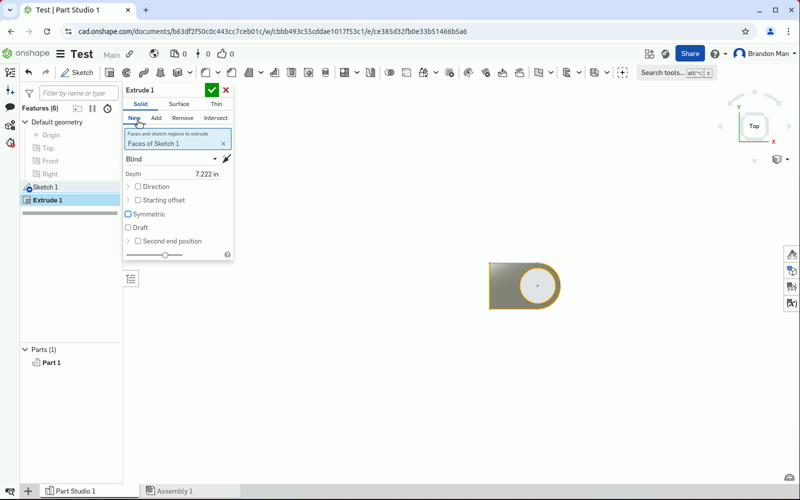
key(space)
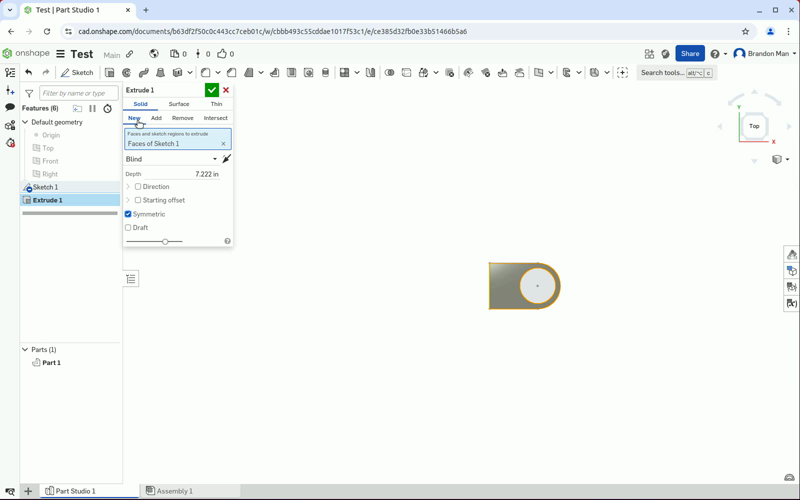
key(enter)
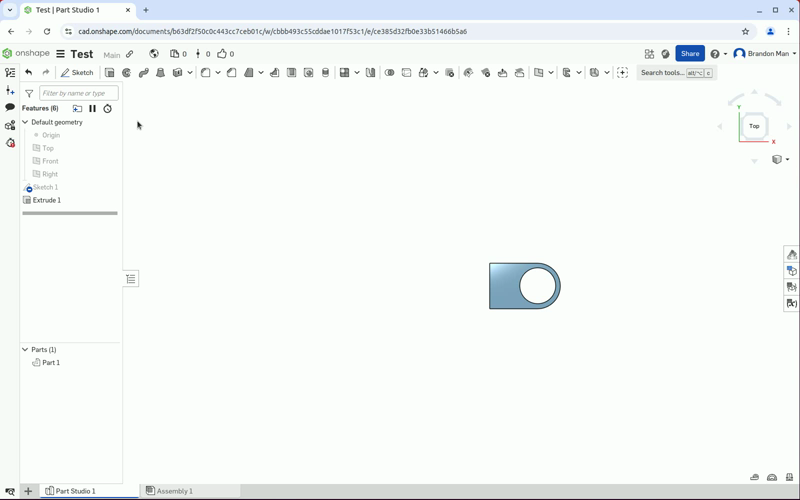
key(shift+h)
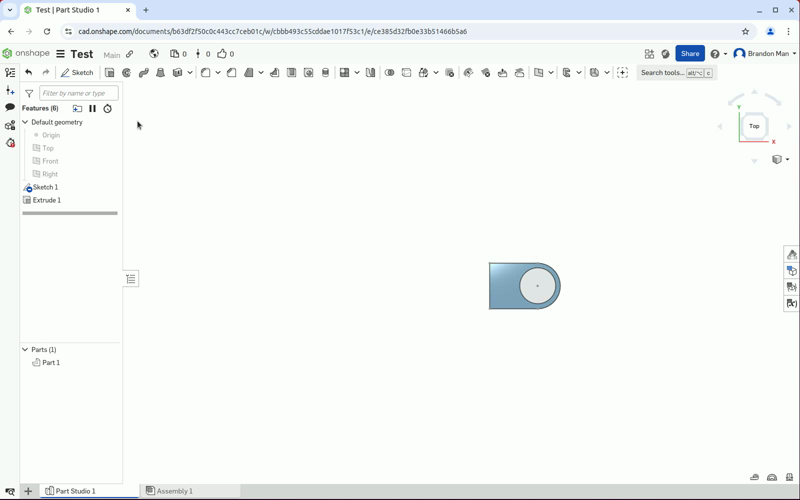
key(shift+h)
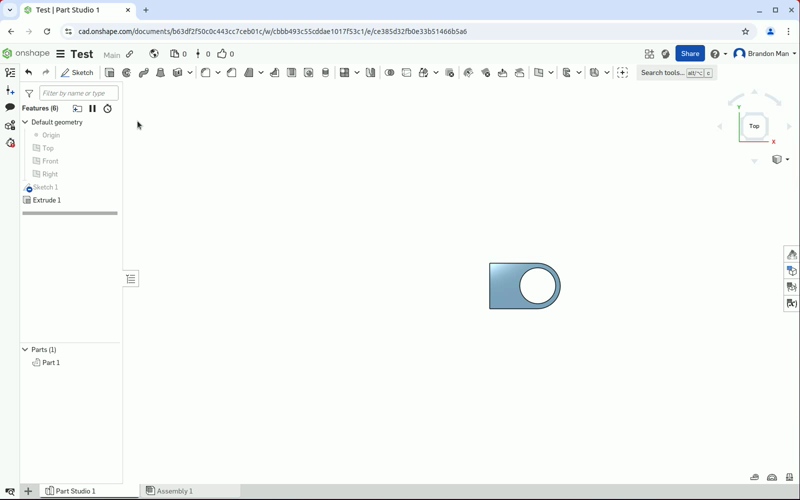
mouse_move(73, 189)
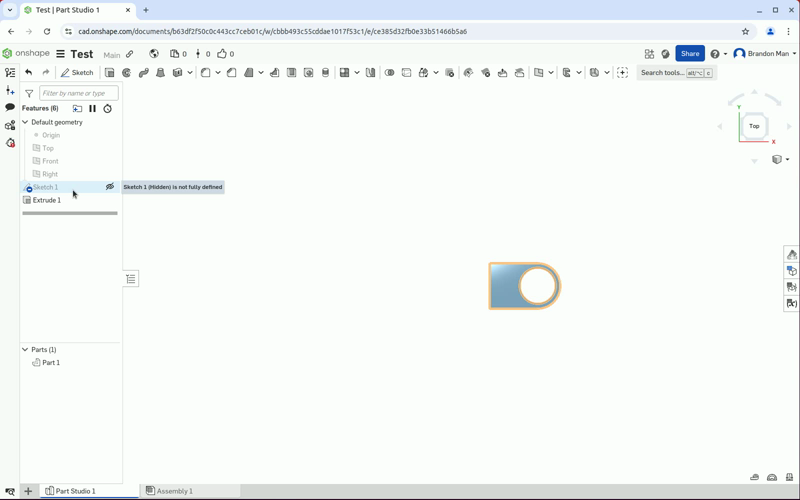
click(73, 189)
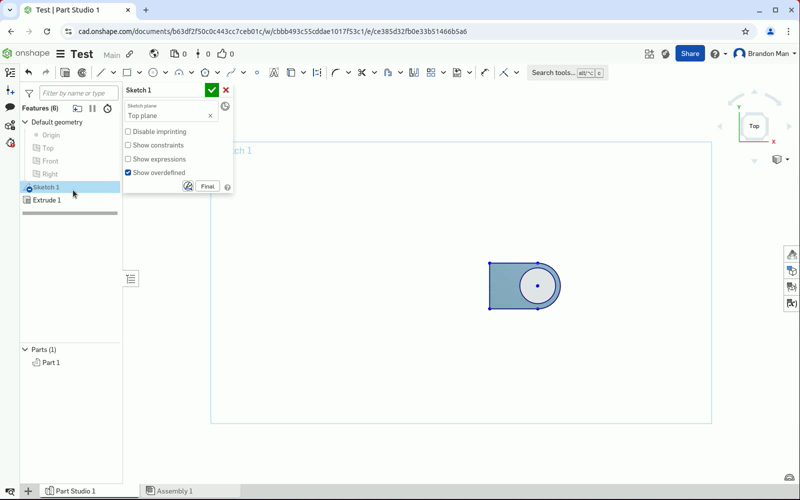
mouse_move(229, 92)
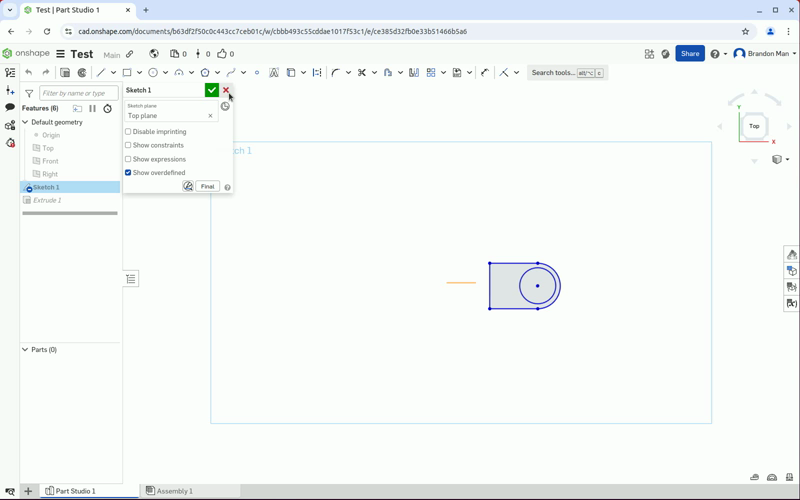
click(229, 92)
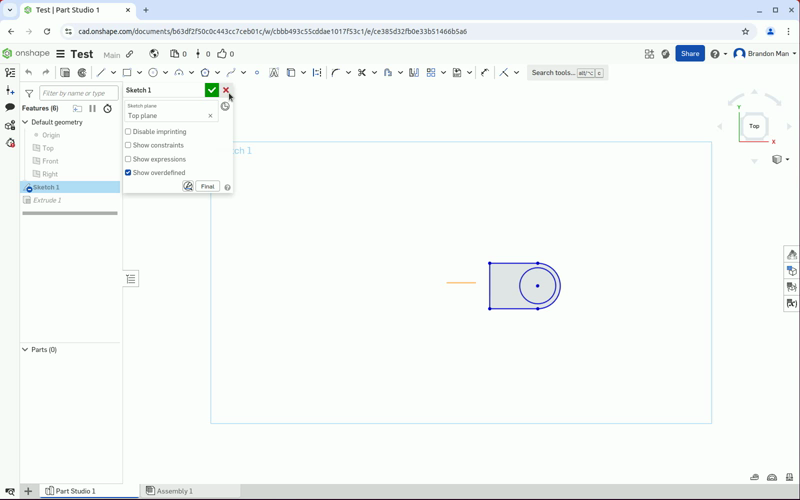
key(shift+s)
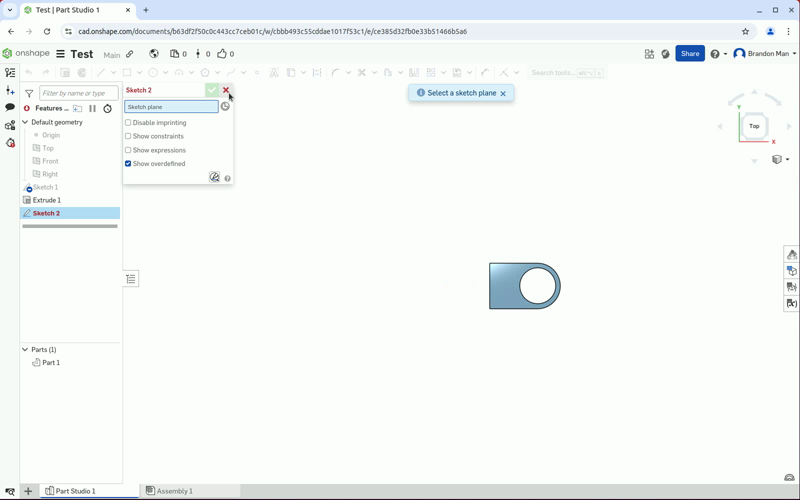
mouse_move(73, 150)
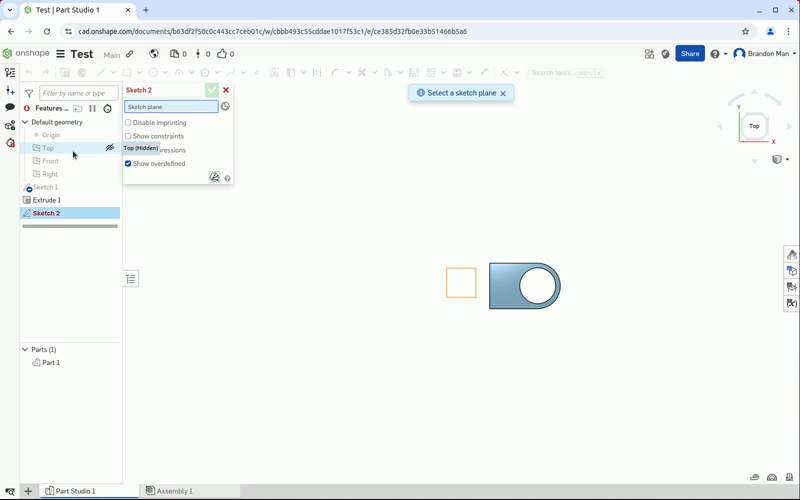
click(73, 150)
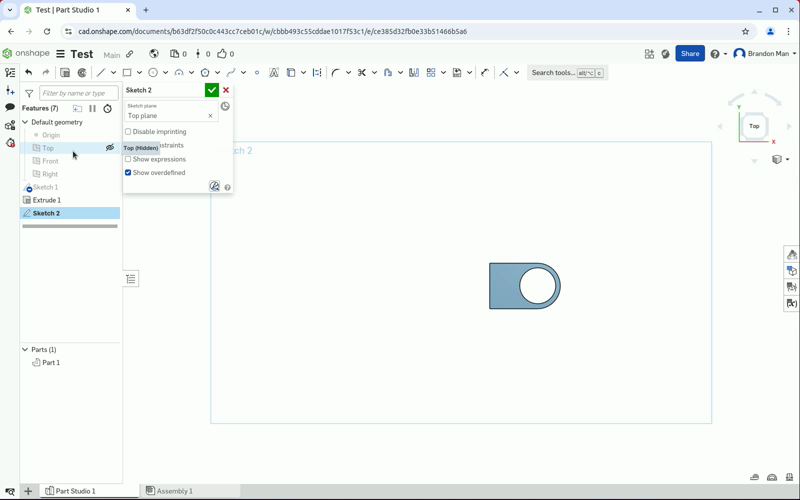
mouse_move(73, 352)
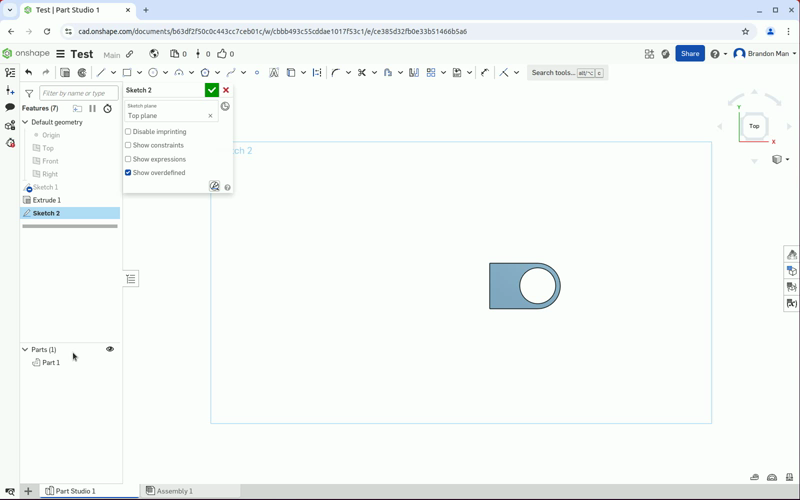
key(y)
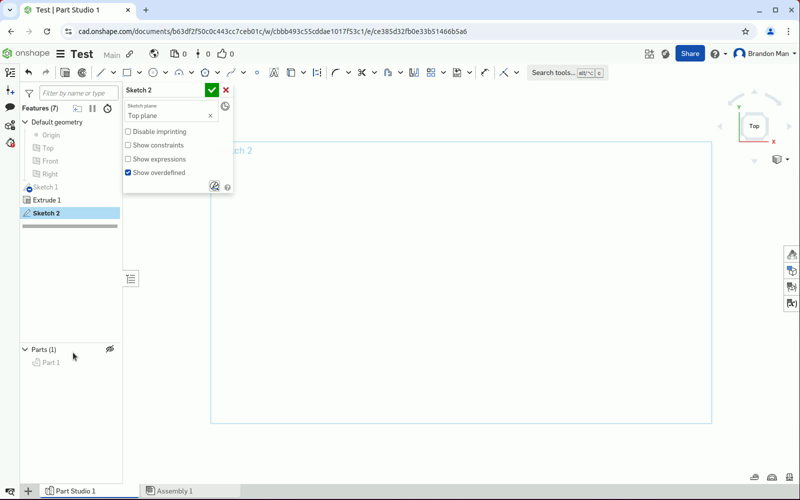
key(l)
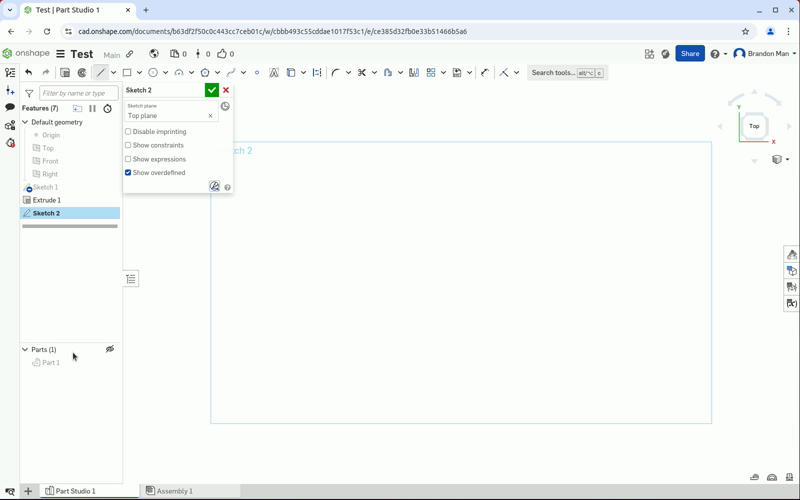
key_down(shift)
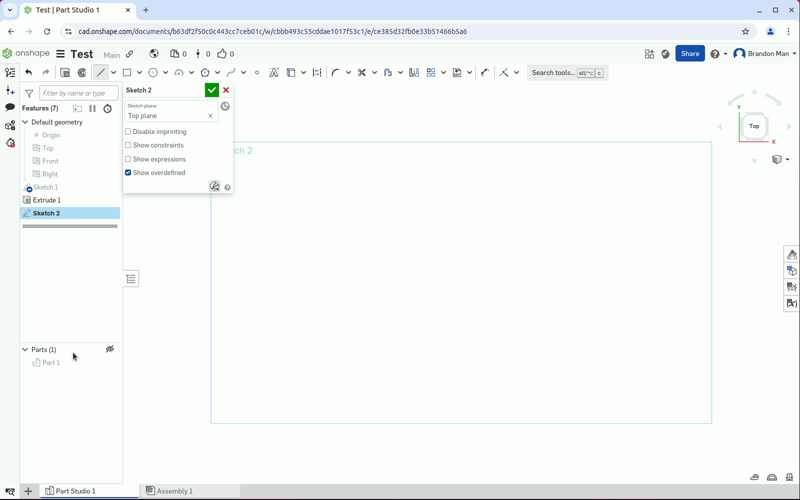
mouse_move(489, 308)
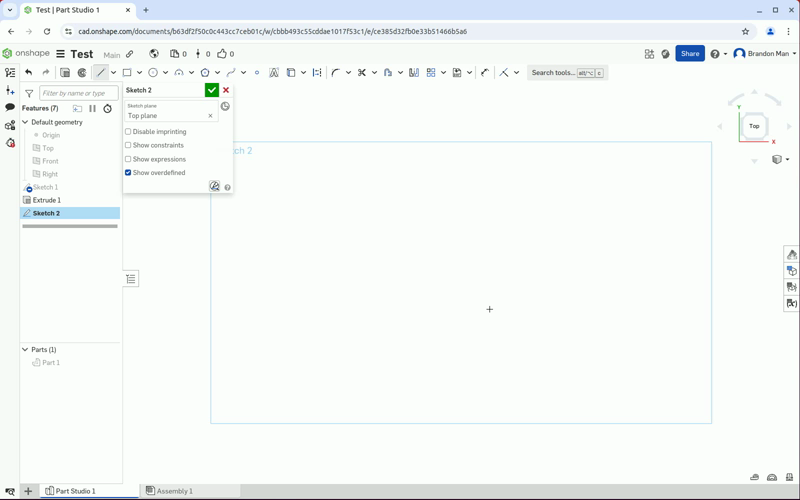
click(489, 308)
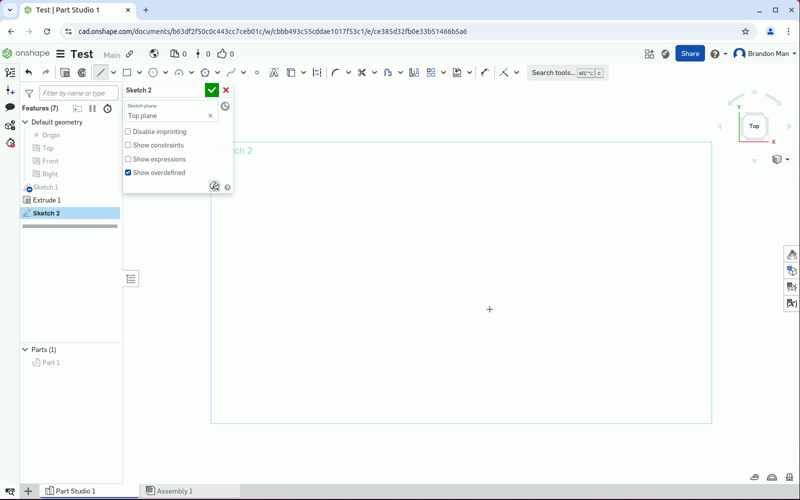
key_up(shift)
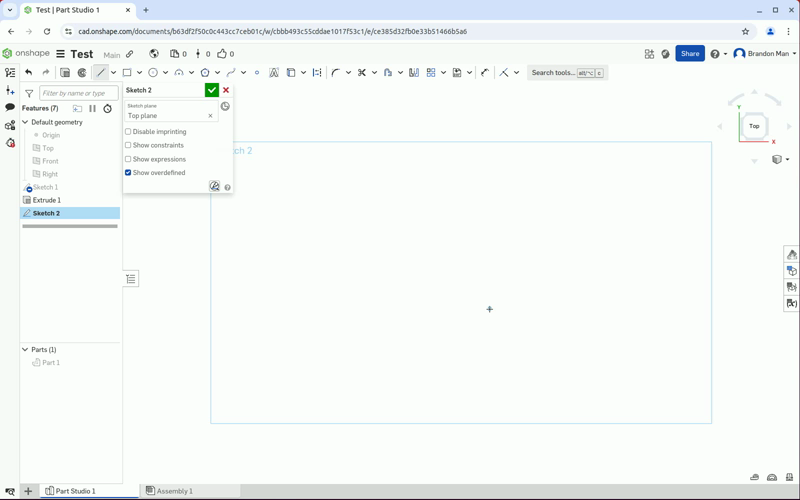
key_down(shift)
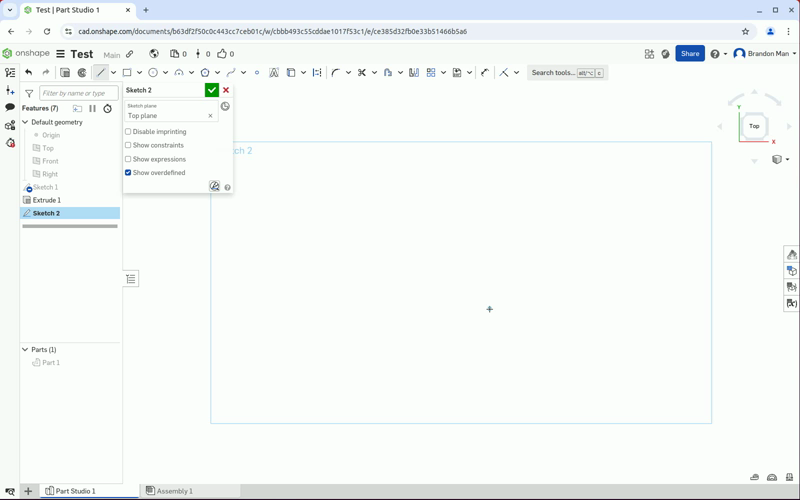
mouse_move(519, 308)
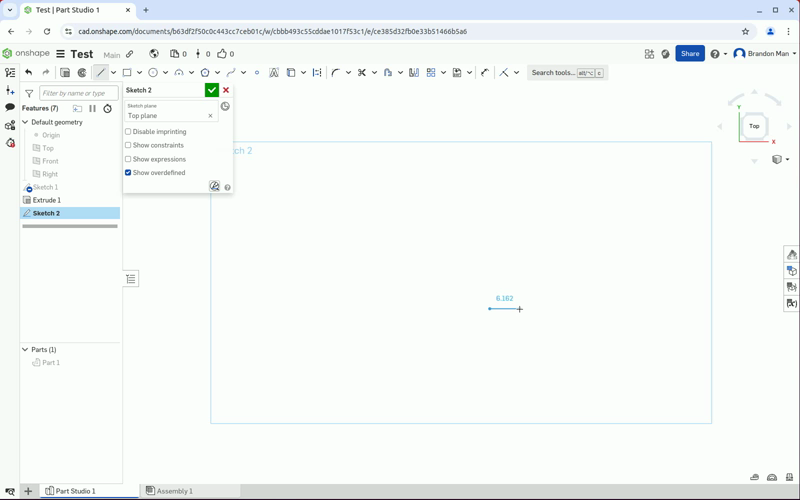
mouse_move(537, 308)
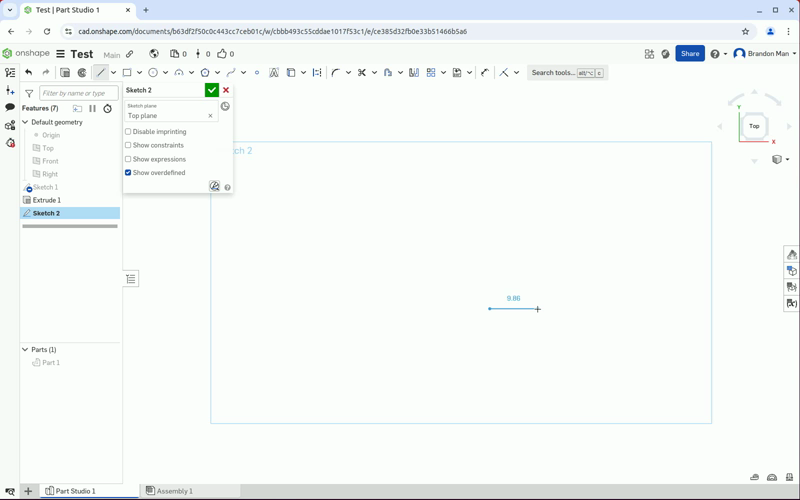
click(537, 308)
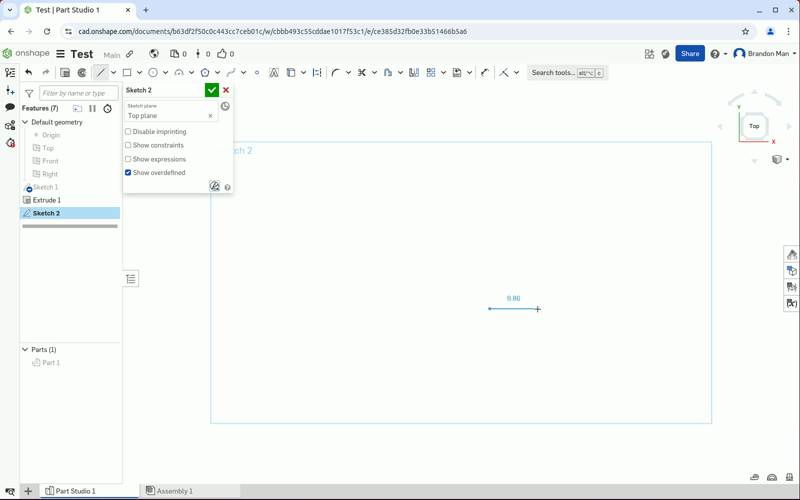
key_up(shift)
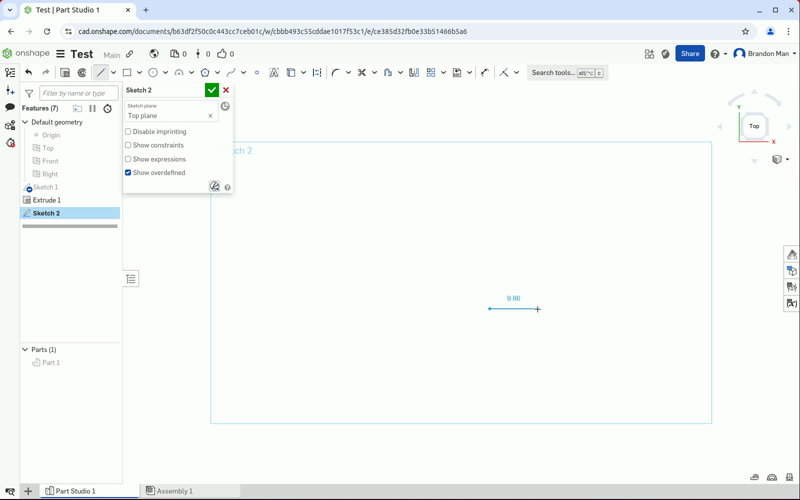
key(esc)
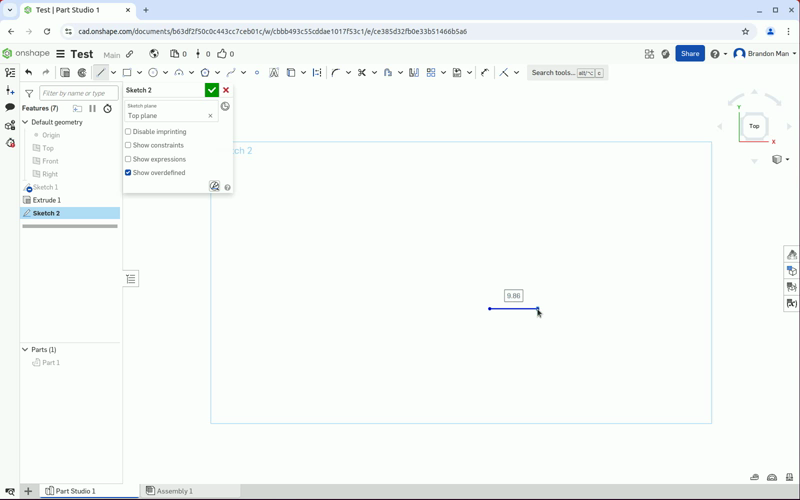
key(a)
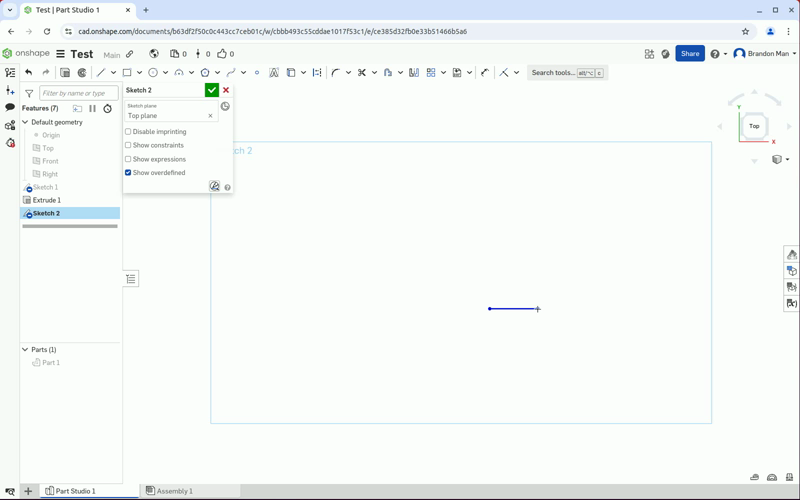
mouse_move(537, 308)
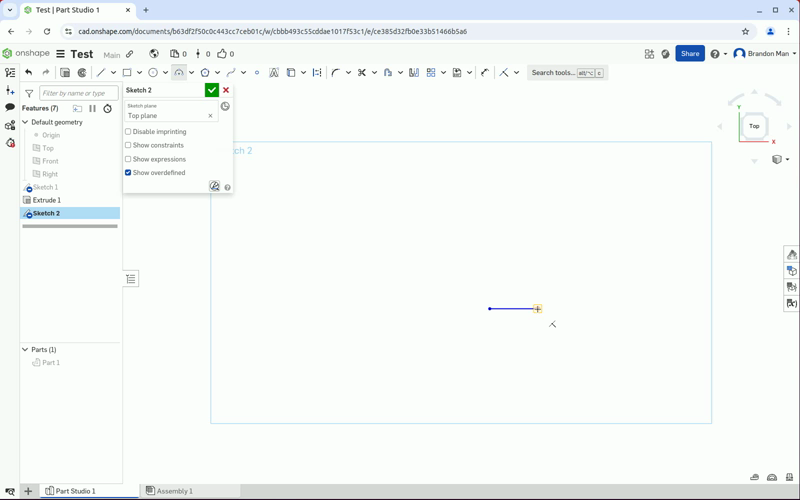
click(537, 308)
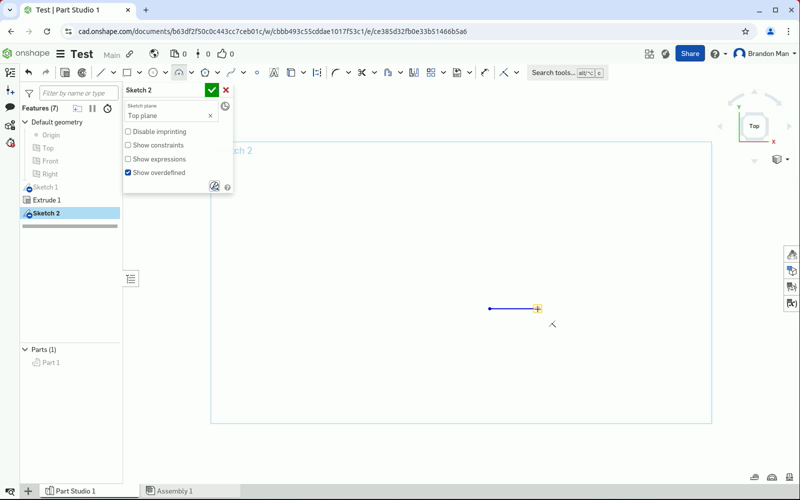
key_down(shift)
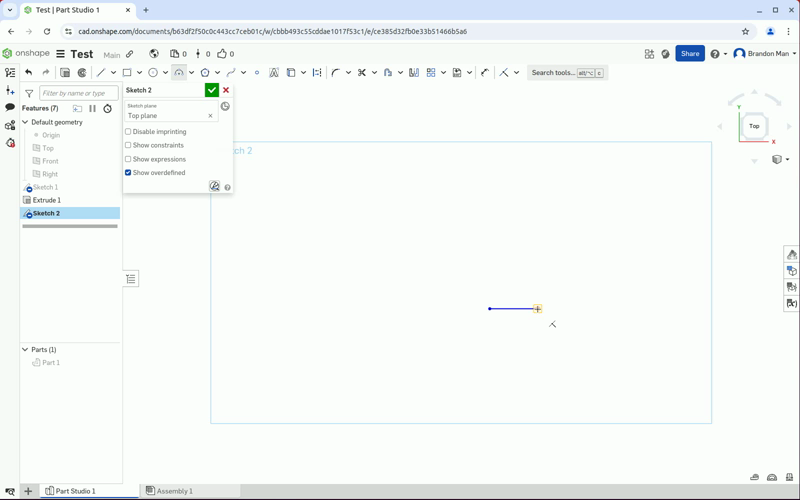
mouse_move(537, 263)
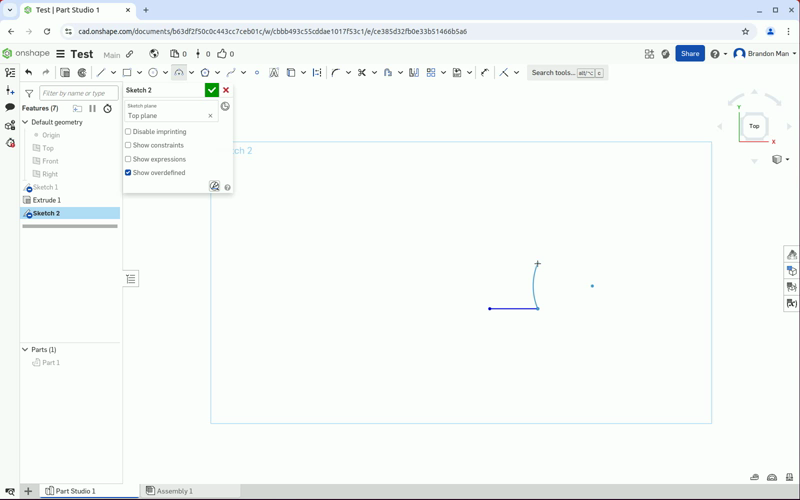
click(537, 263)
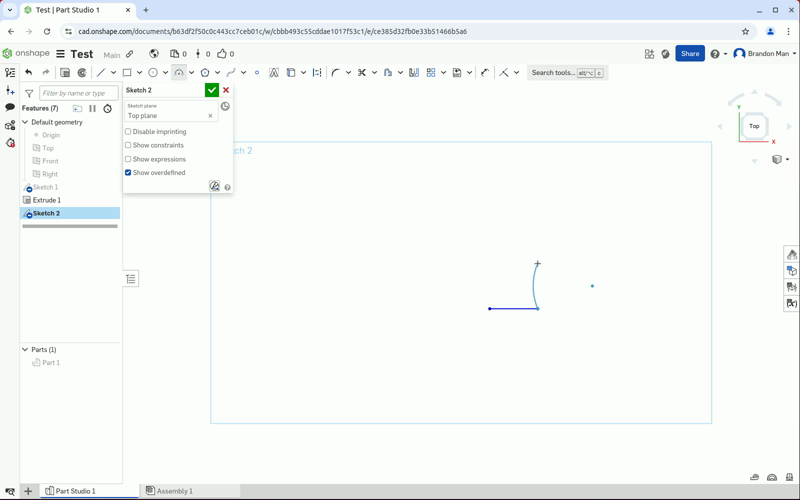
mouse_move(560, 285)
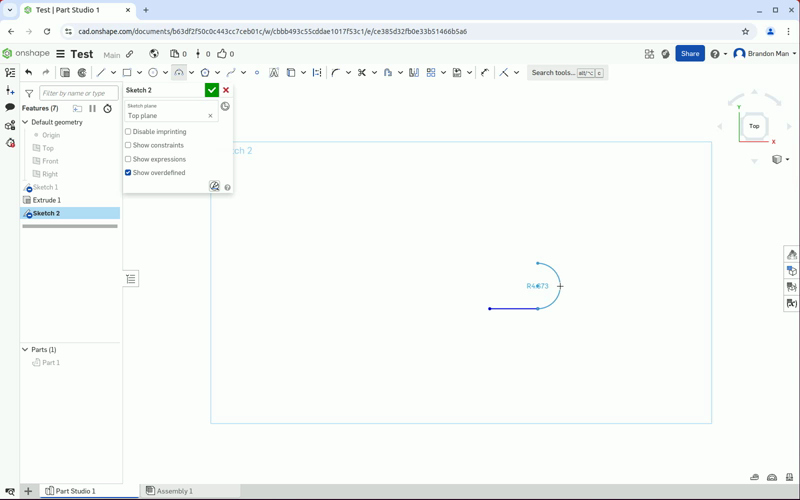
click(560, 285)
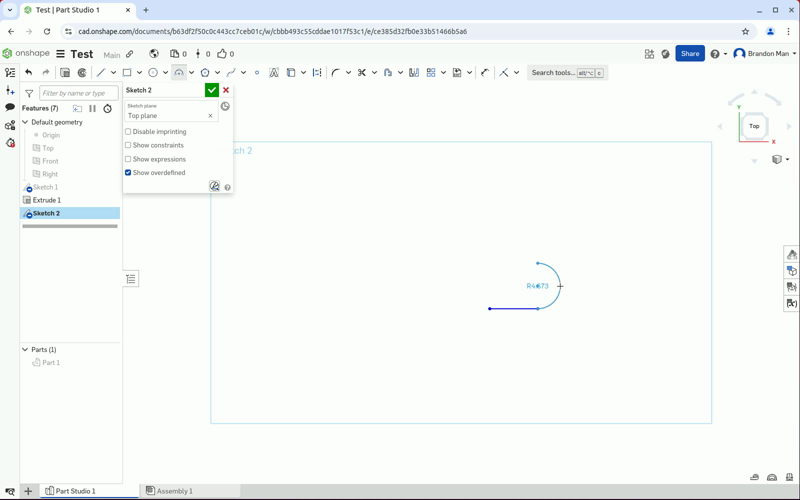
key_up(shift)
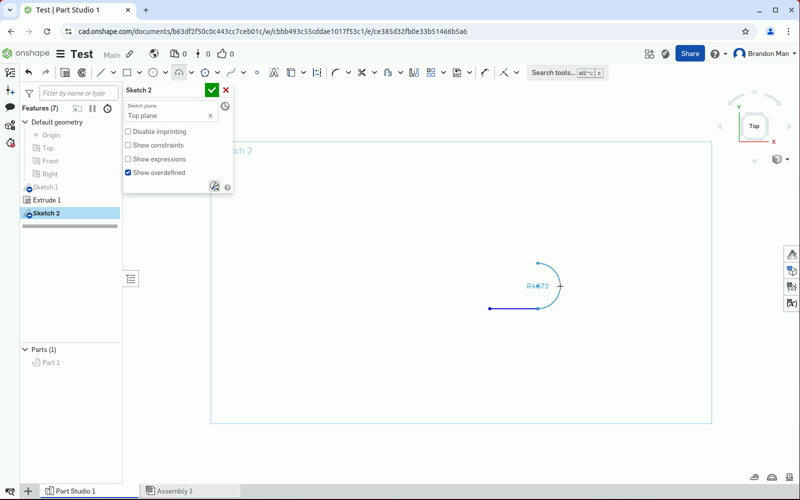
key(esc)
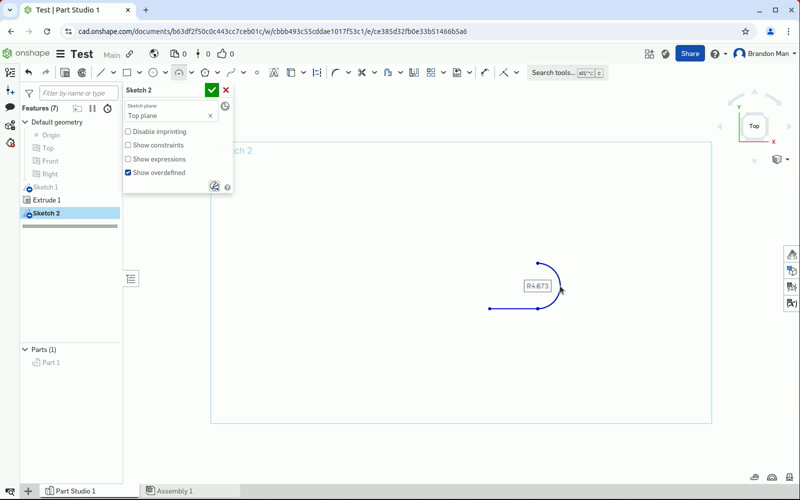
key(l)
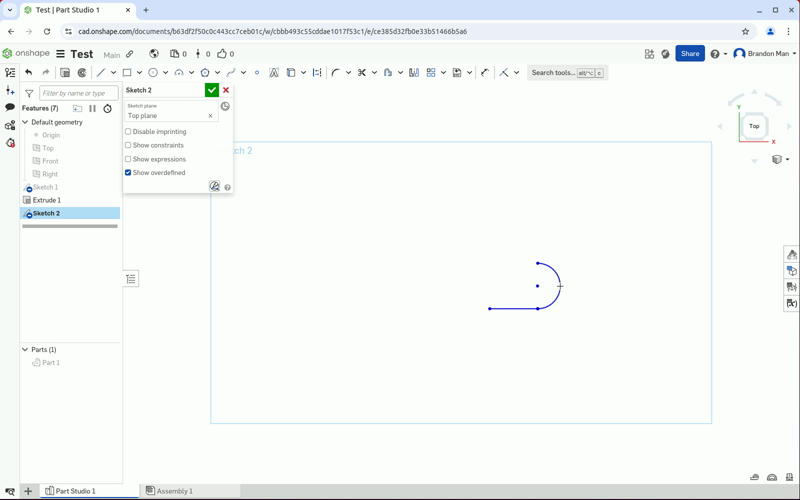
mouse_move(537, 263)
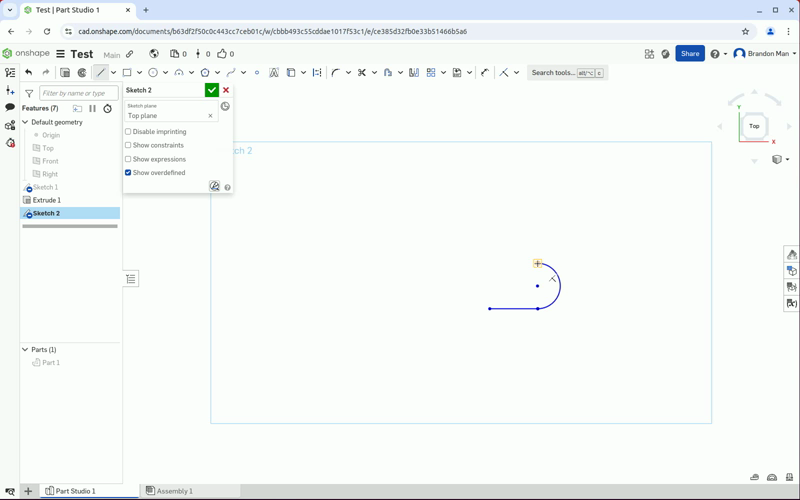
click(537, 263)
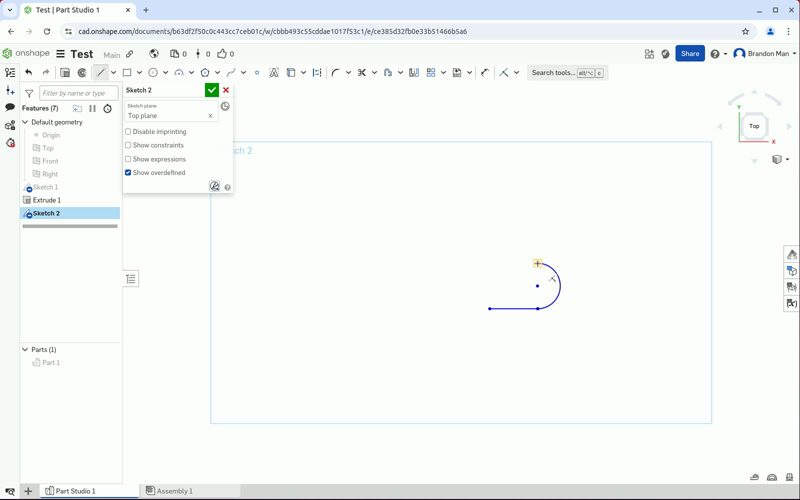
key_down(shift)
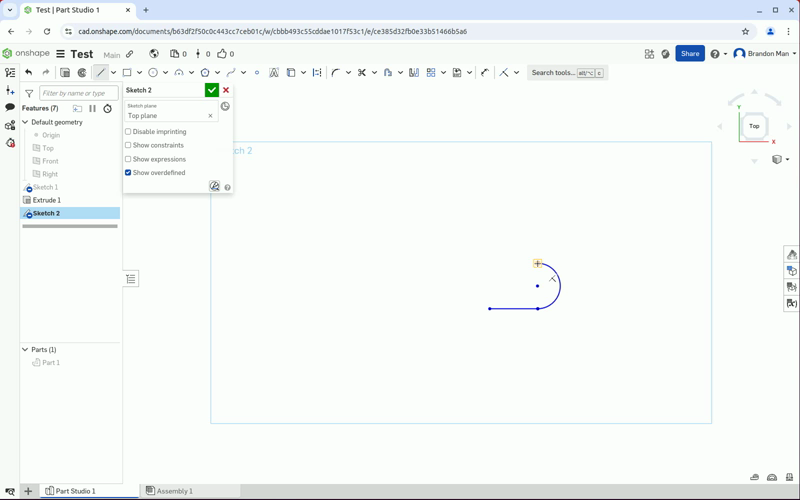
mouse_move(567, 263)
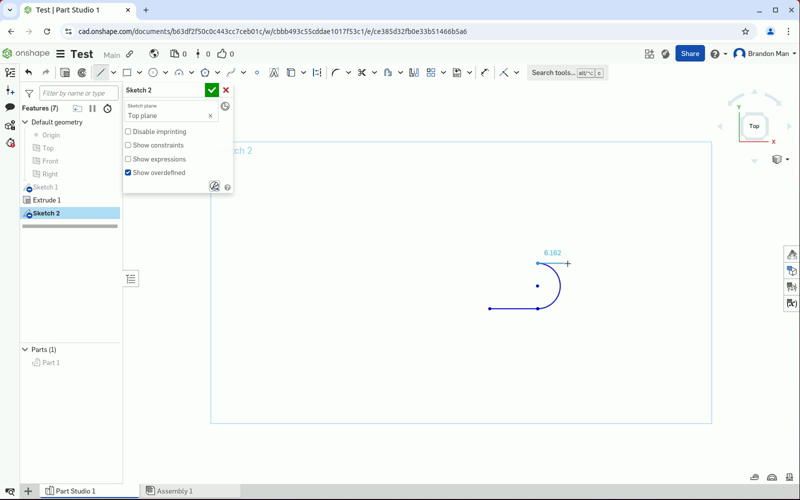
mouse_move(489, 263)
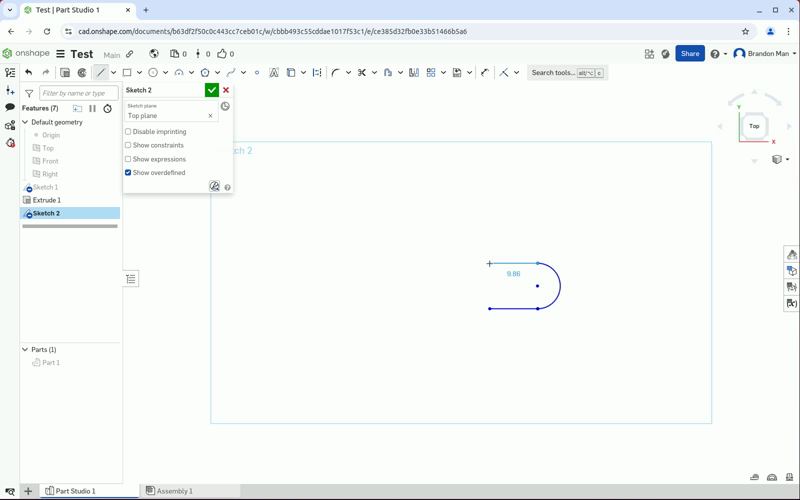
click(489, 263)
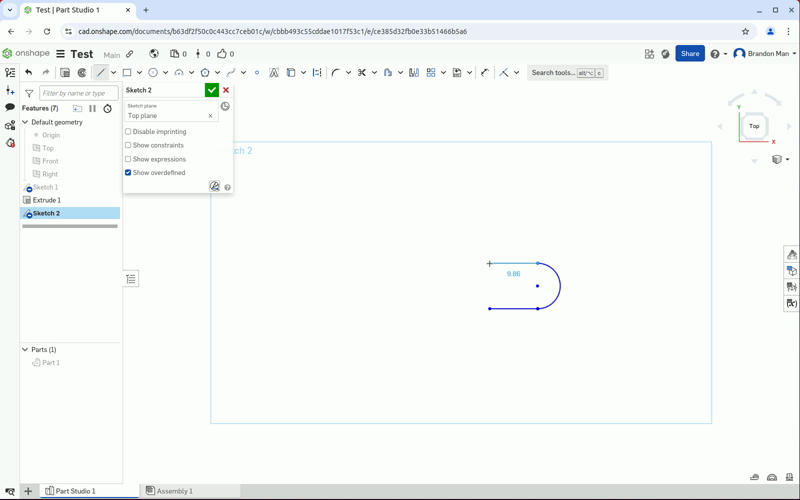
key_up(shift)
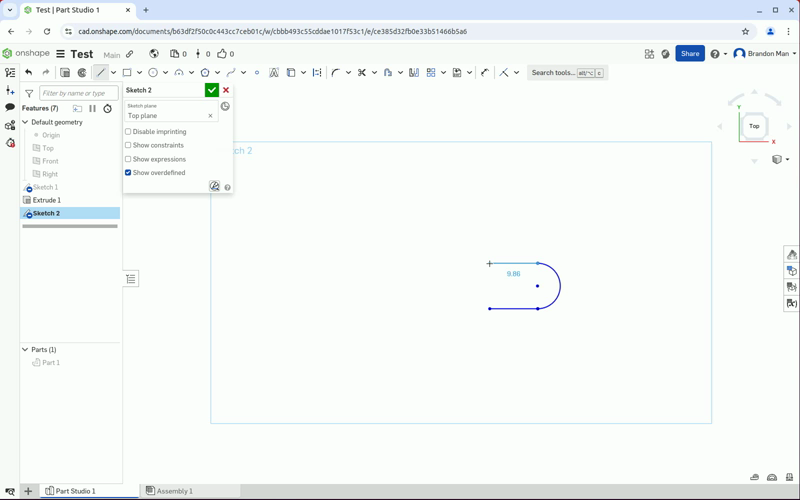
mouse_move(519, 263)
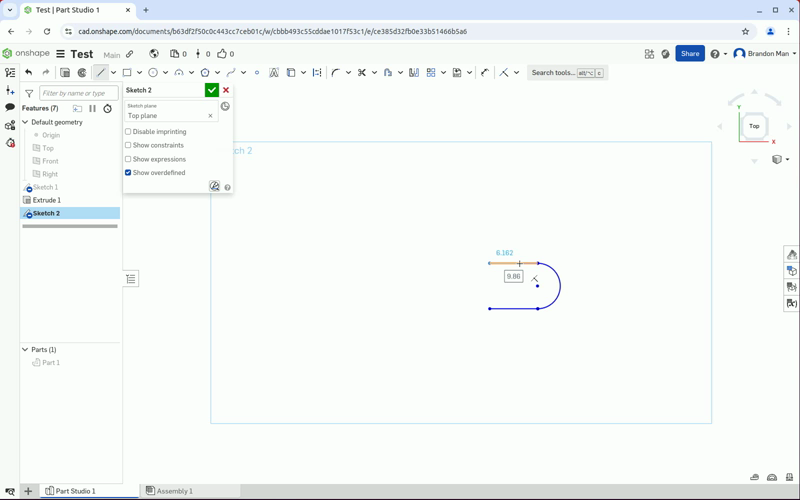
key_down(shift)
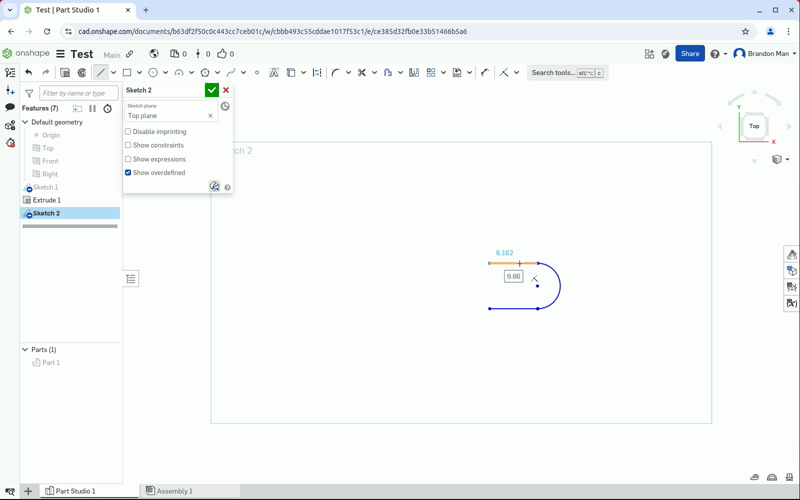
mouse_move(489, 308)
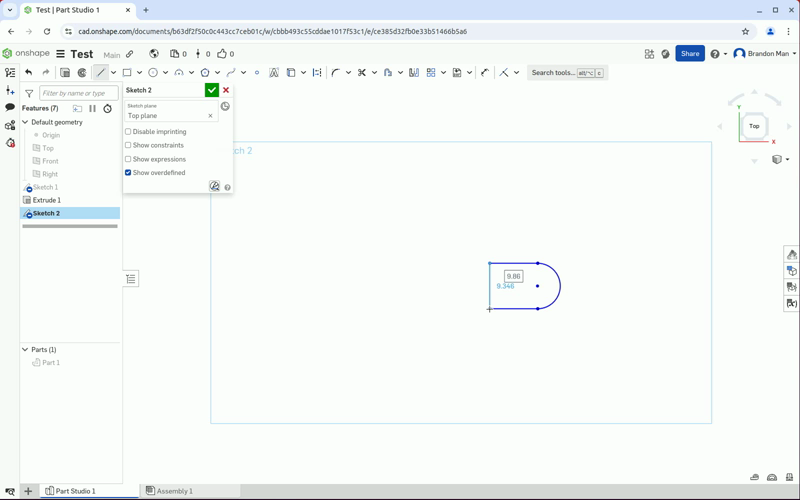
key_up(shift)
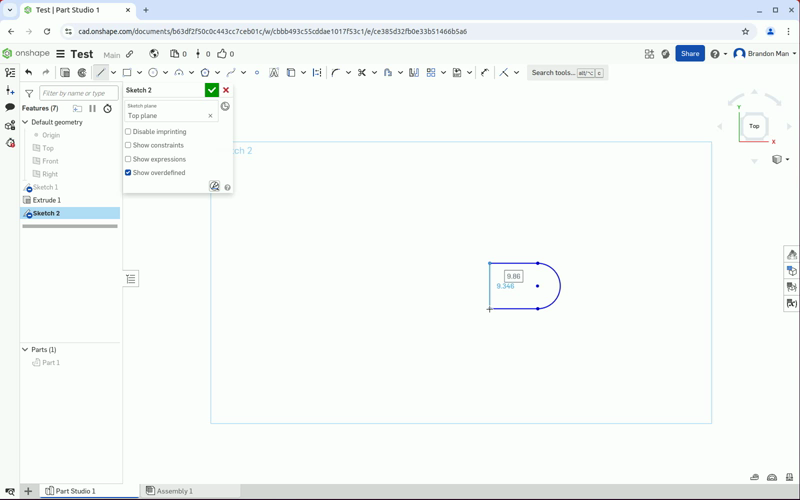
click(489, 308)
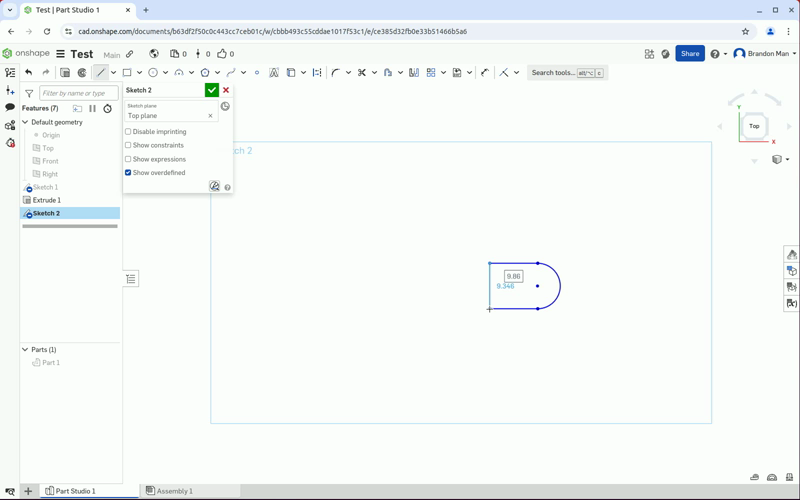
key(esc)
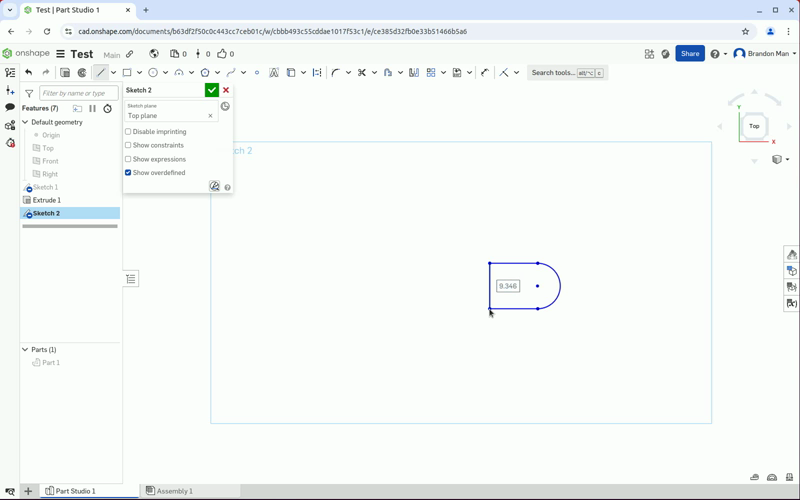
key(c)
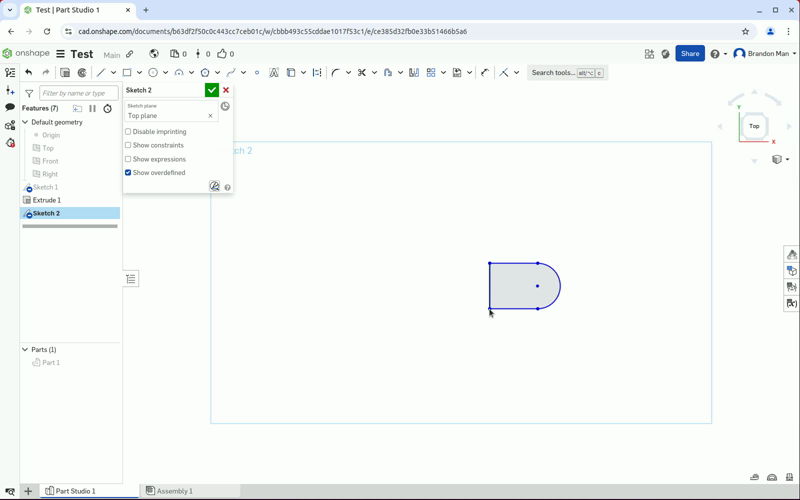
key_down(shift)
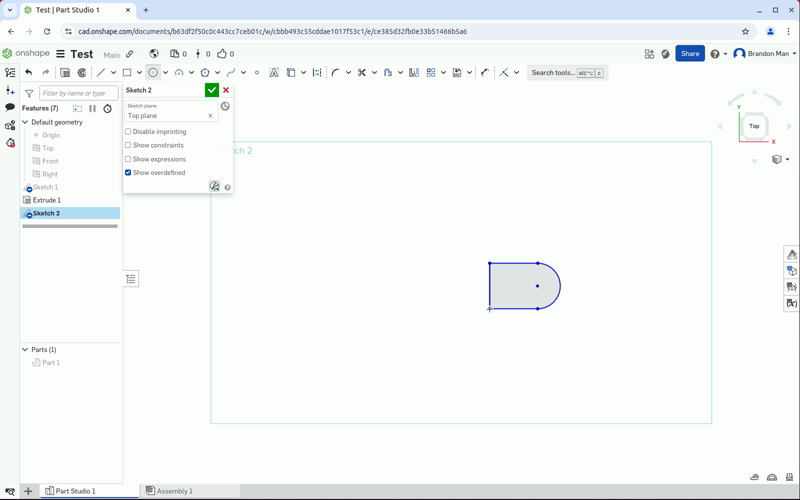
mouse_move(537, 285)
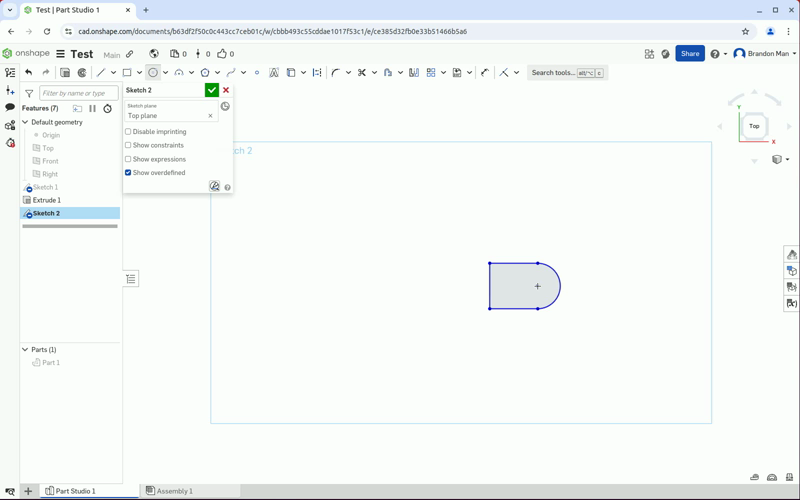
click(537, 285)
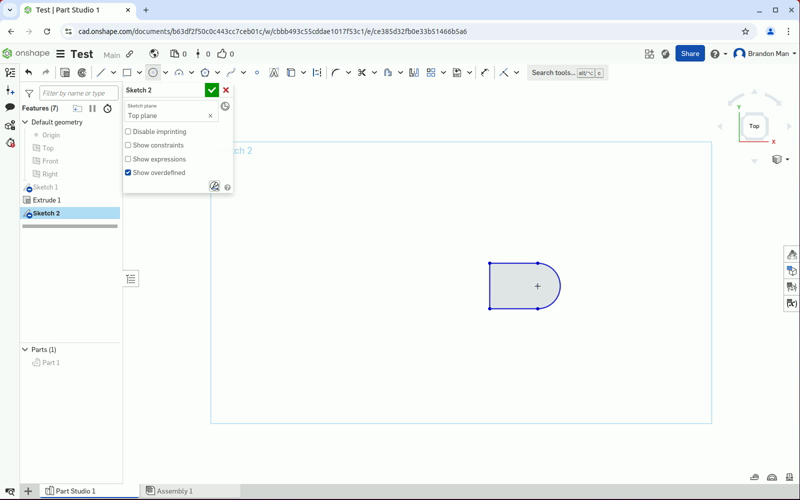
key_up(shift)
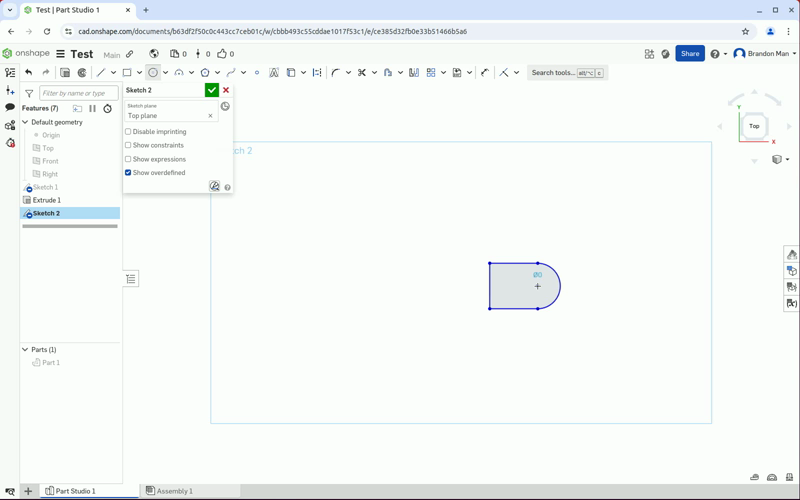
mouse_move(555, 285)
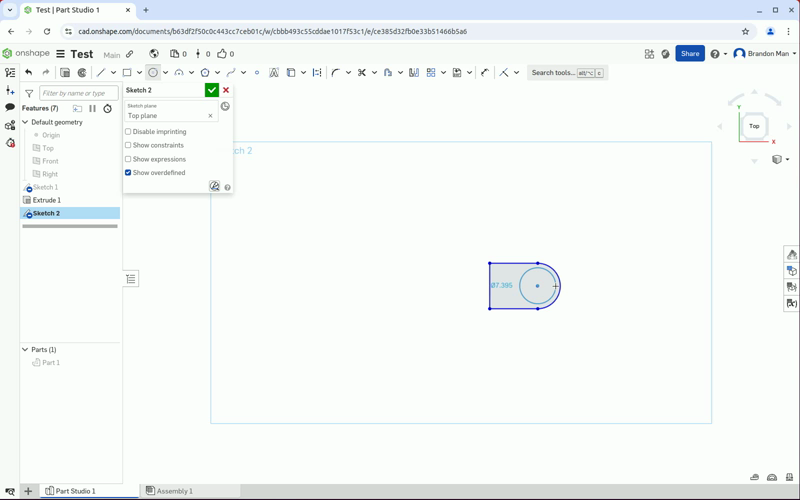
click(555, 285)
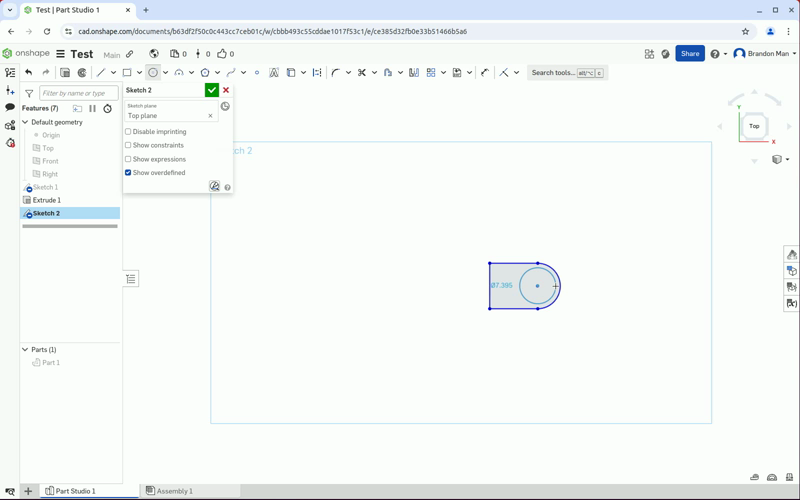
key(esc)
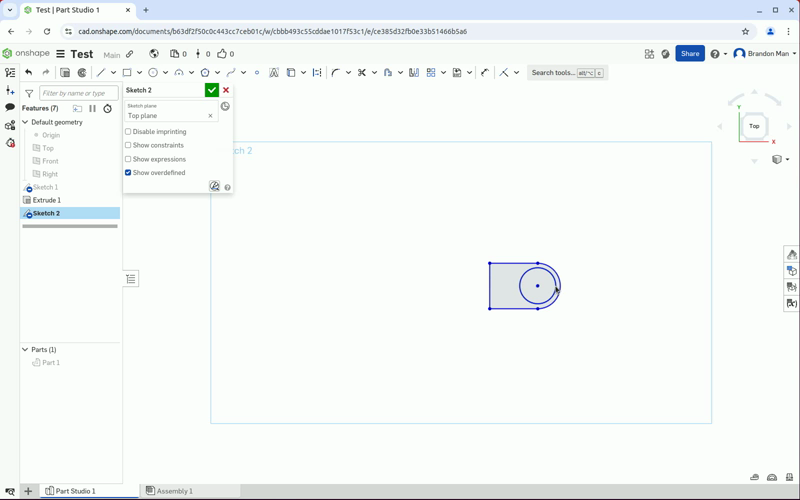
mouse_move(511, 285)
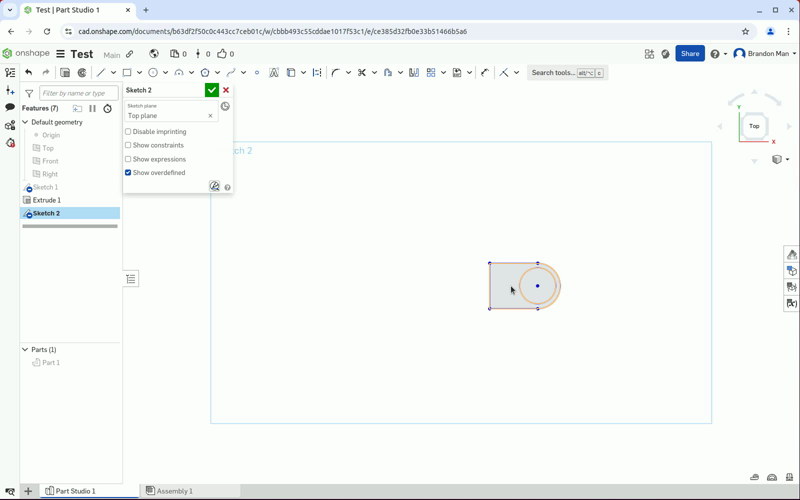
click(511, 285)
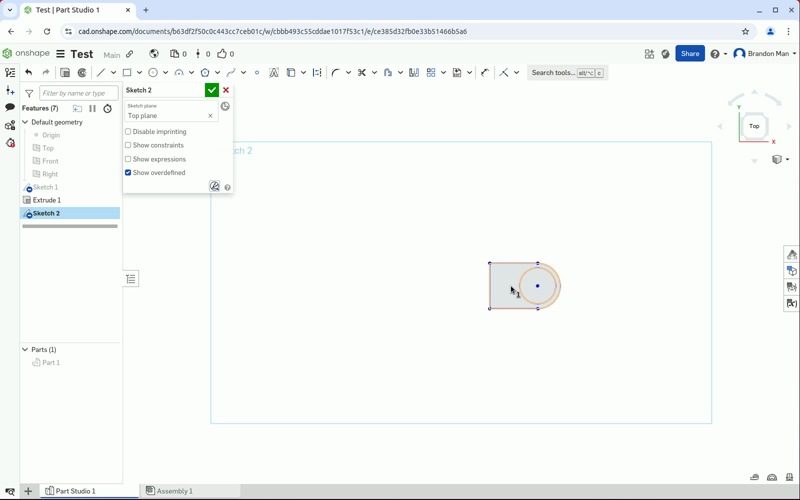
mouse_move(73, 352)
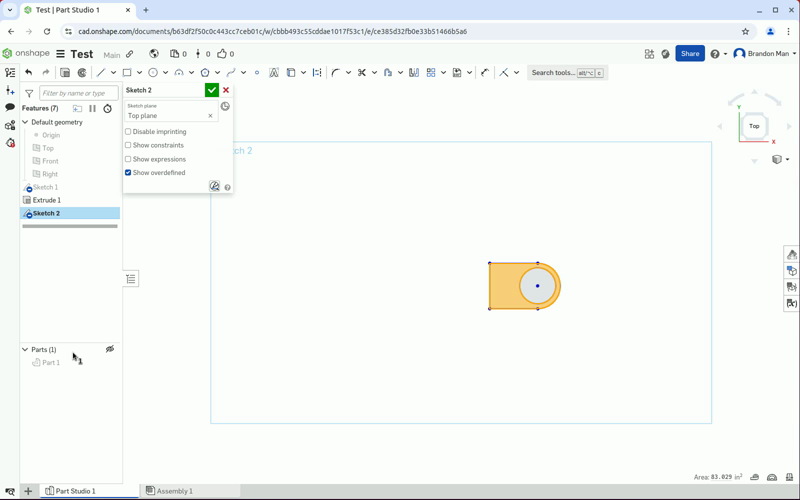
key(shift+y)
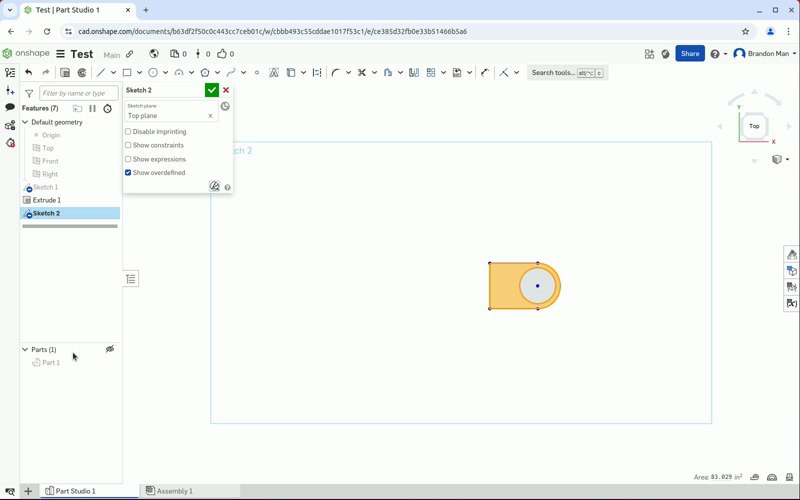
key(shift+e)
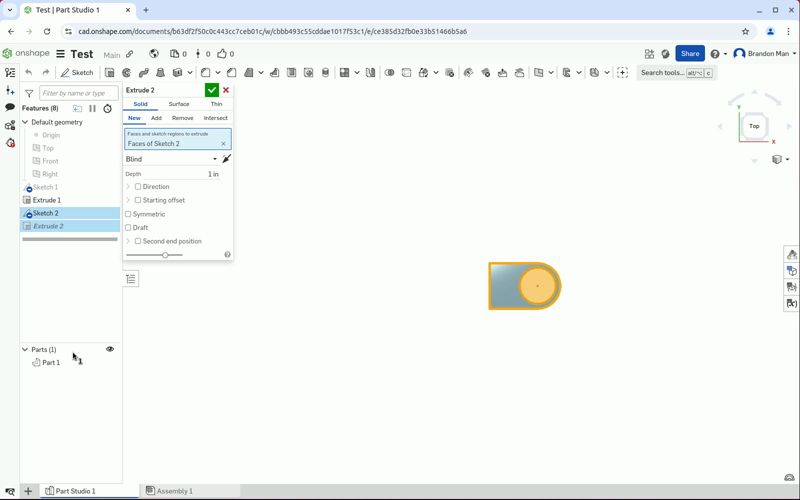
mouse_move(143, 106)
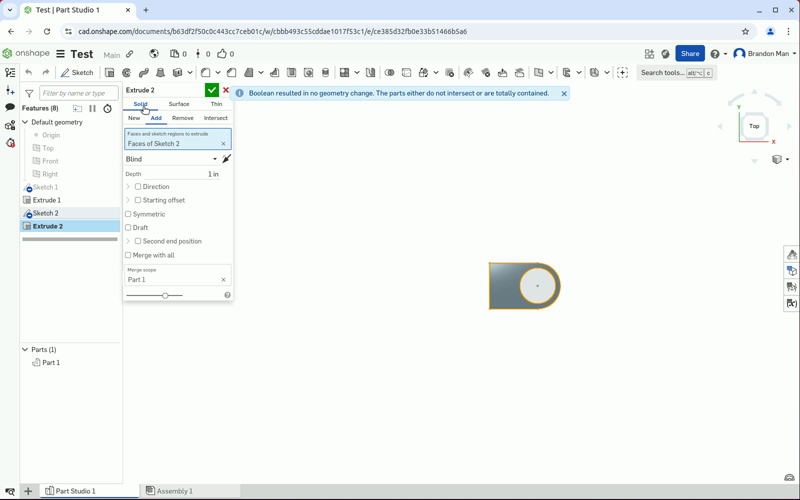
click(143, 106)
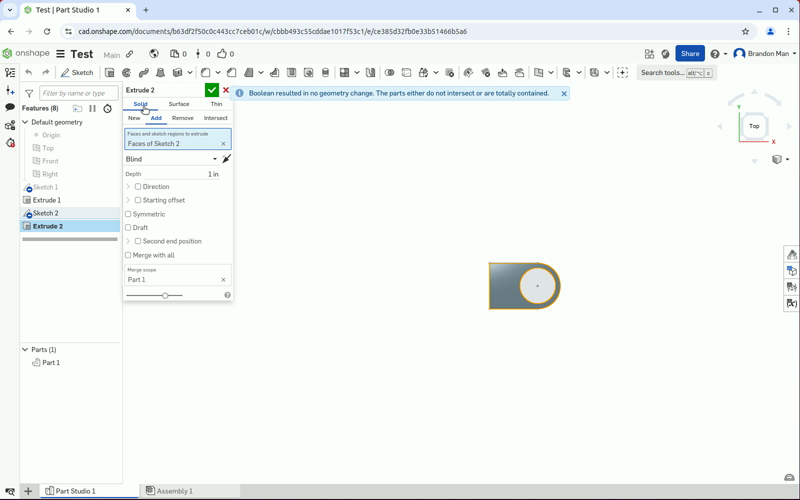
mouse_move(137, 120)
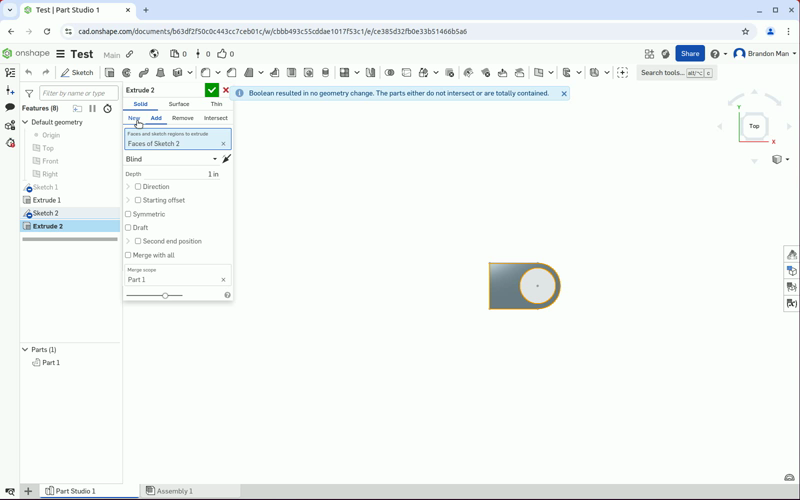
click(137, 120)
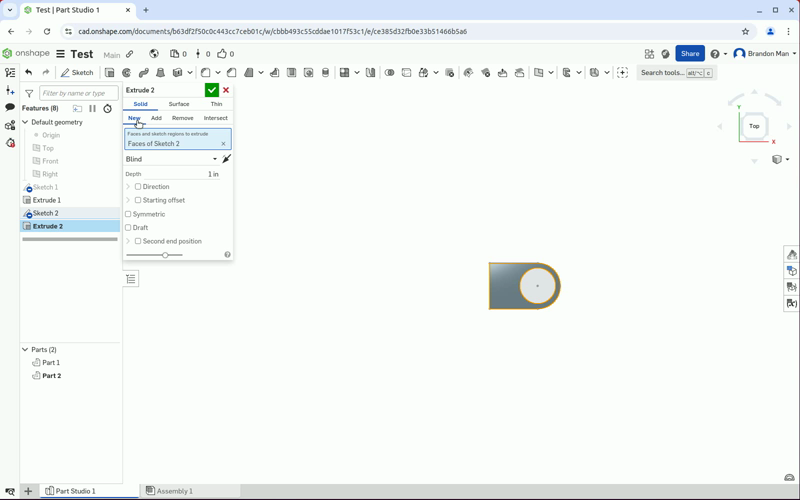
key(tab, 4)
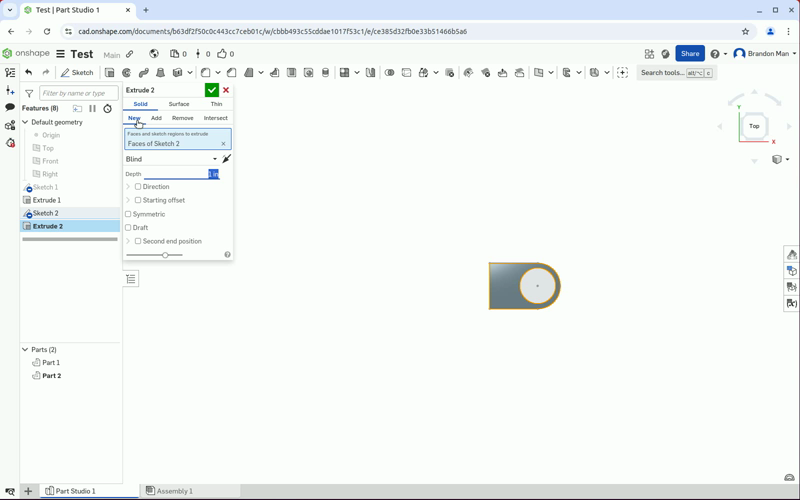
text(7.222)
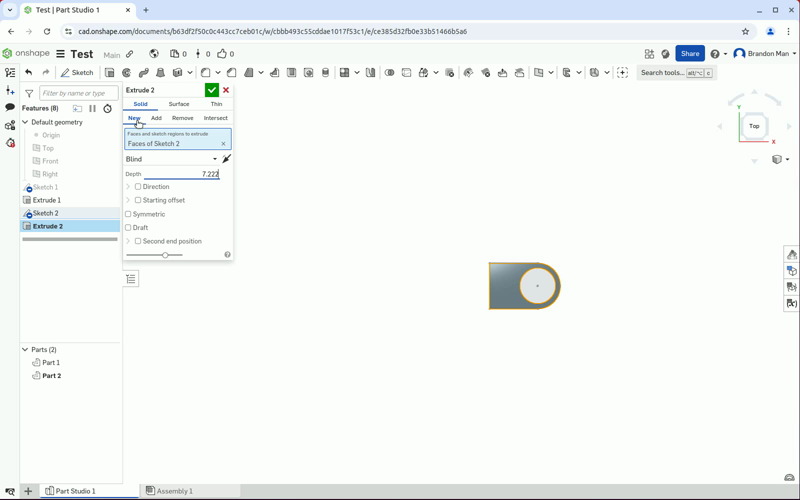
key(tab, 3)
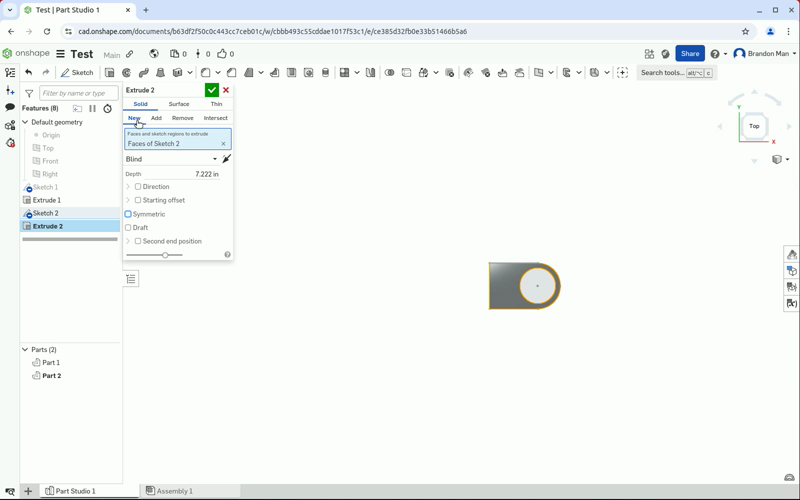
key(space)
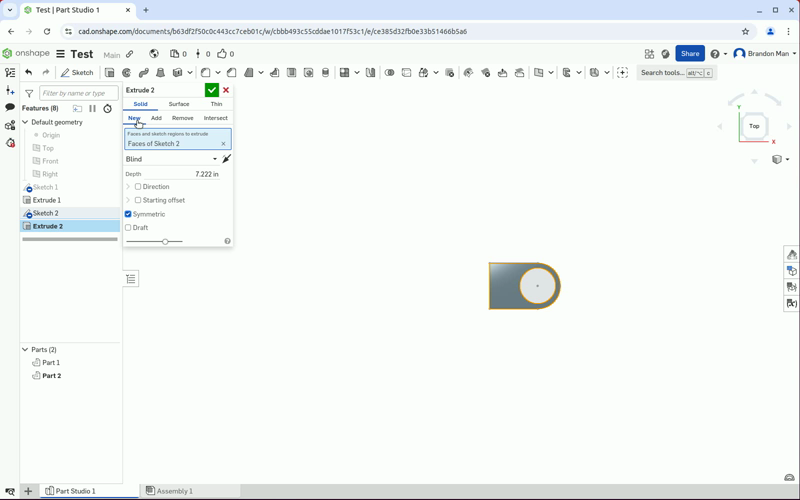
key(enter)
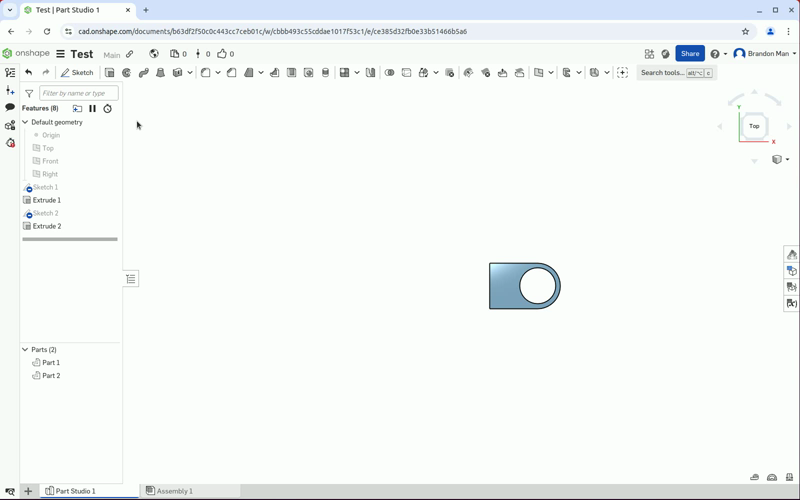
key(shift+h)
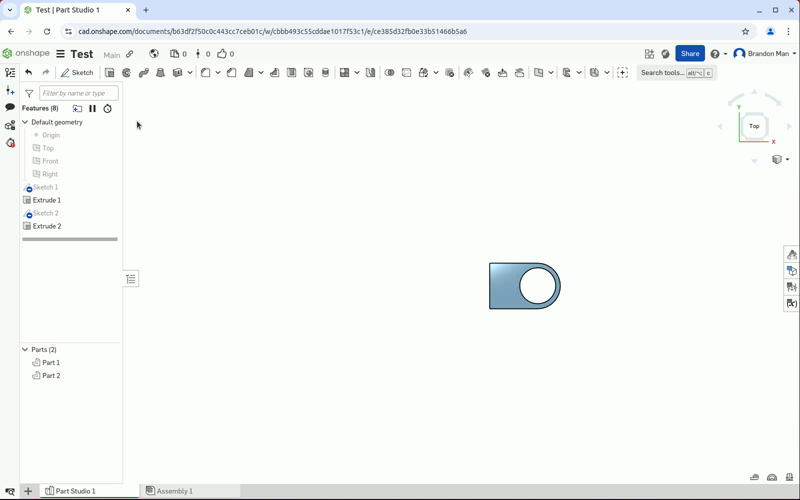
key(shift+h)
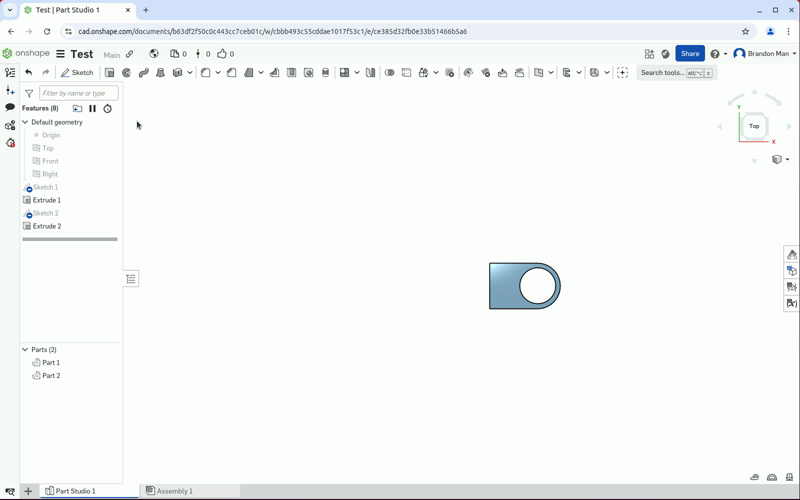
mouse_move(73, 189)
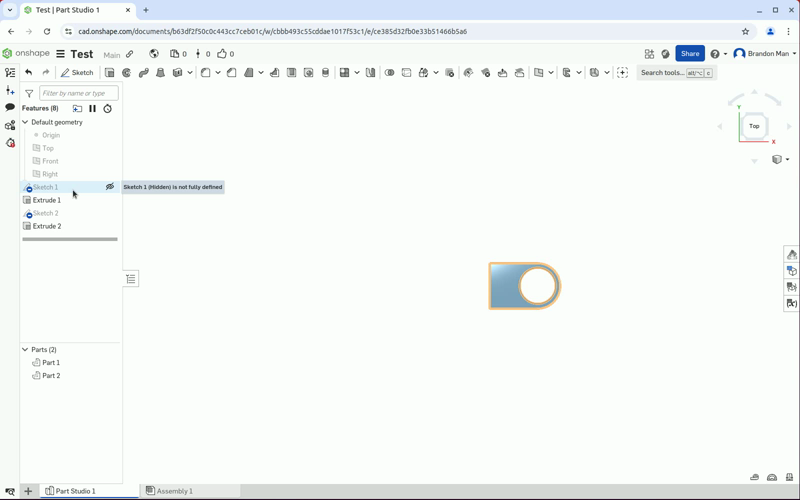
click(73, 189)
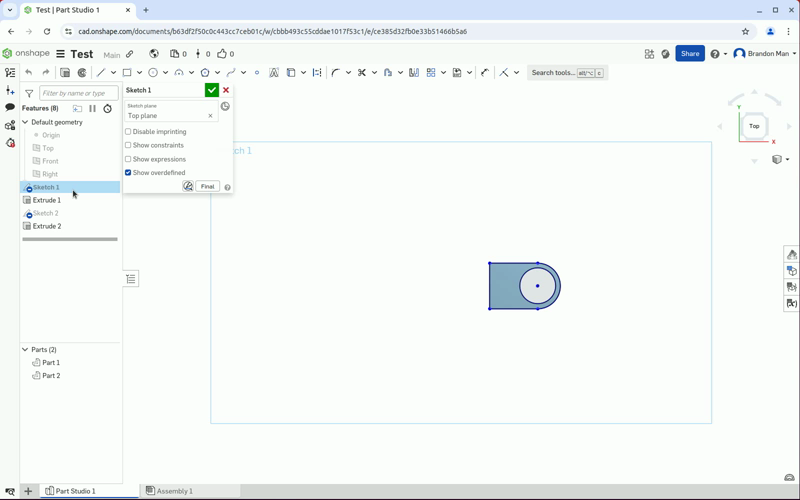
mouse_move(229, 92)
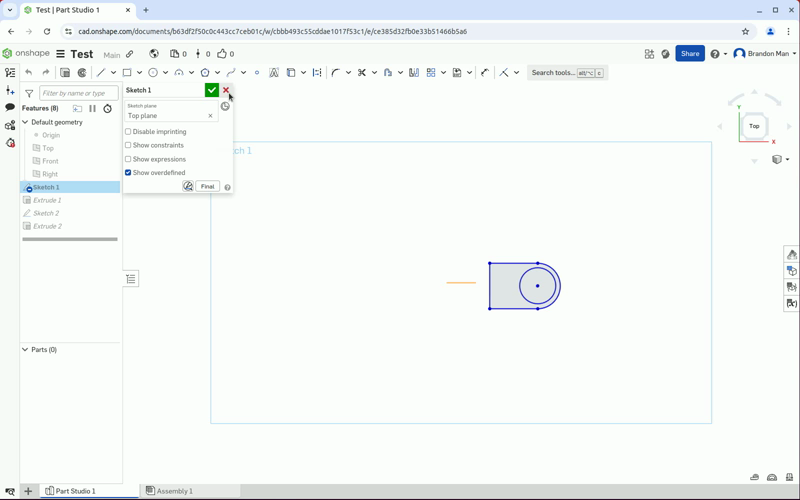
click(229, 92)
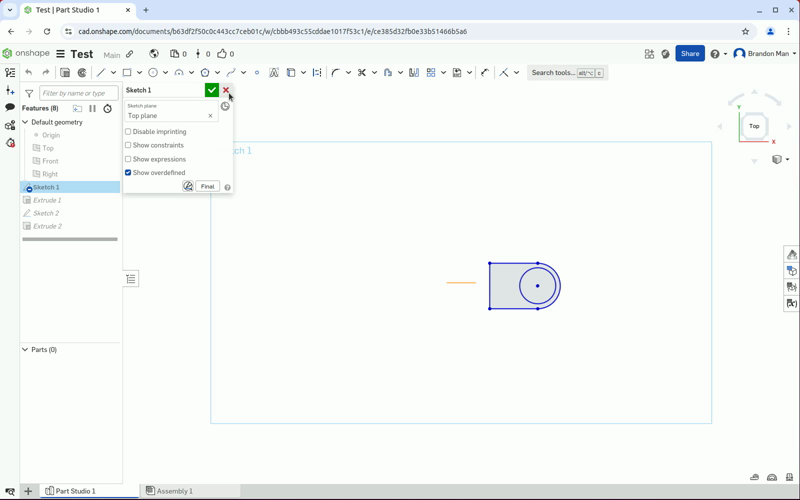
key(shift+s)
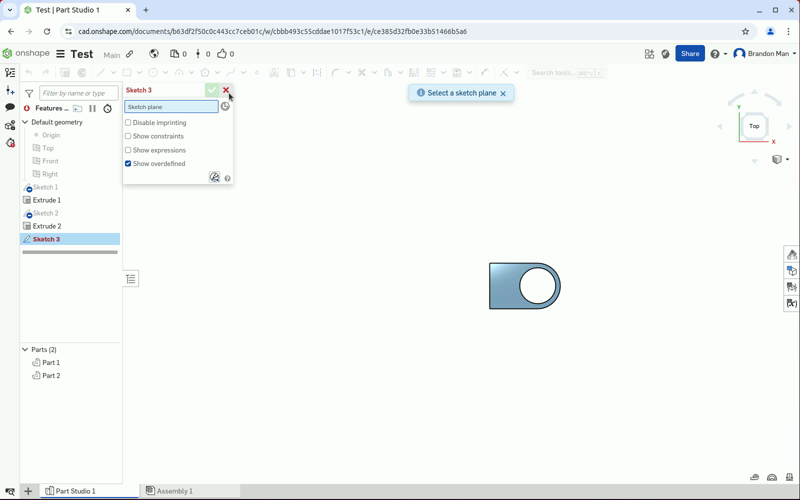
mouse_move(73, 150)
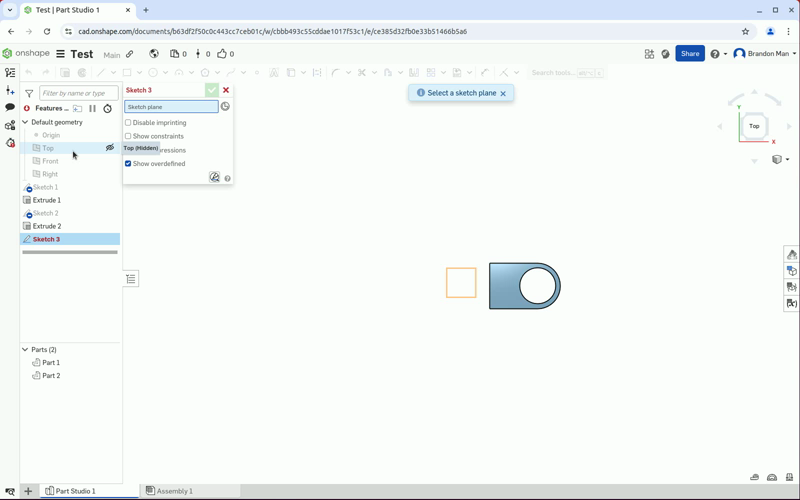
click(73, 150)
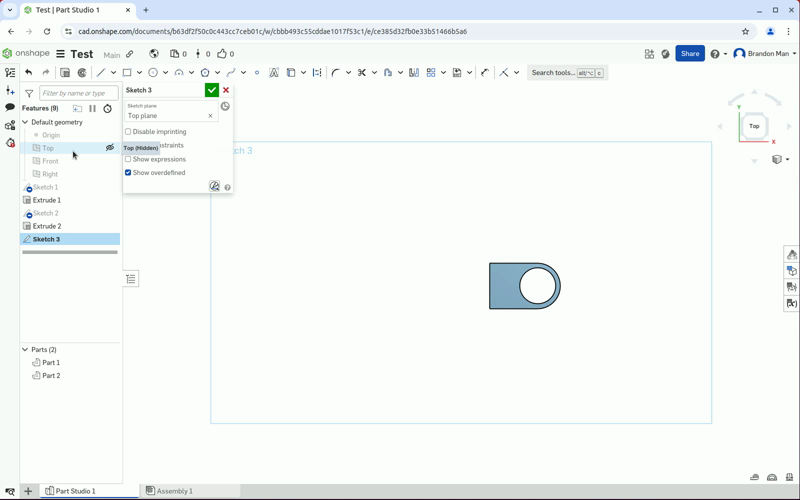
mouse_move(73, 352)
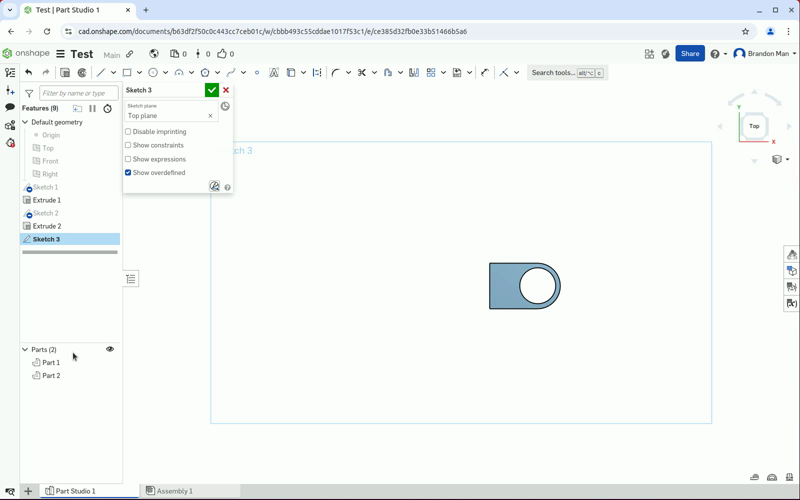
key(y)
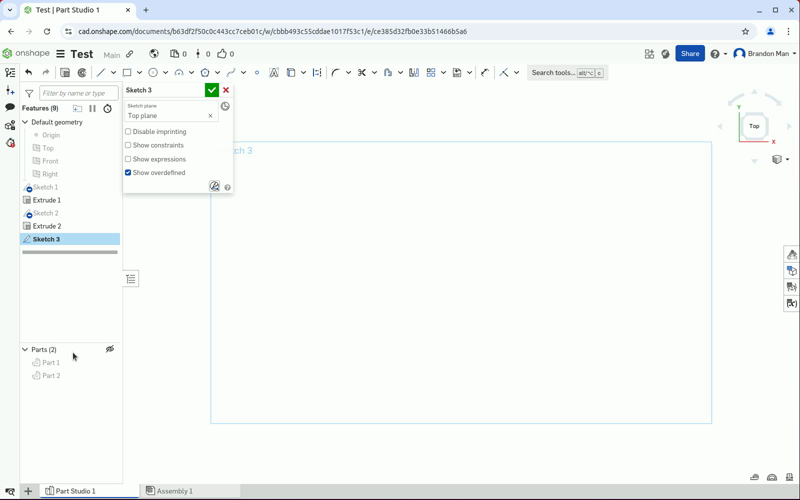
key(l)
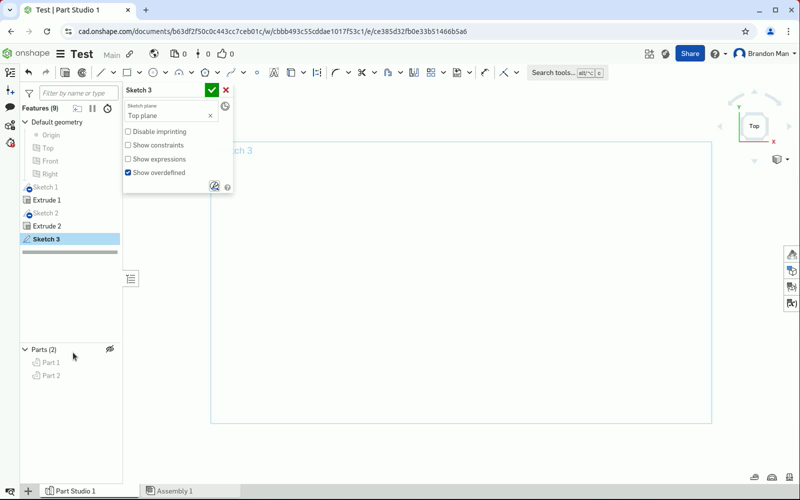
key_down(shift)
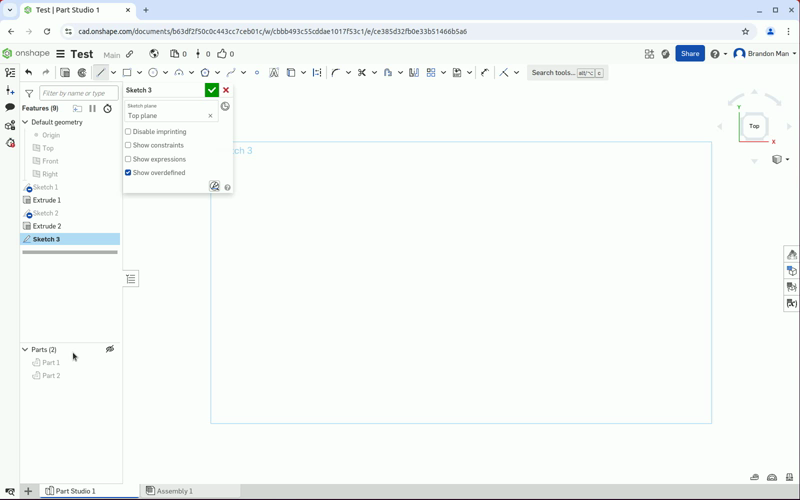
mouse_move(489, 321)
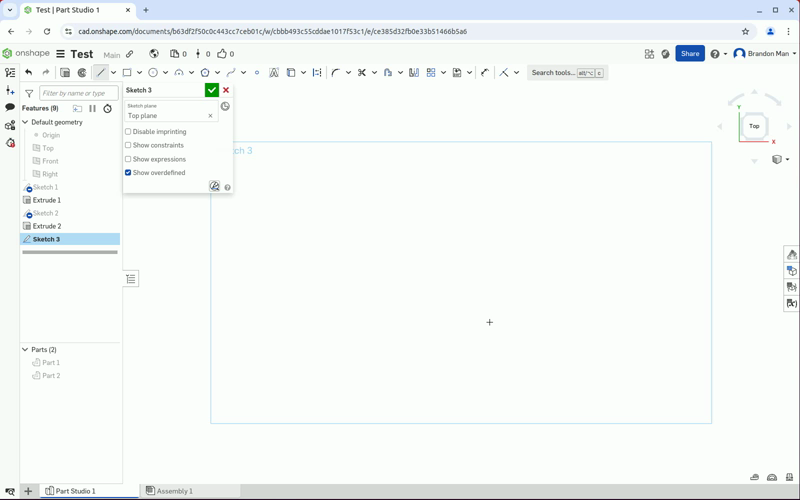
click(489, 321)
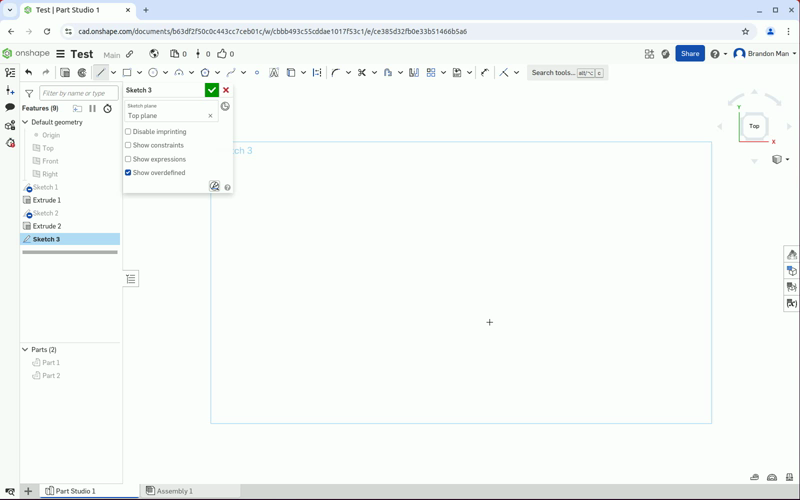
key_up(shift)
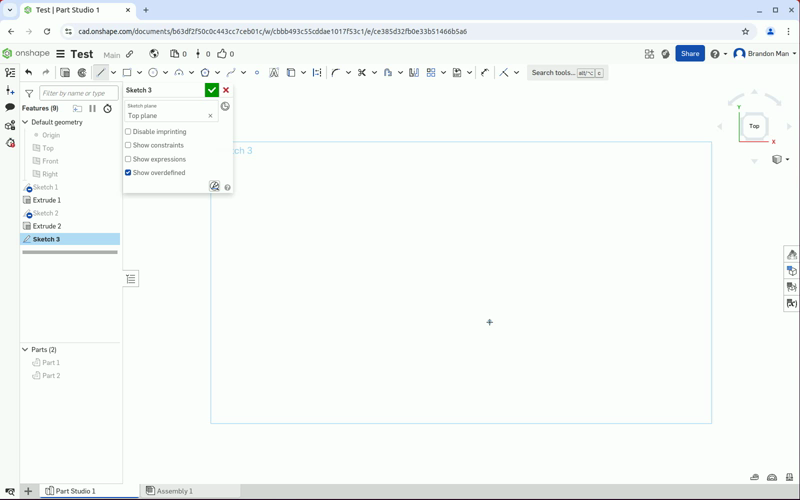
key_down(shift)
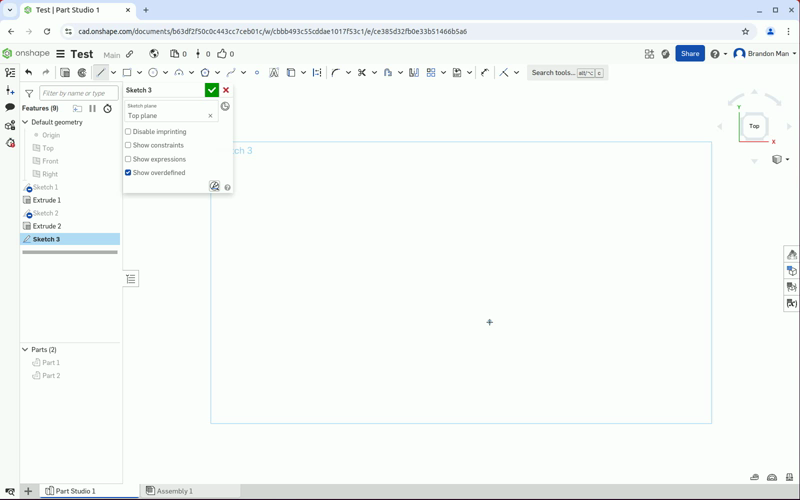
mouse_move(519, 321)
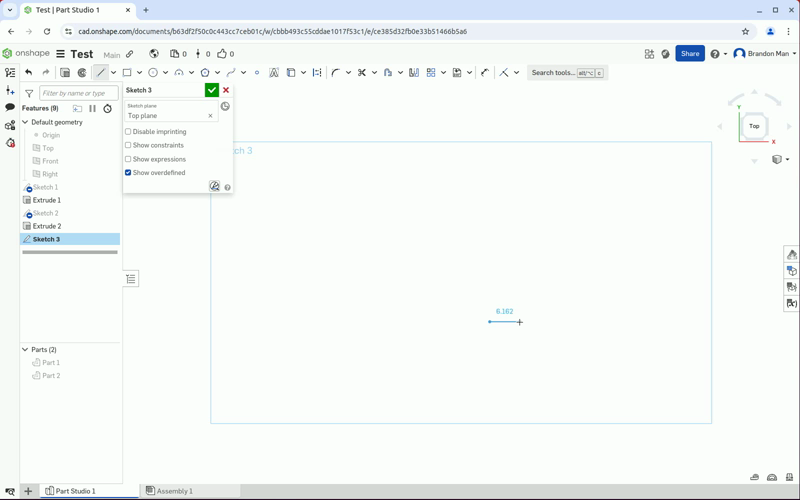
mouse_move(537, 321)
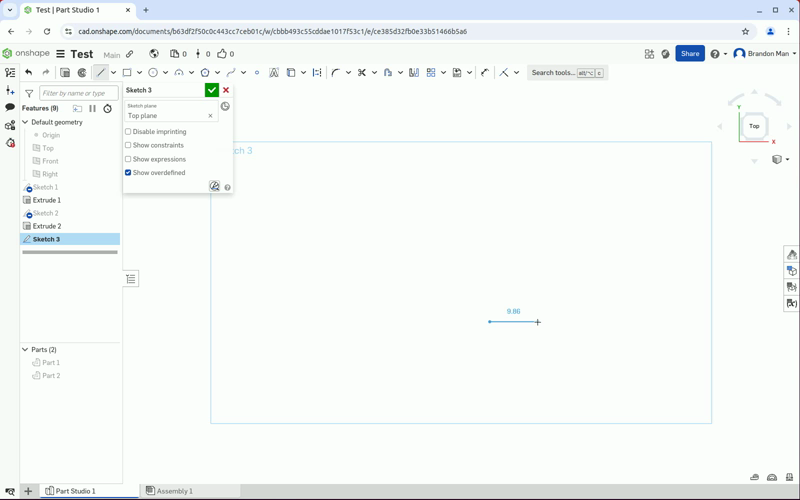
click(537, 321)
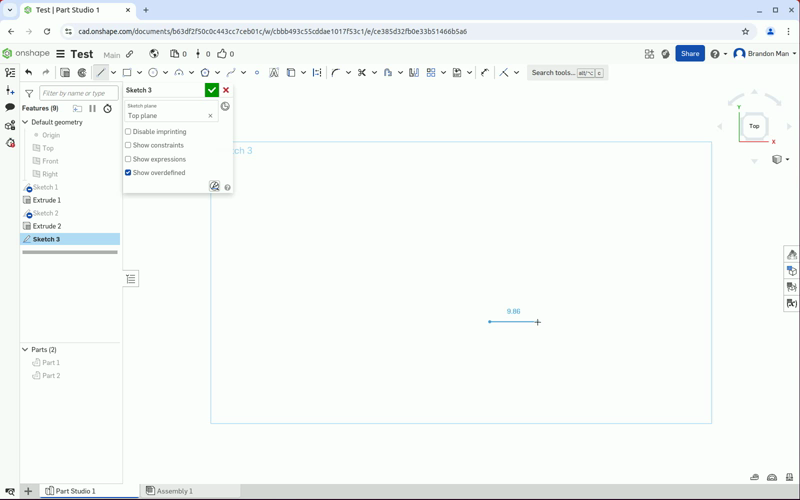
key_up(shift)
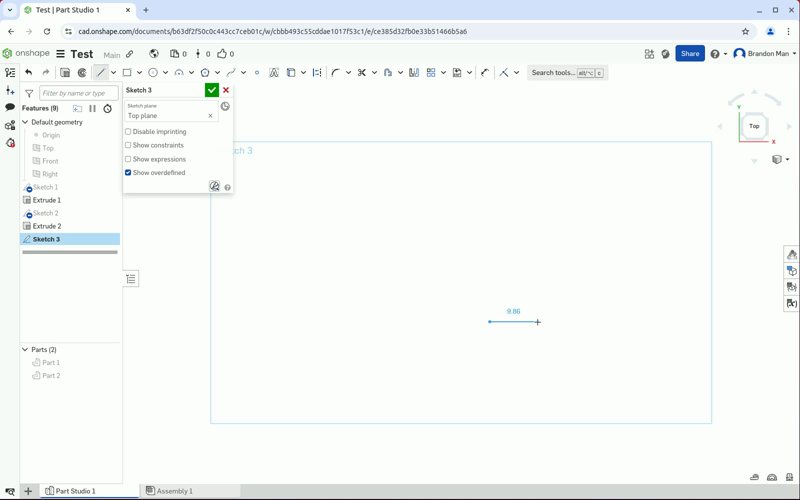
key(esc)
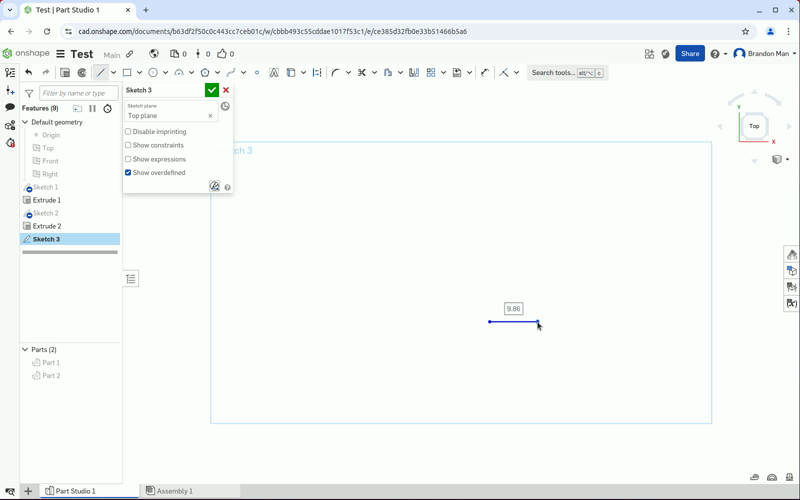
key(a)
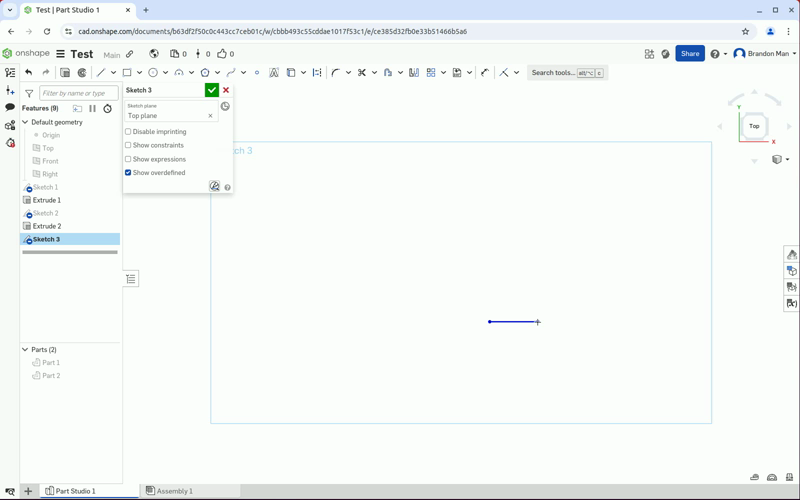
mouse_move(537, 321)
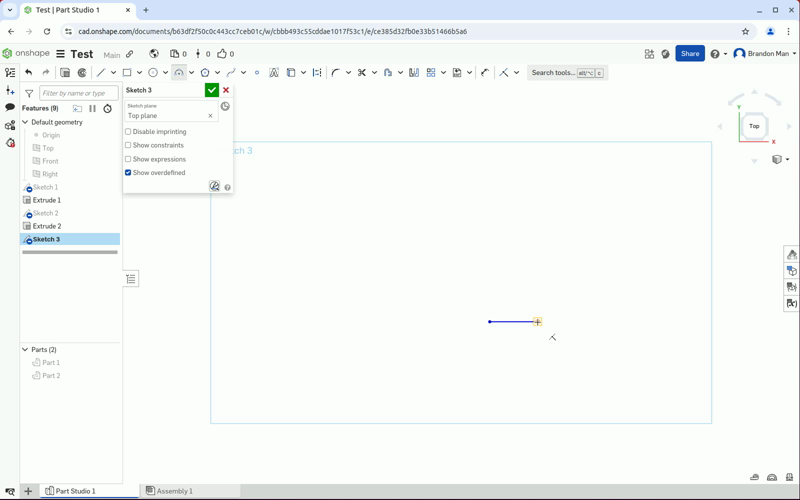
click(537, 321)
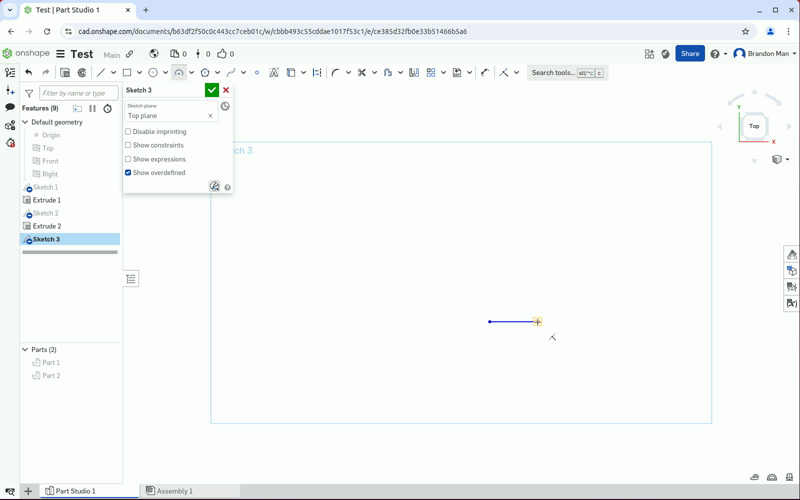
key_down(shift)
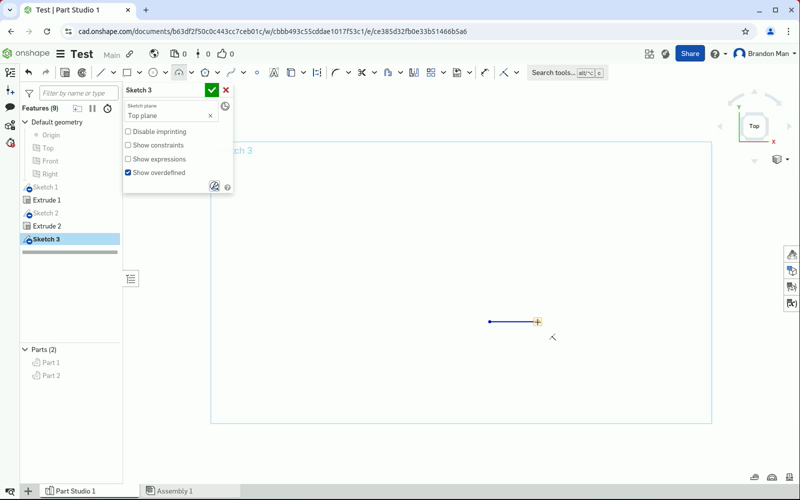
mouse_move(537, 250)
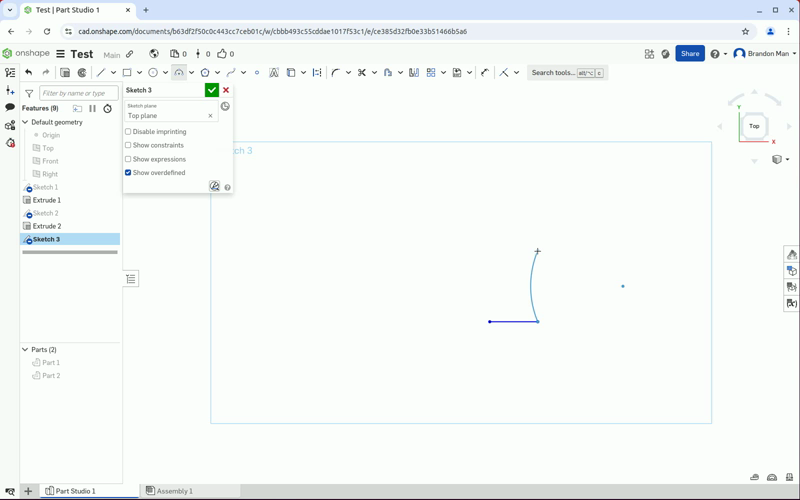
click(537, 250)
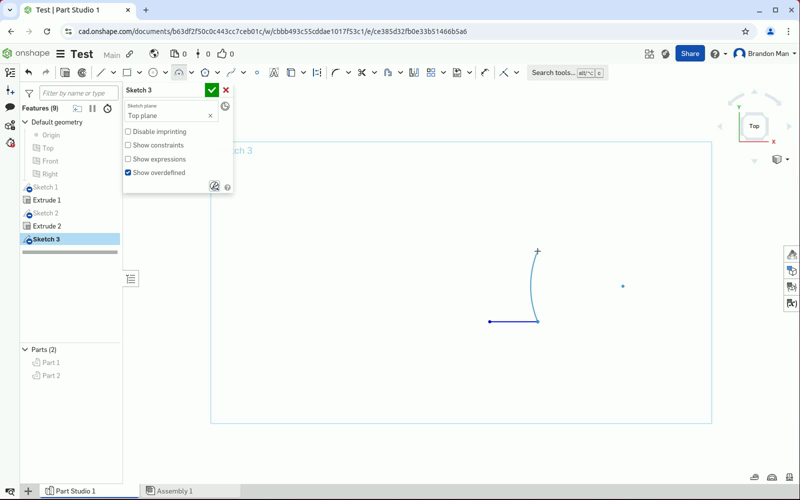
mouse_move(573, 285)
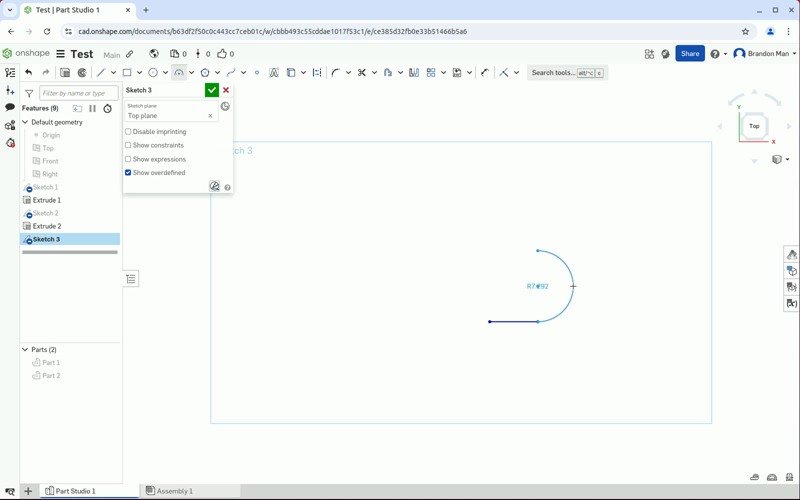
click(573, 285)
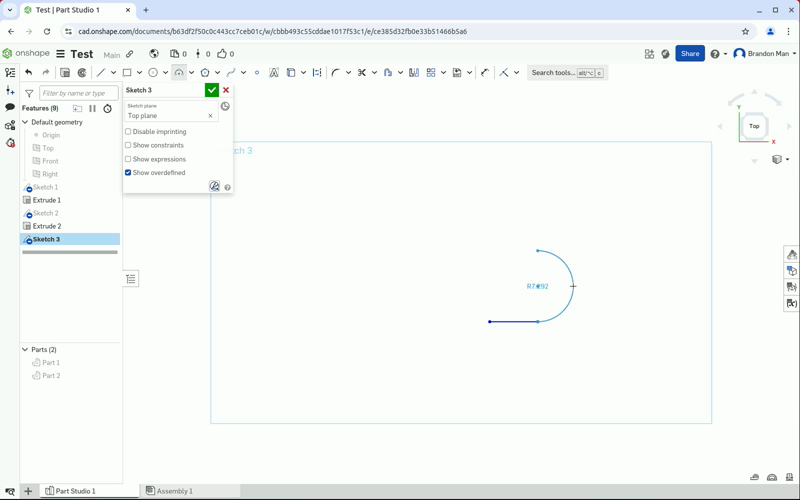
key_up(shift)
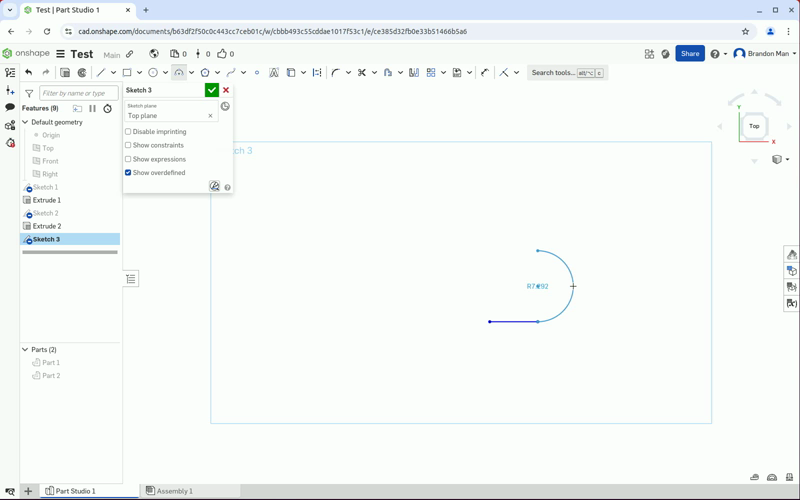
key(esc)
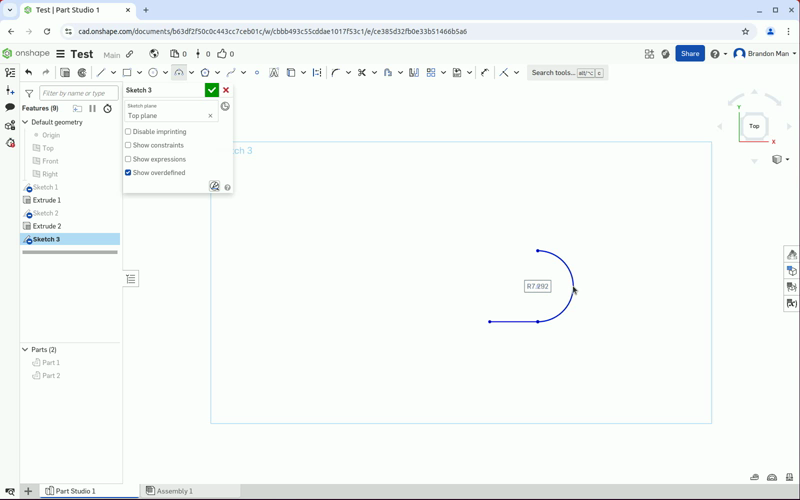
key(l)
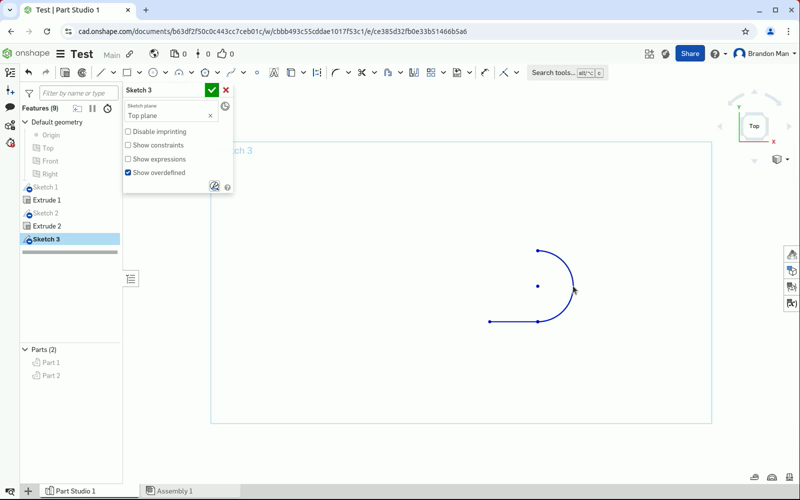
mouse_move(537, 250)
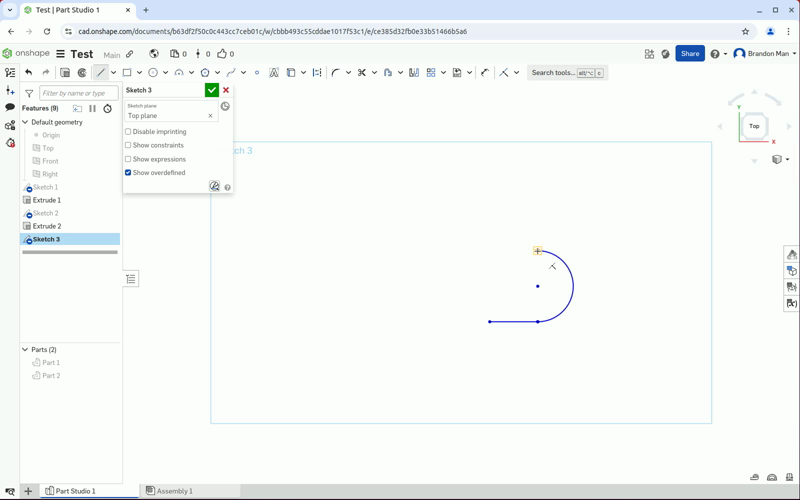
click(537, 250)
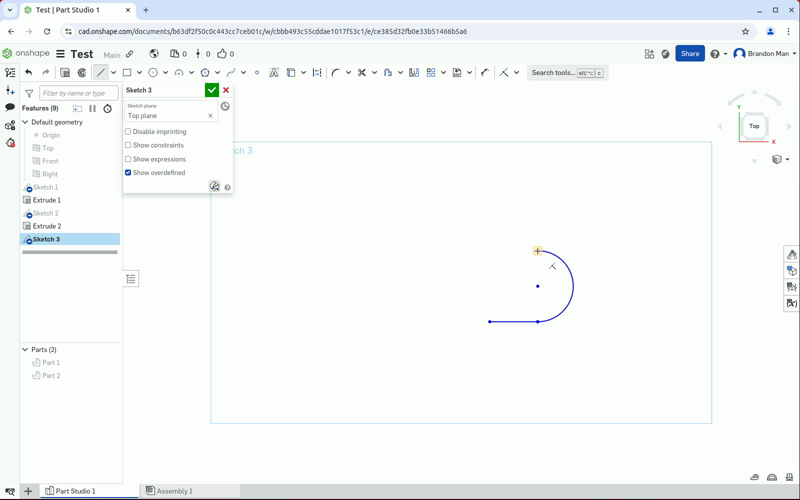
key_down(shift)
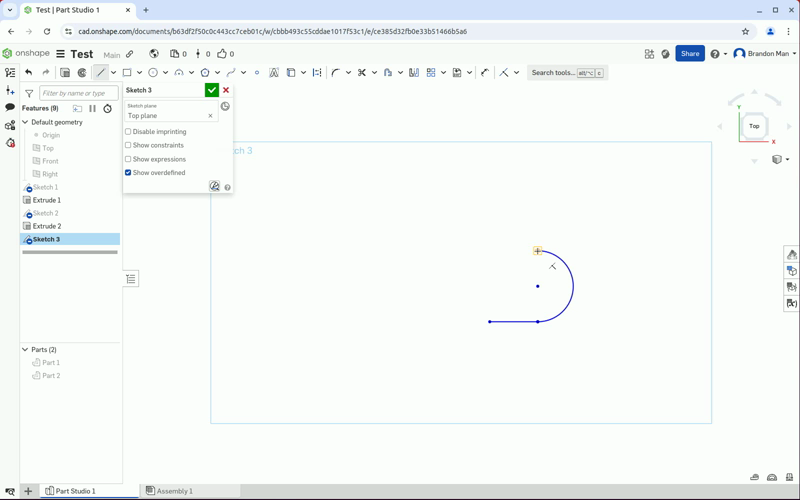
mouse_move(567, 250)
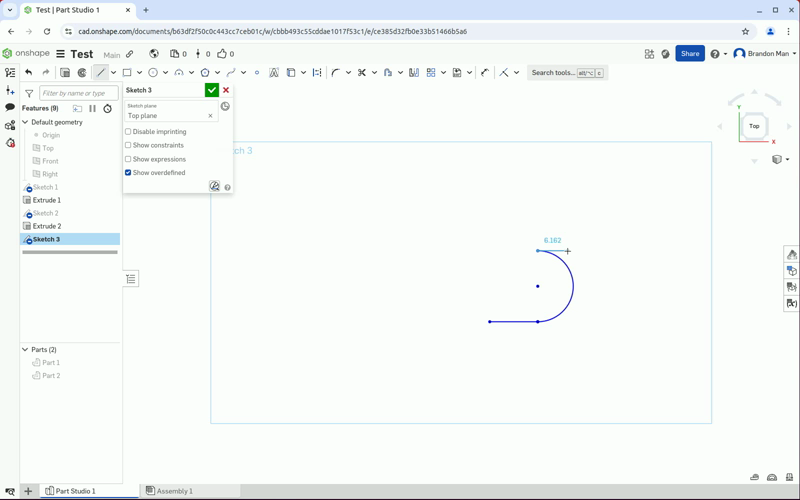
mouse_move(489, 250)
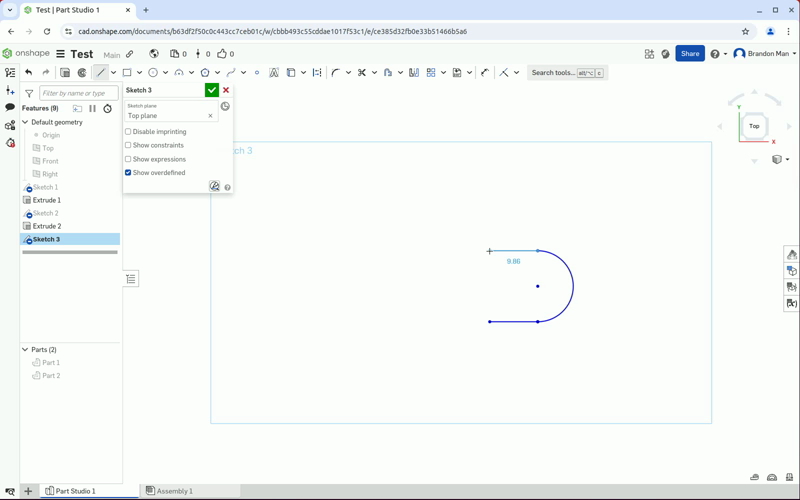
click(489, 250)
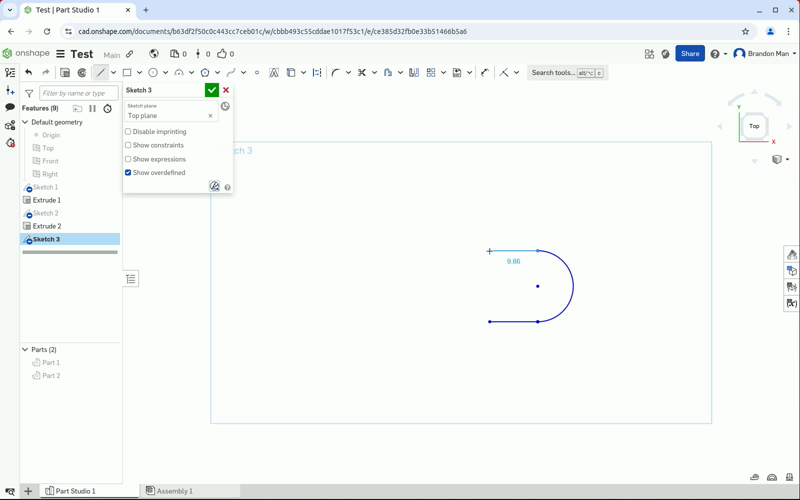
key_up(shift)
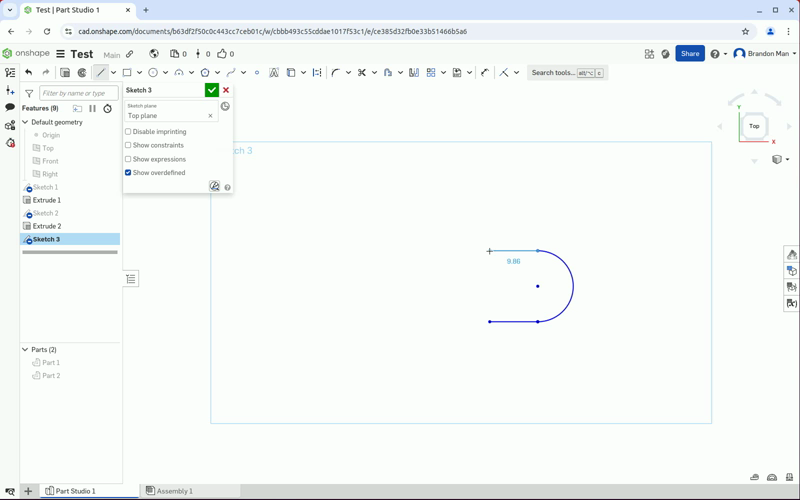
key_down(shift)
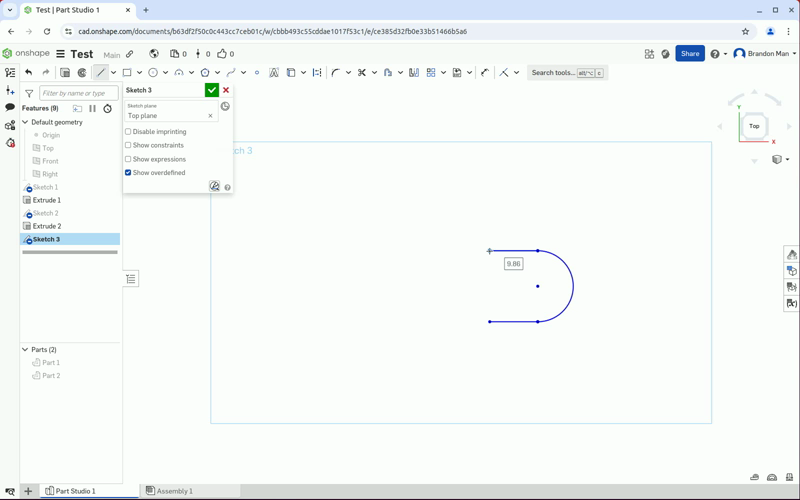
mouse_move(519, 250)
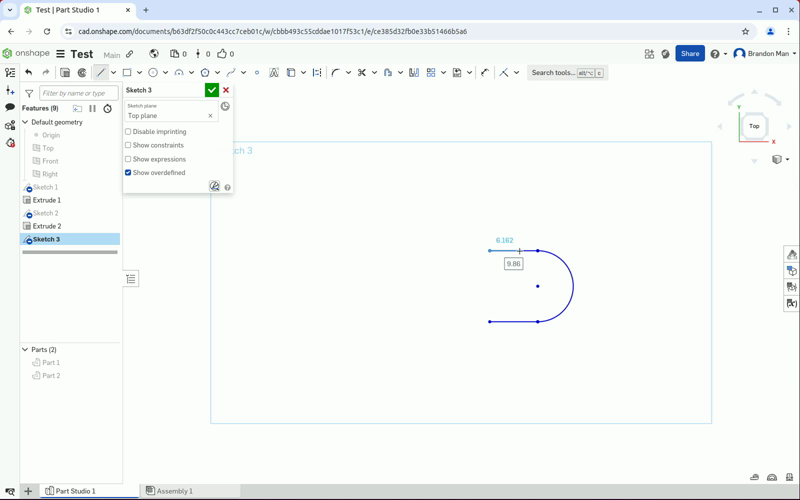
mouse_move(489, 263)
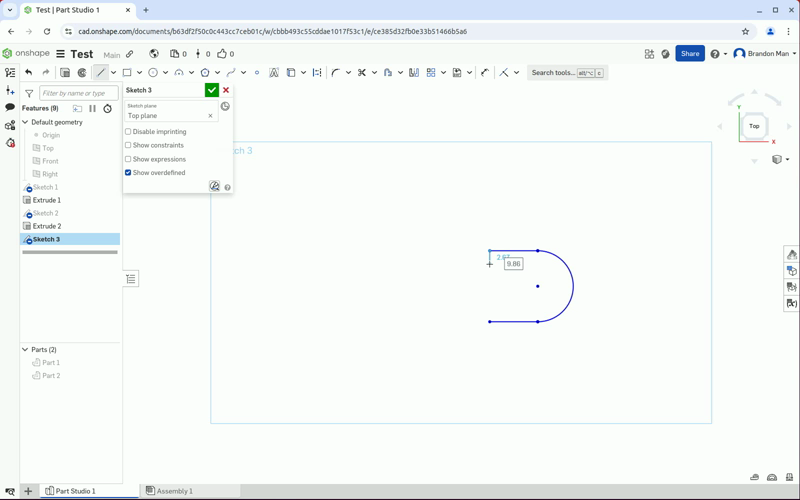
click(489, 263)
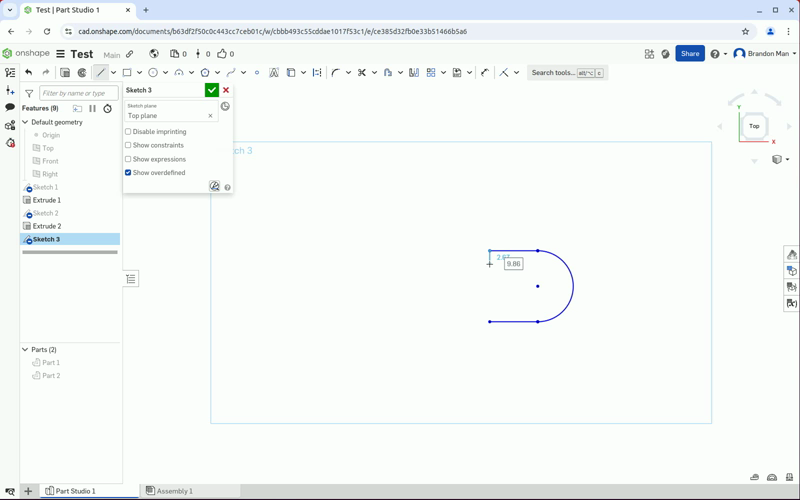
key_up(shift)
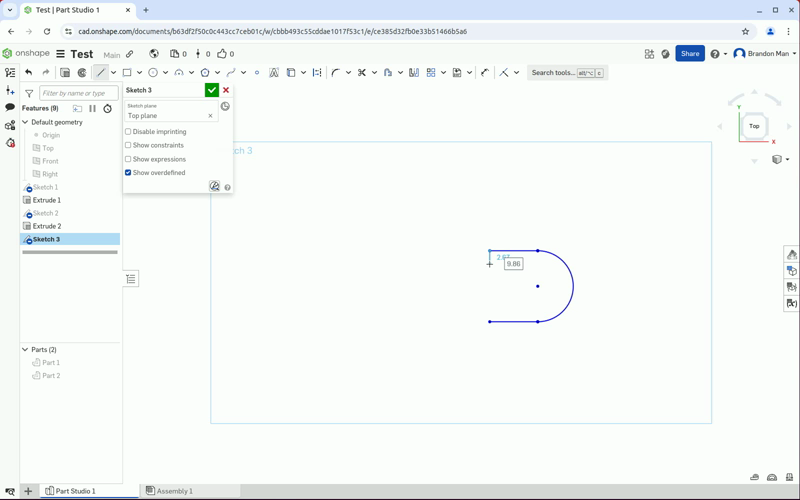
key_down(shift)
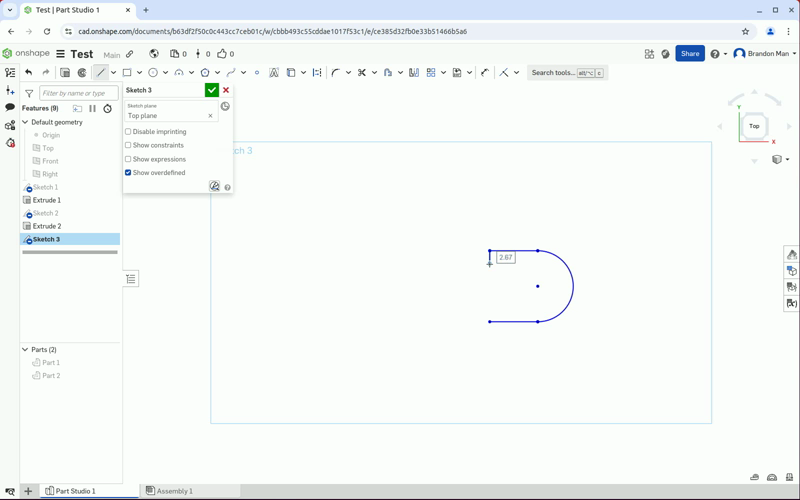
mouse_move(519, 263)
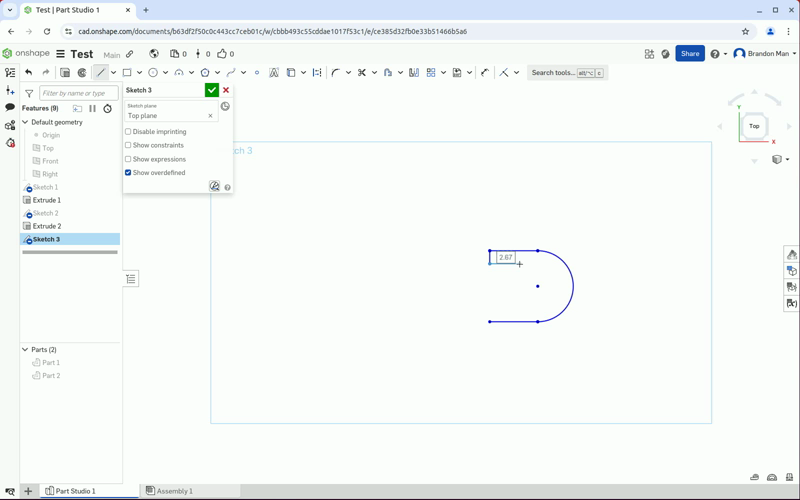
mouse_move(537, 263)
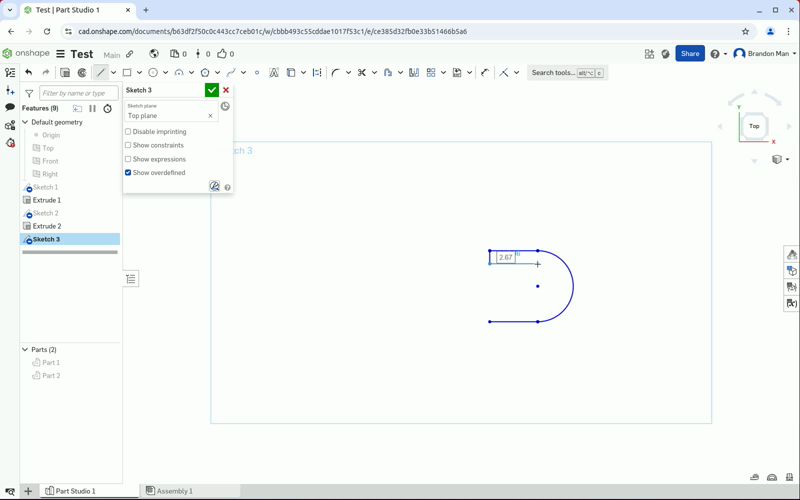
click(537, 263)
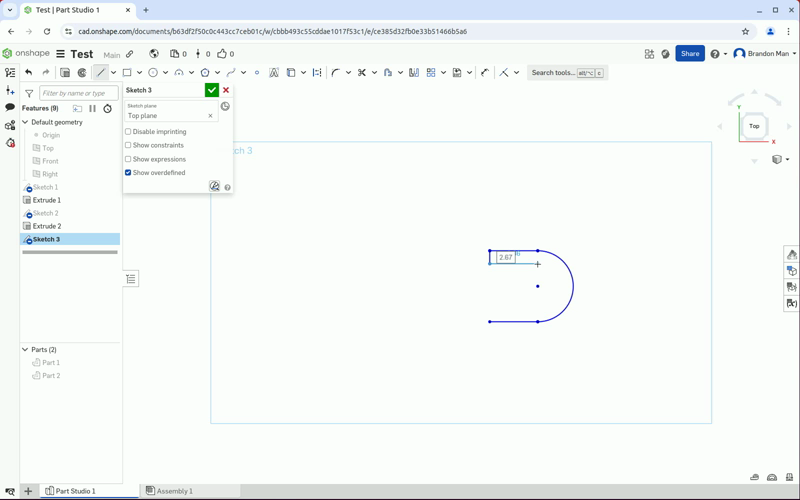
key_up(shift)
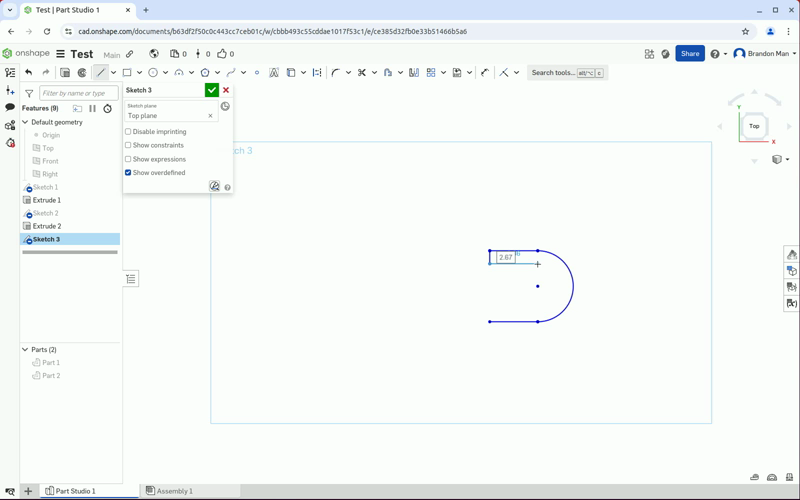
key(esc)
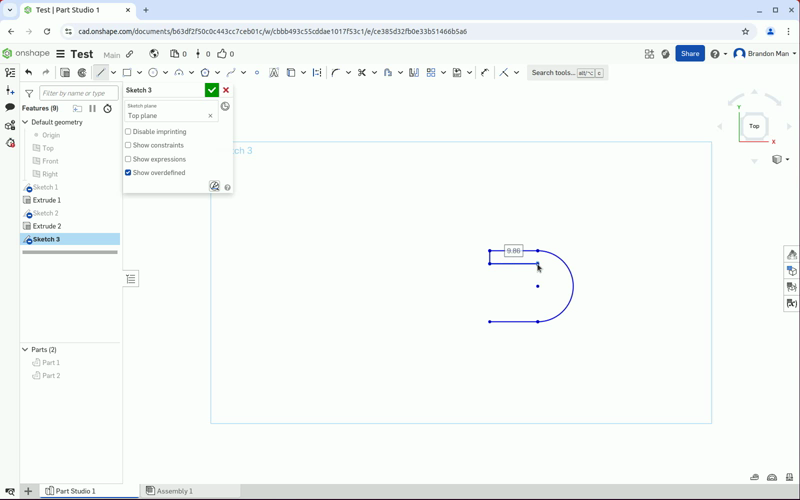
key(a)
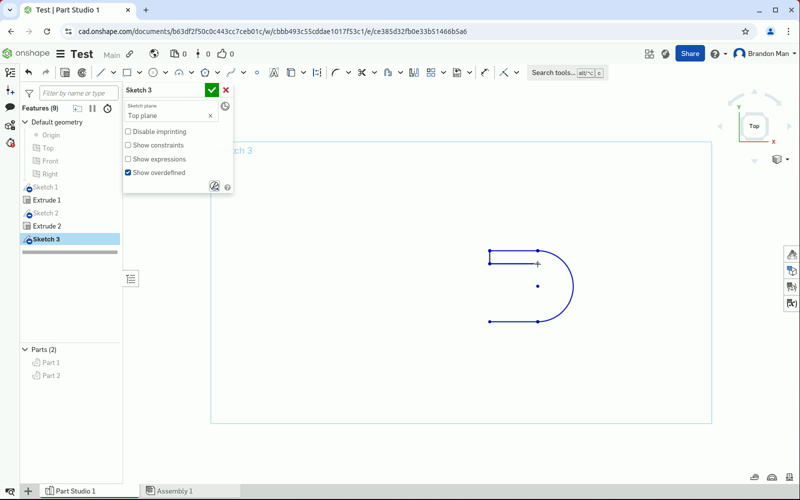
mouse_move(537, 263)
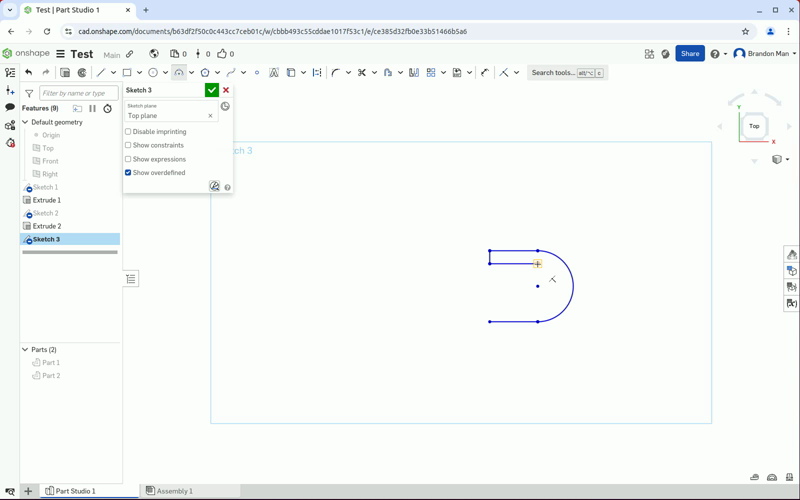
click(537, 263)
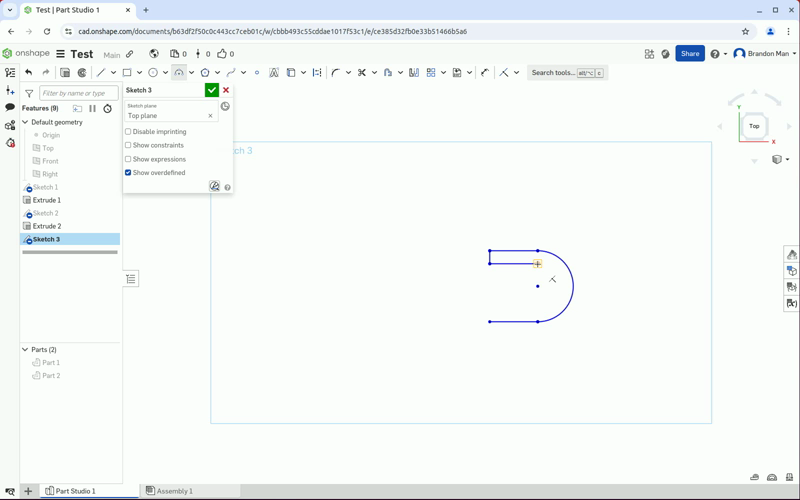
key_down(shift)
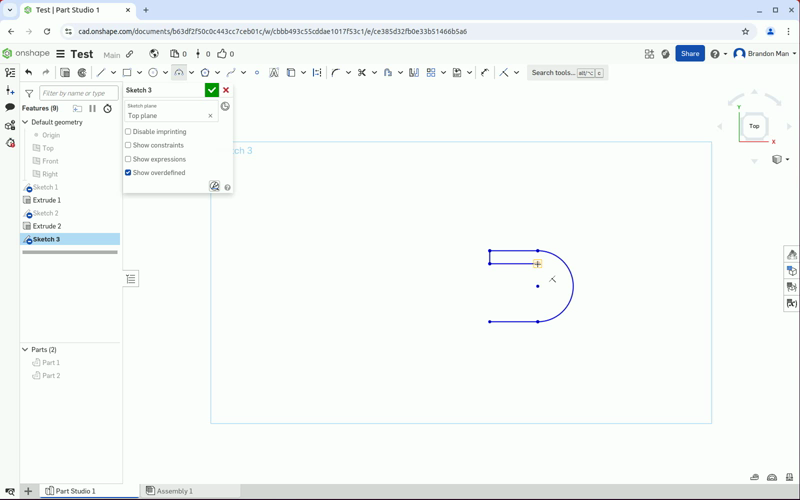
mouse_move(537, 308)
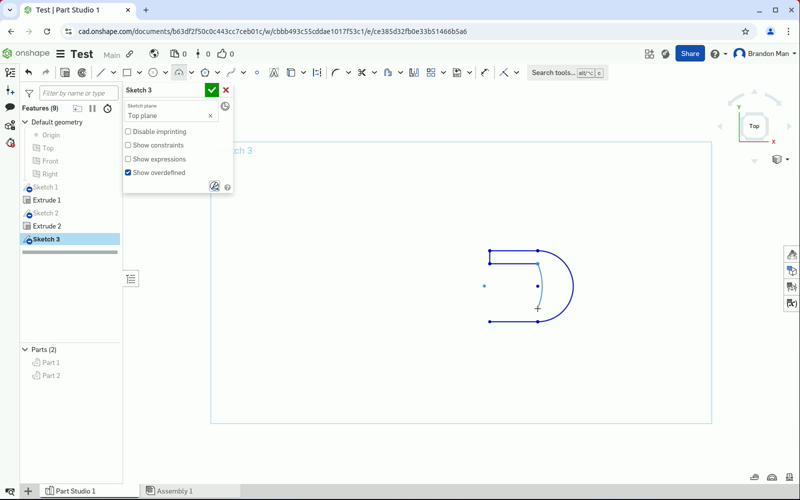
click(537, 308)
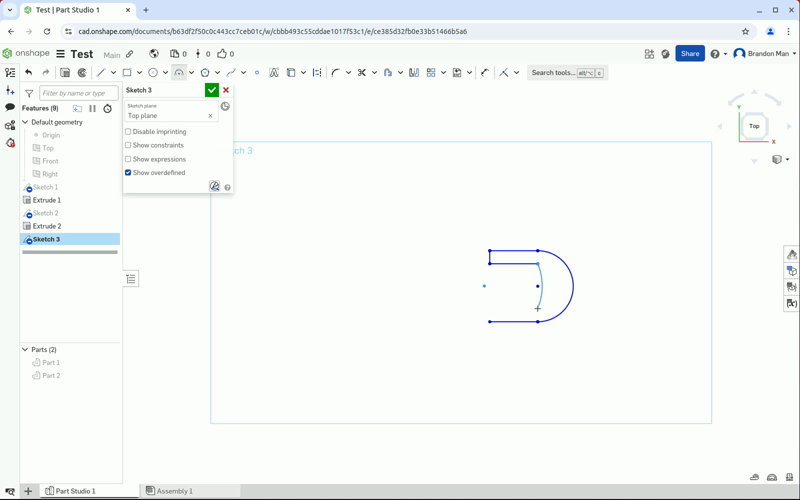
mouse_move(559, 285)
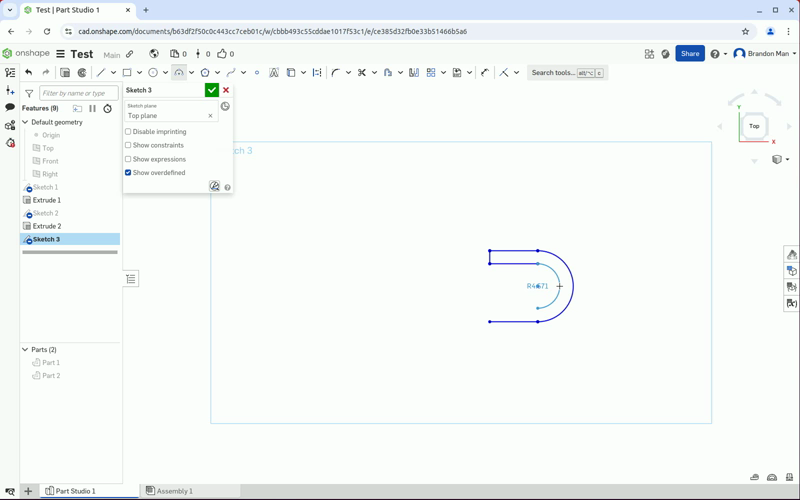
click(559, 285)
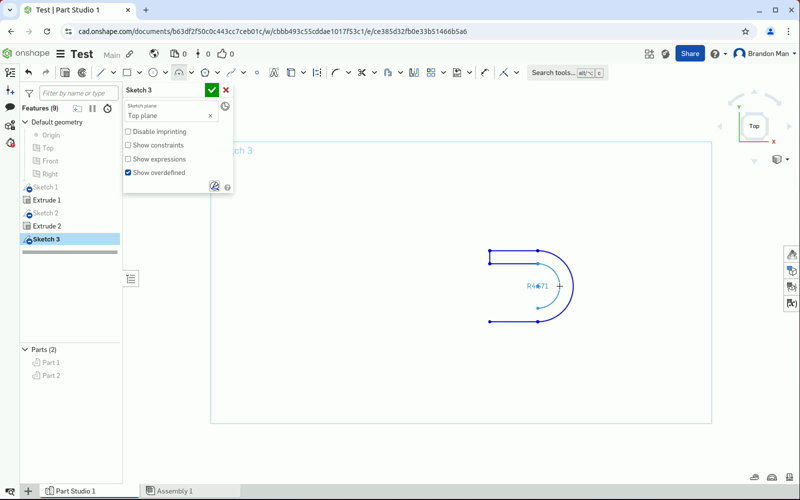
key_up(shift)
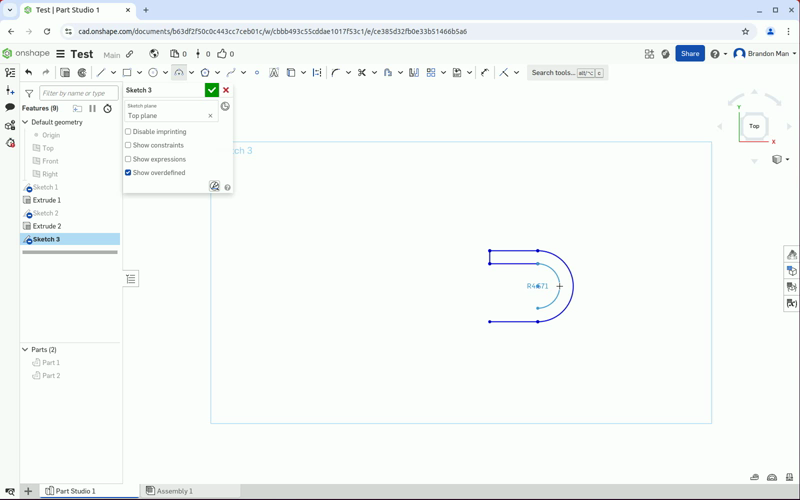
key(esc)
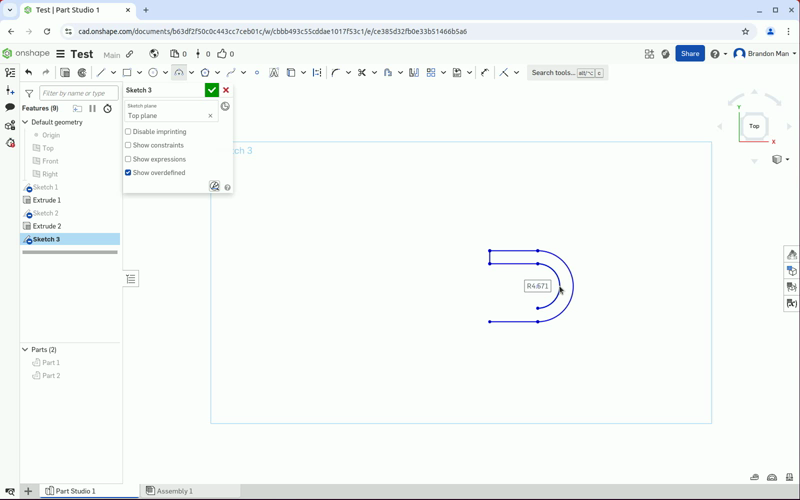
key(l)
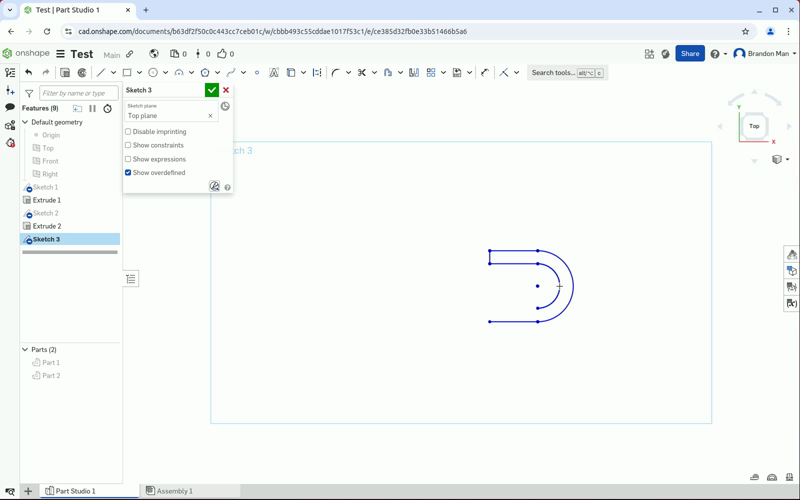
mouse_move(537, 308)
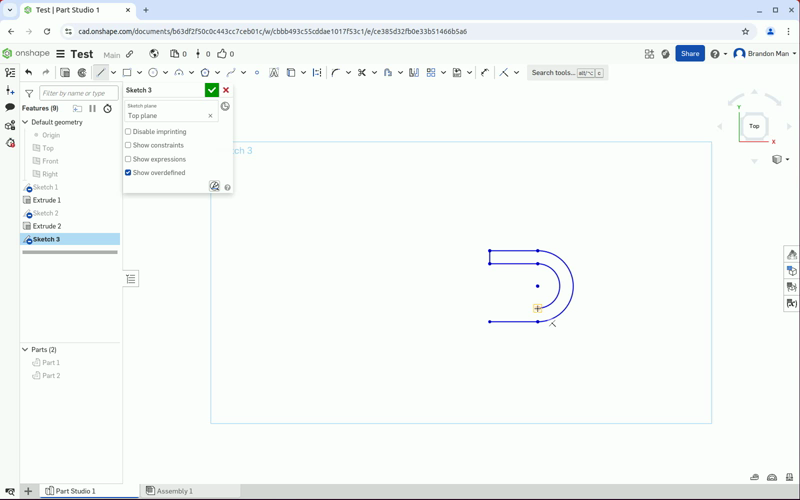
click(537, 308)
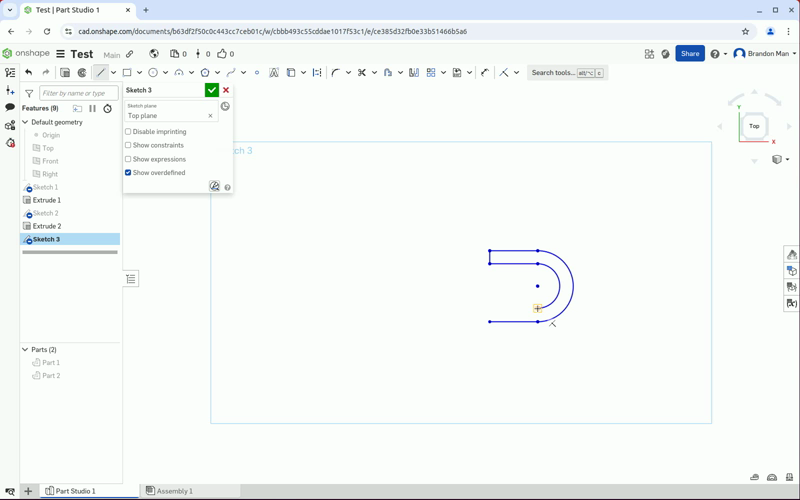
key_down(shift)
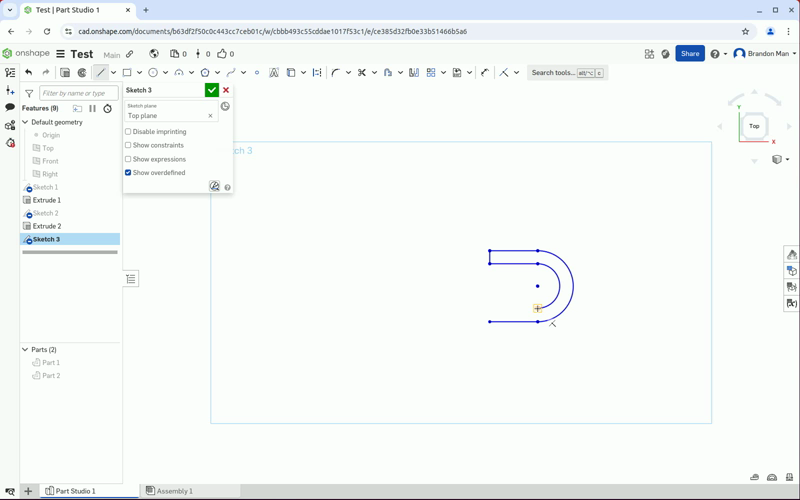
mouse_move(567, 308)
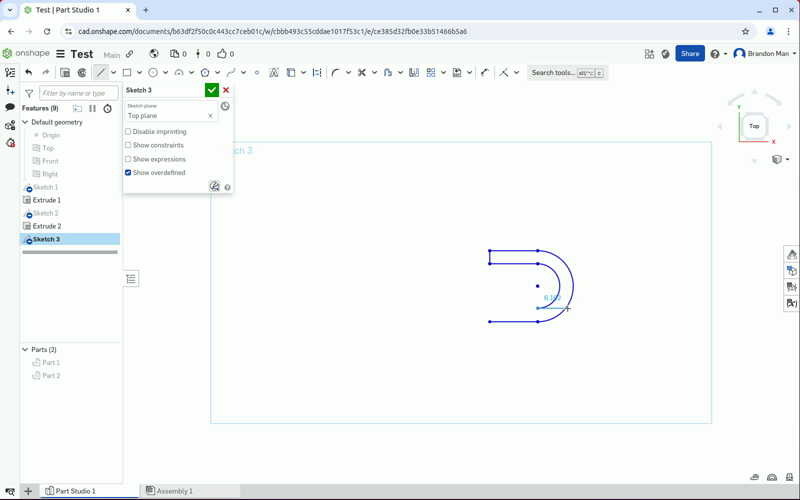
mouse_move(489, 308)
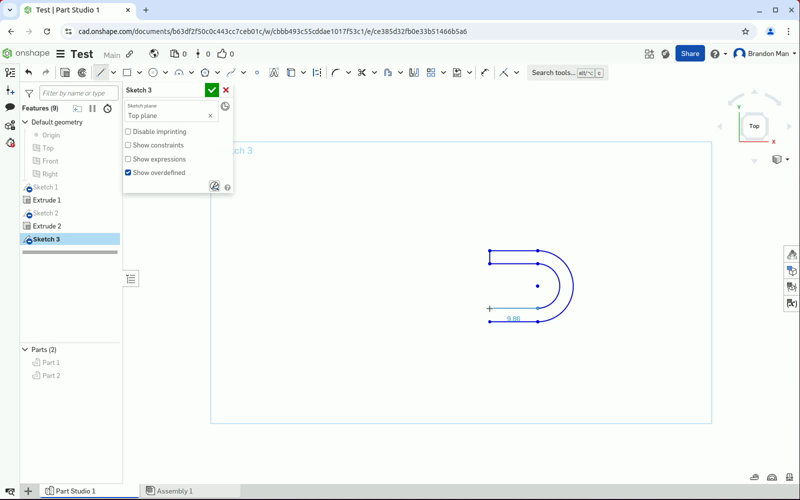
click(489, 308)
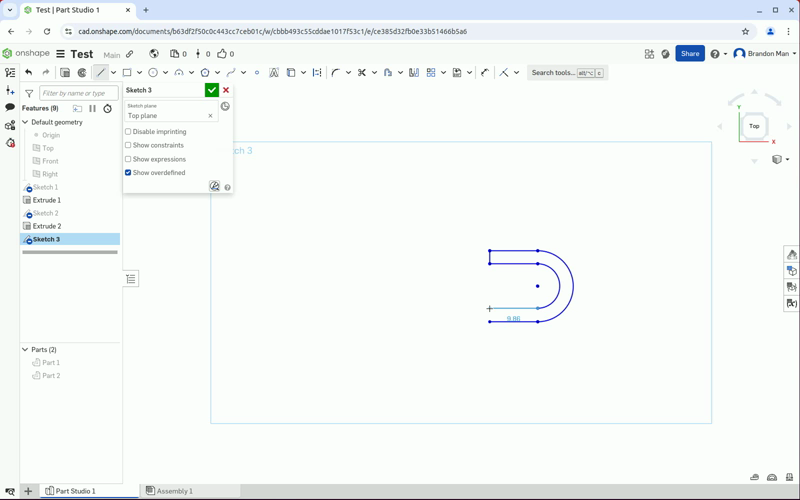
key_up(shift)
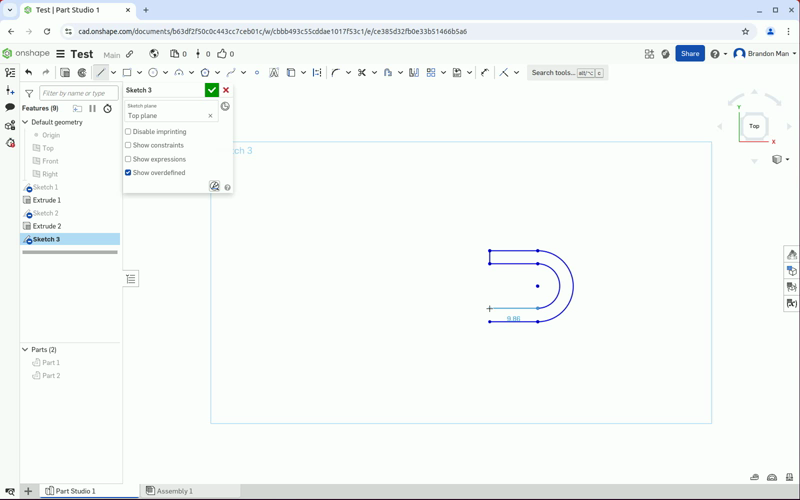
mouse_move(519, 308)
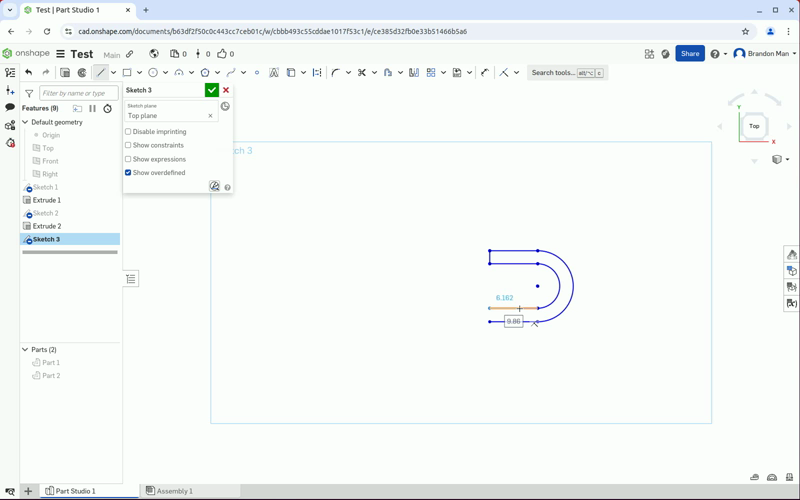
key_down(shift)
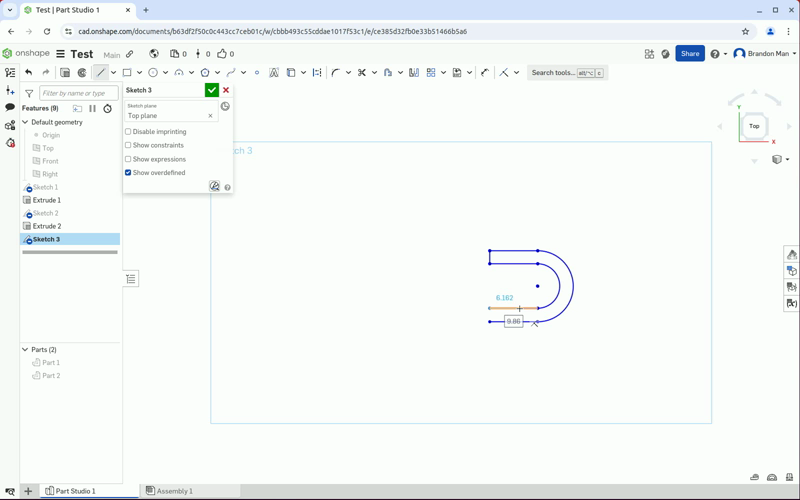
mouse_move(489, 321)
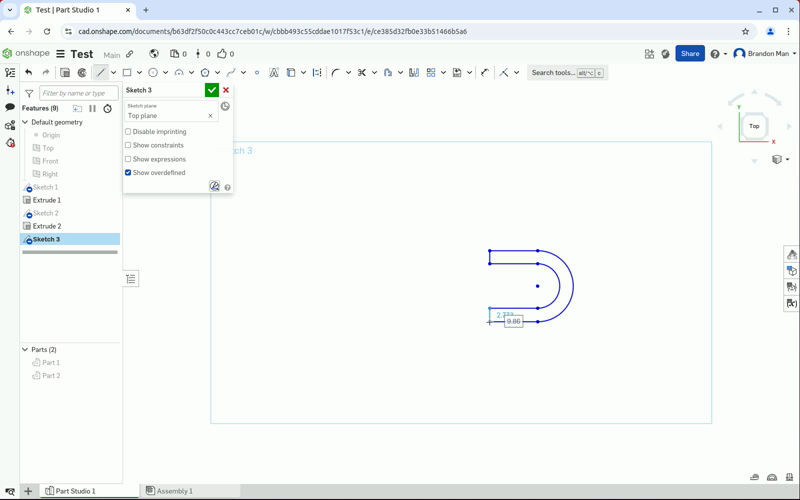
key_up(shift)
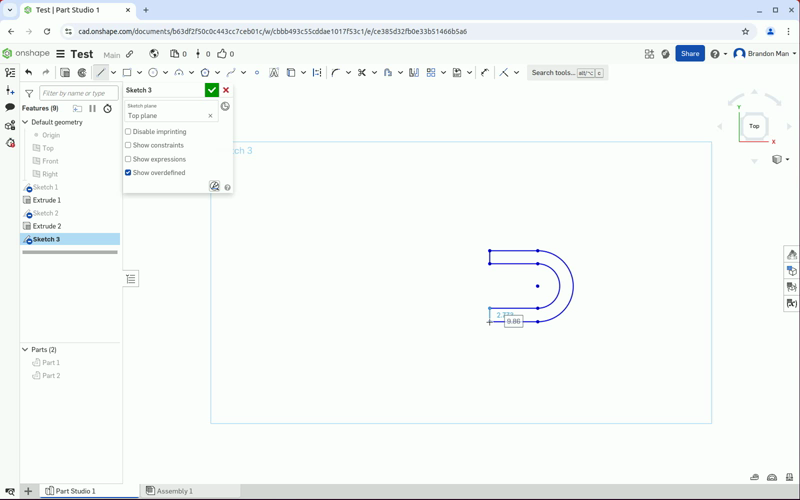
click(489, 321)
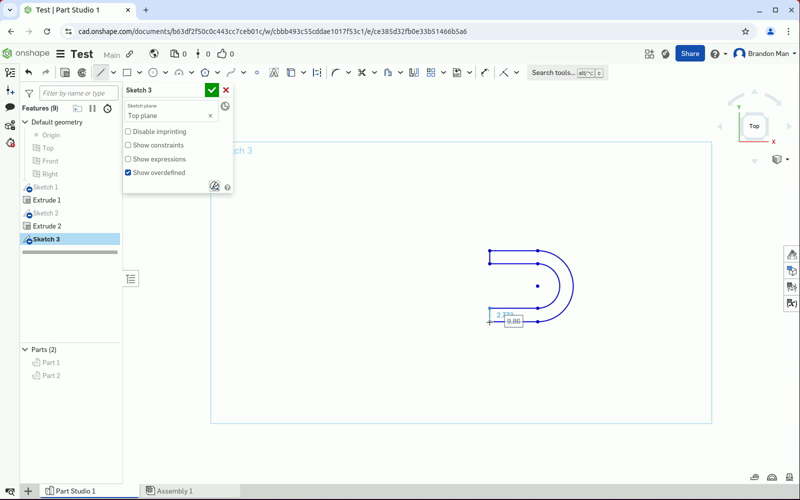
key(esc)
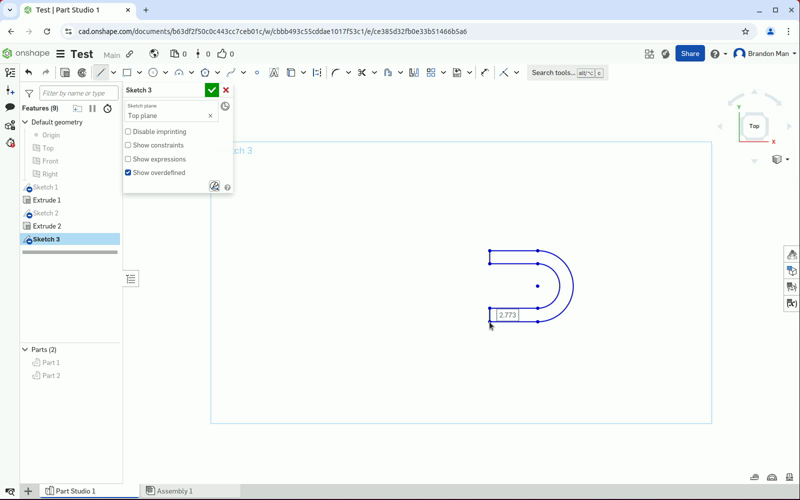
mouse_move(543, 283)
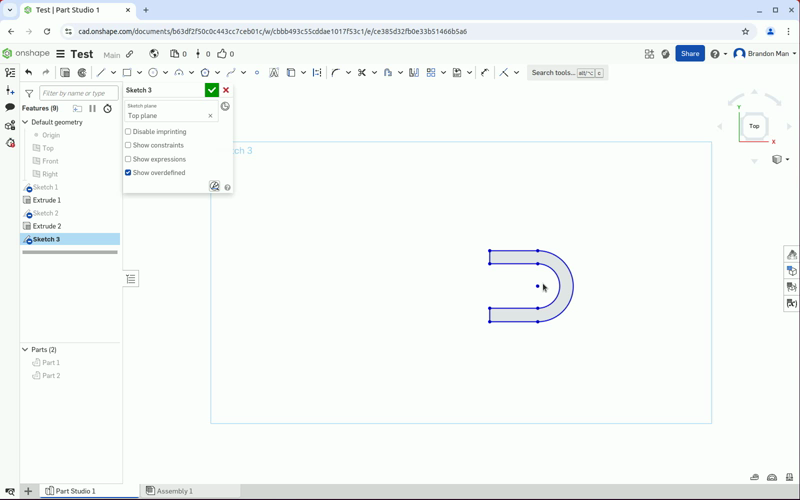
scroll(6)
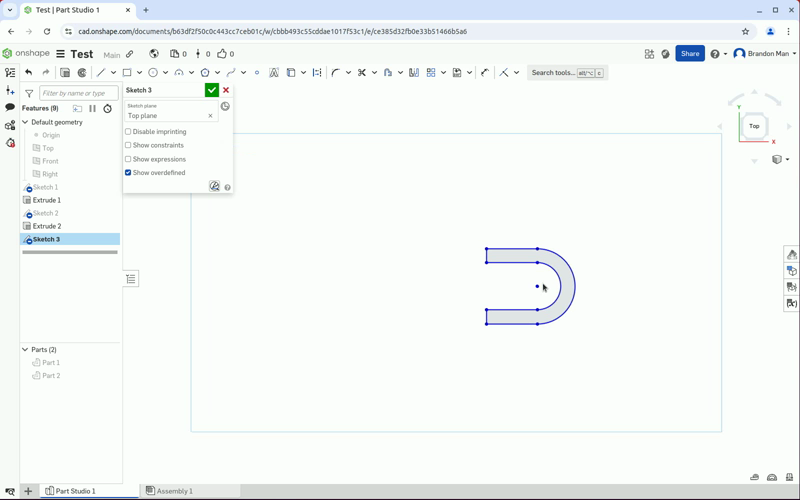
scroll(6)
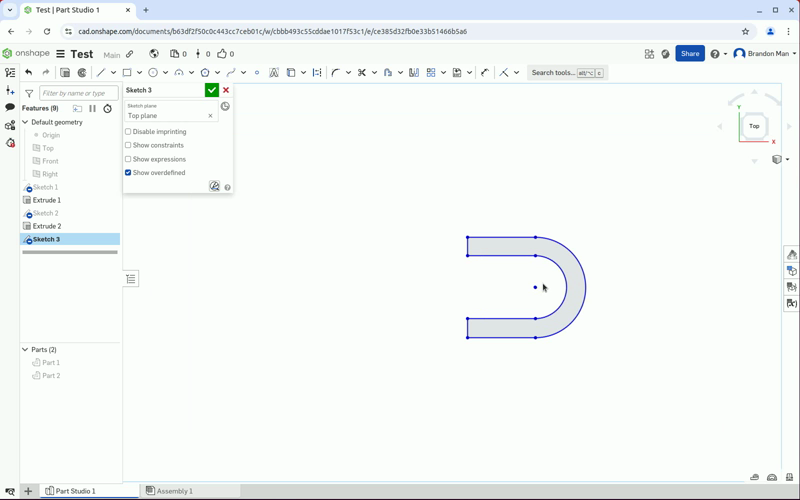
scroll(6)
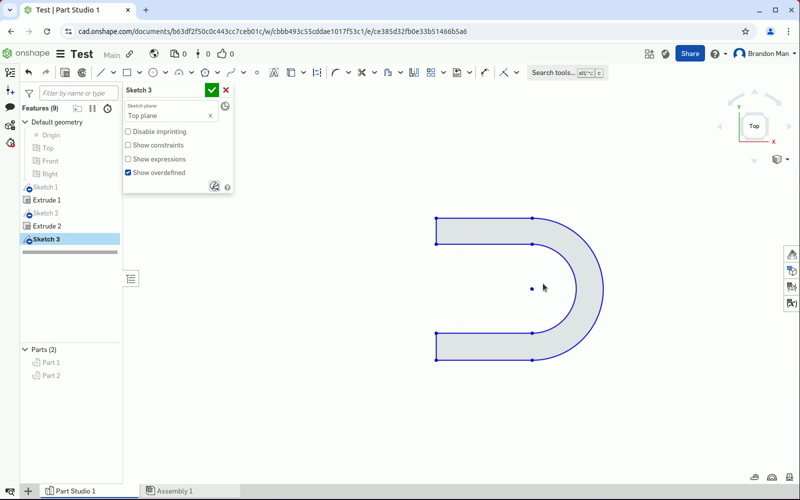
scroll(6)
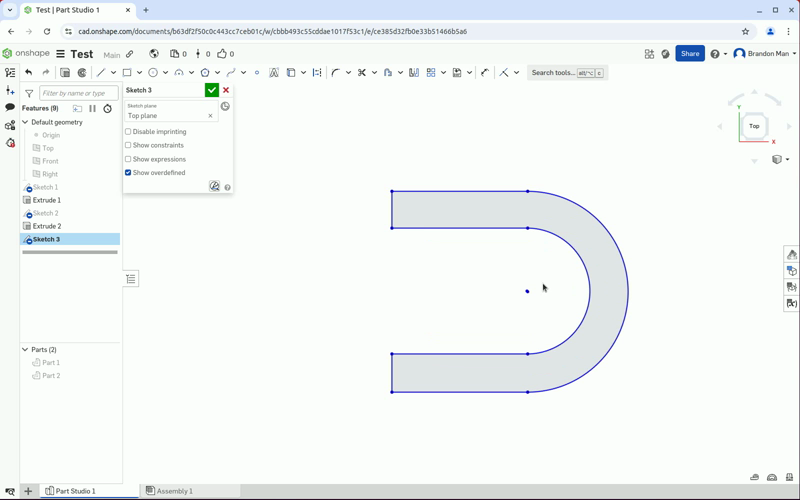
scroll(6)
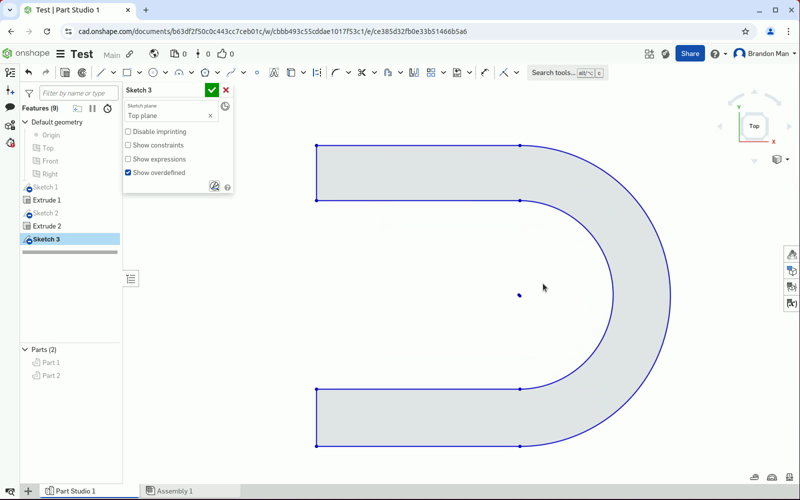
scroll(6)
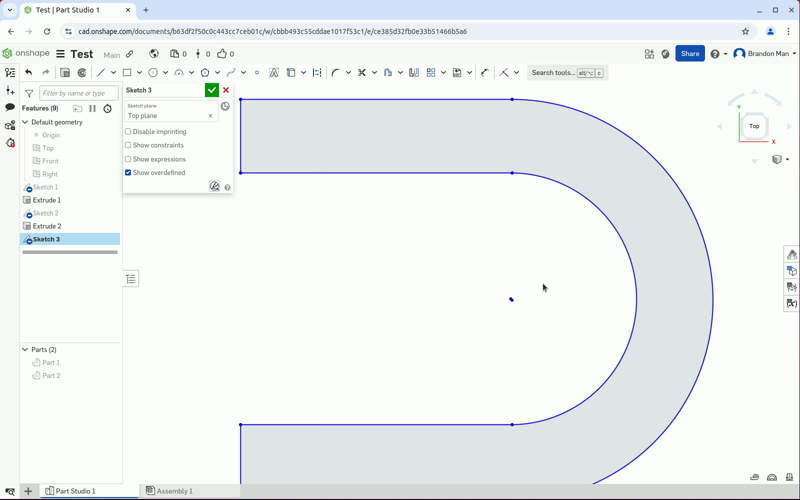
scroll(6)
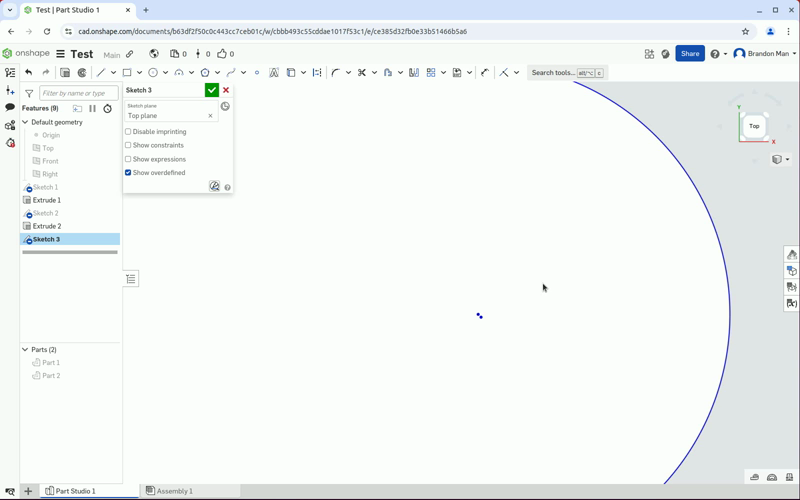
click(543, 283)
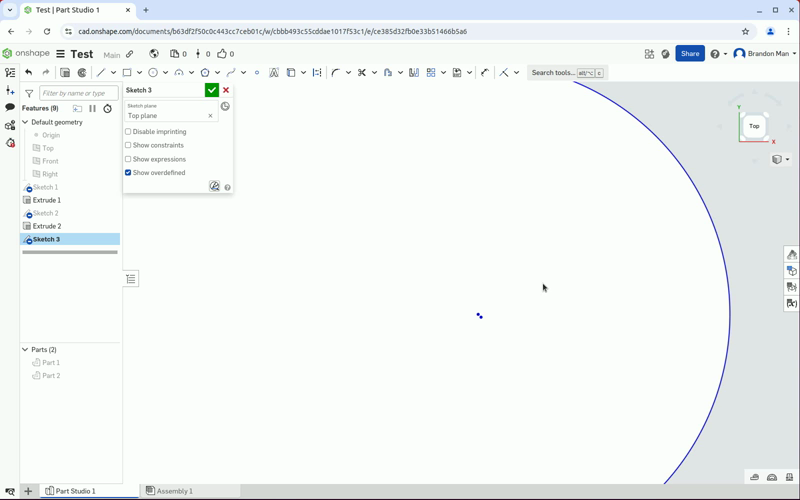
scroll(-6)
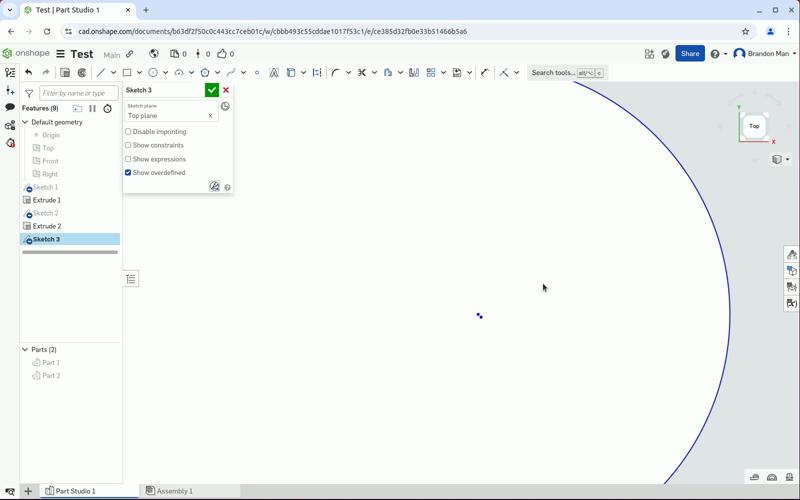
scroll(-6)
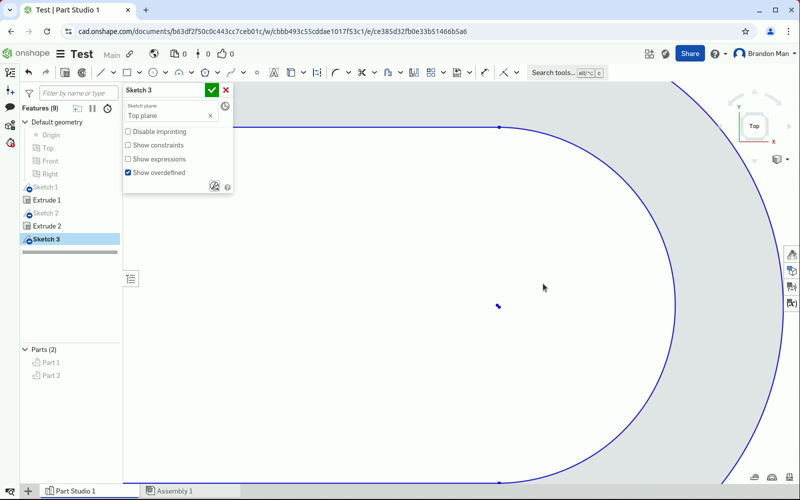
scroll(-6)
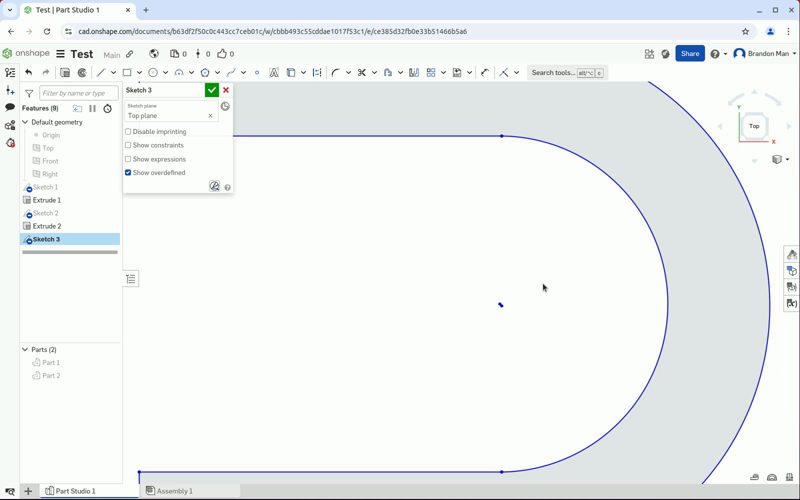
scroll(-6)
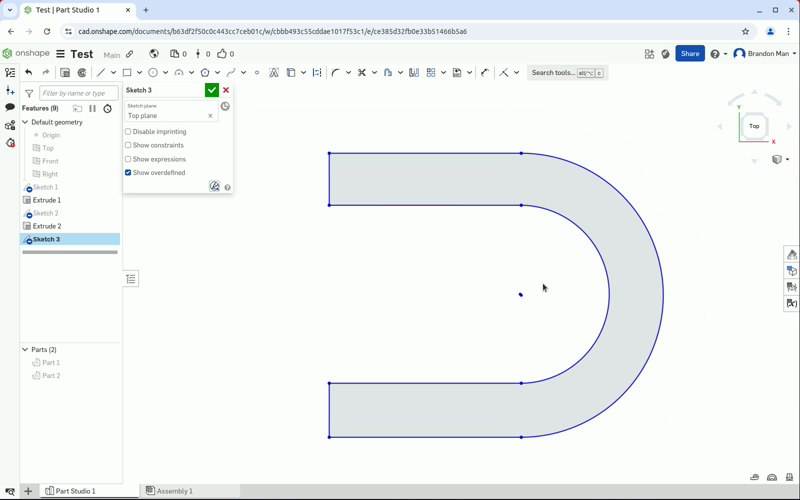
scroll(-6)
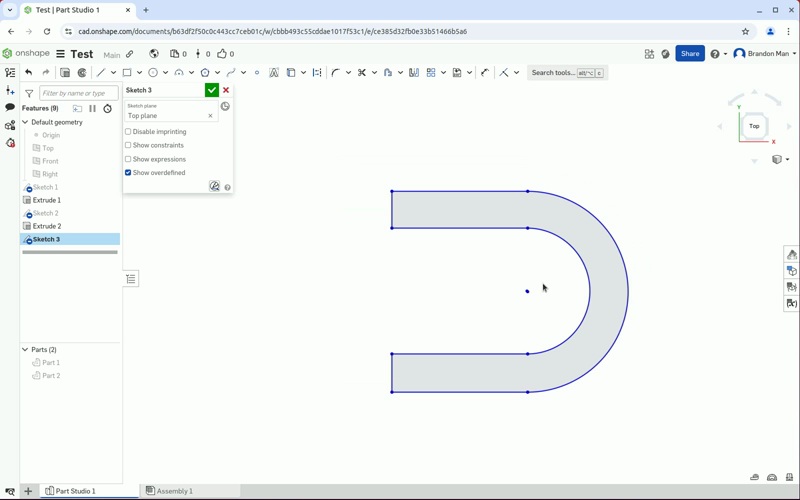
scroll(-6)
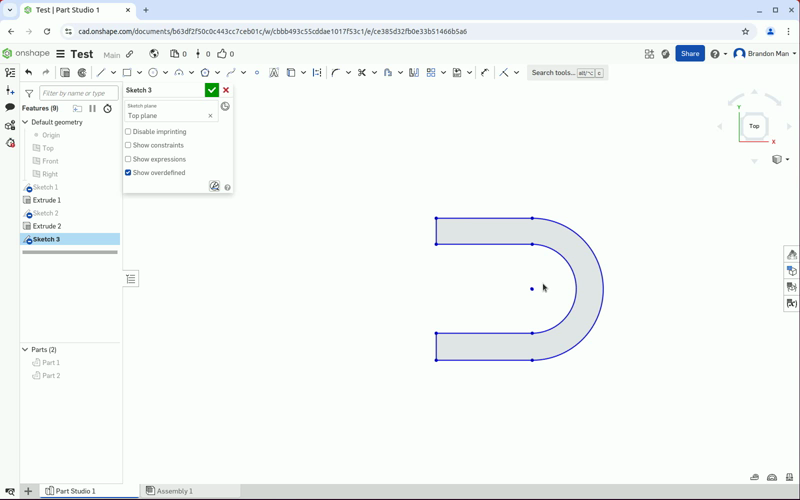
scroll(-6)
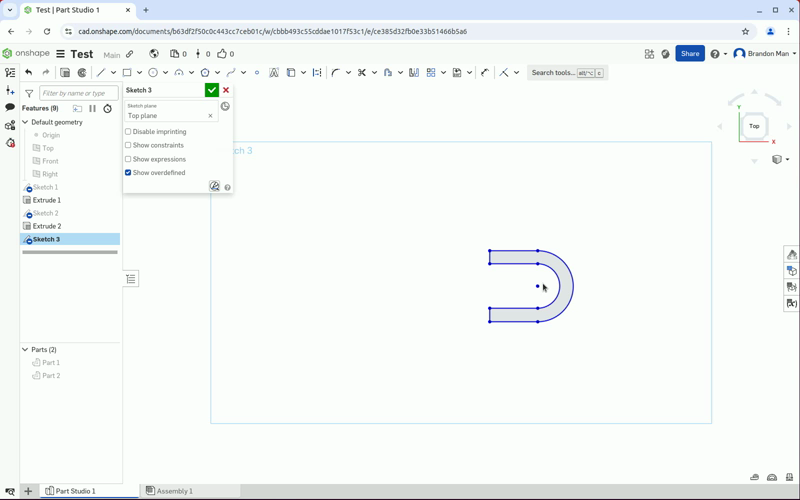
mouse_move(73, 352)
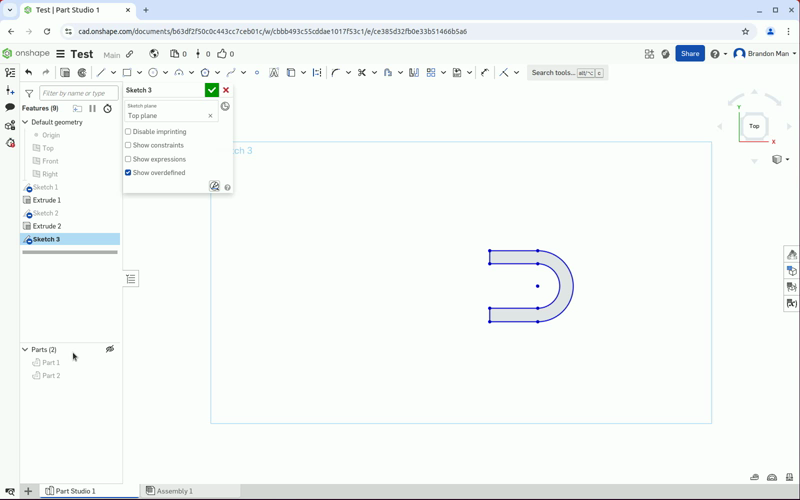
key(shift+y)
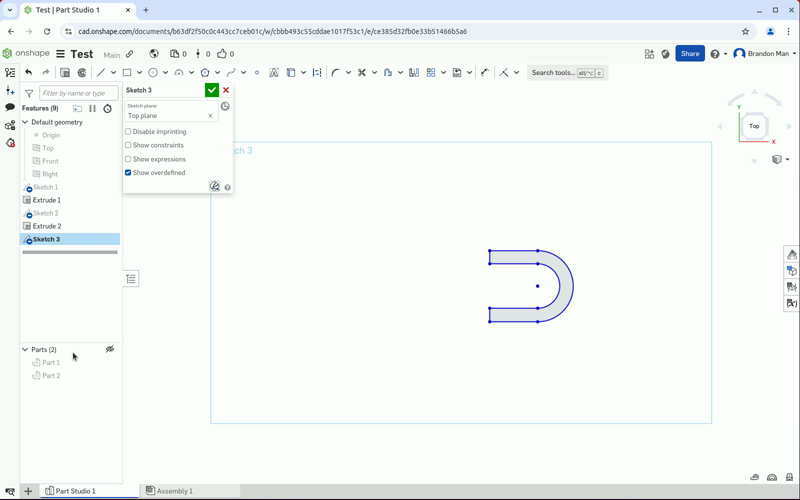
key(shift+e)
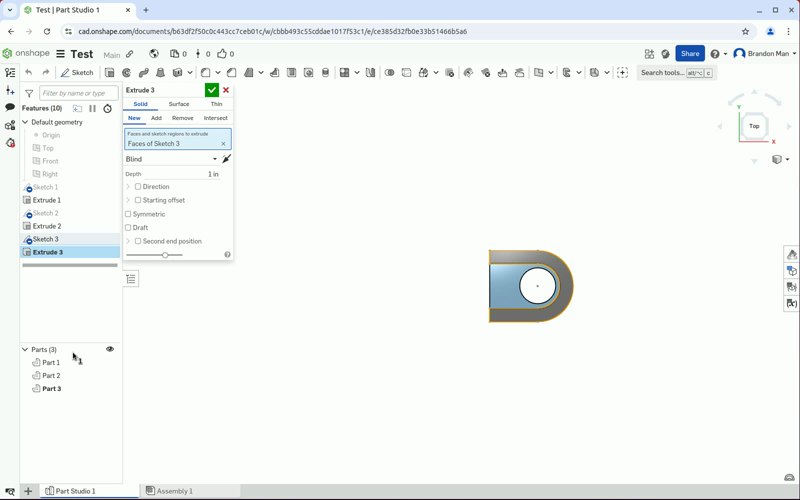
mouse_move(143, 106)
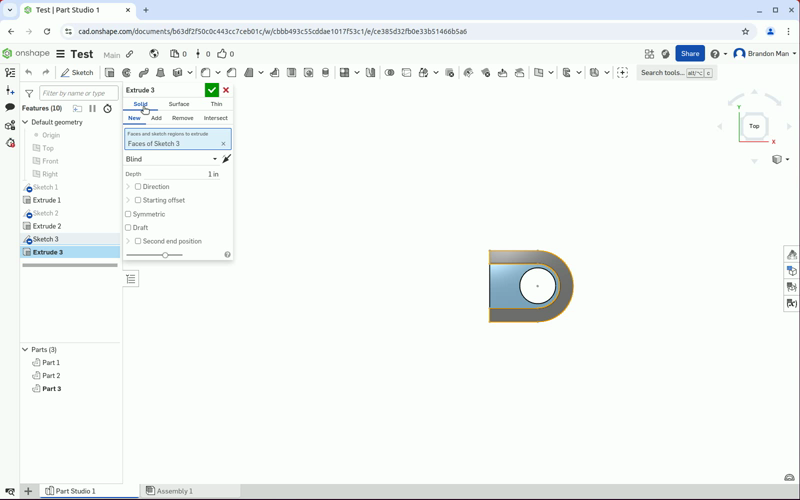
click(143, 106)
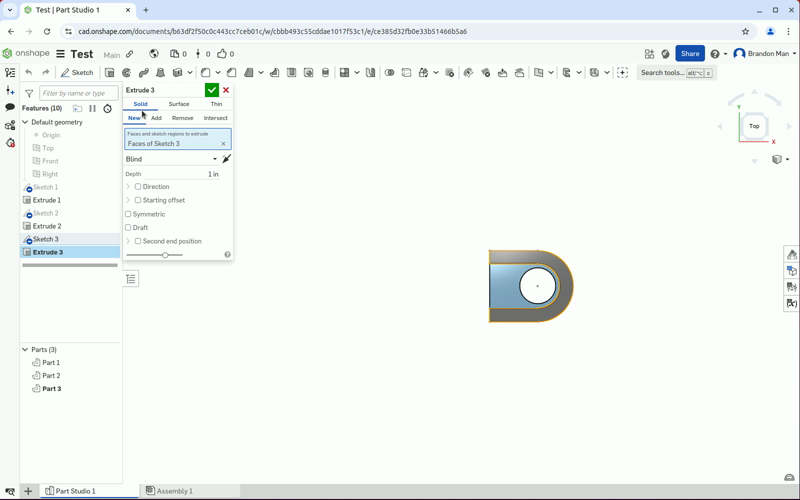
mouse_move(137, 120)
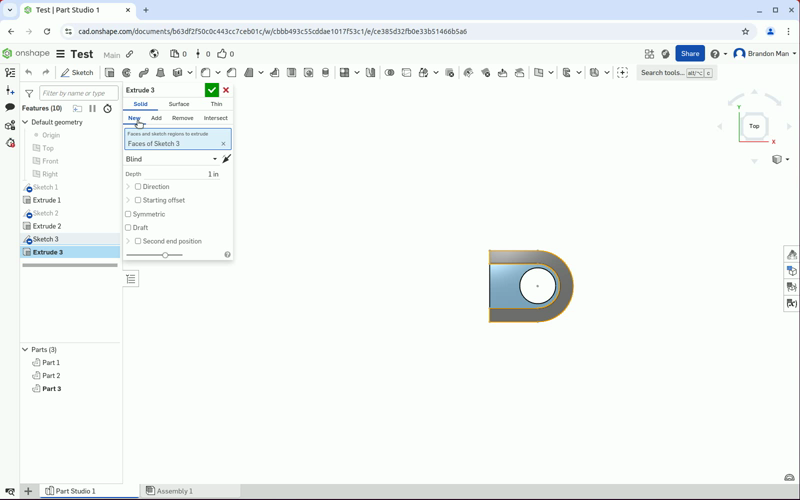
click(137, 120)
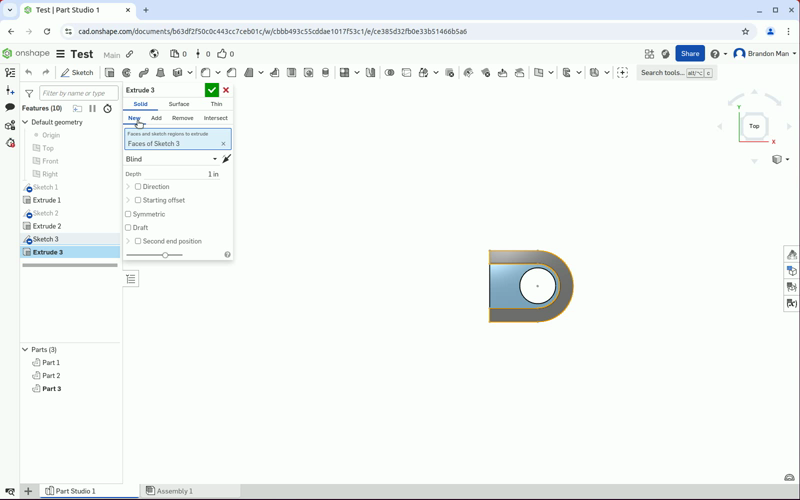
key(tab, 4)
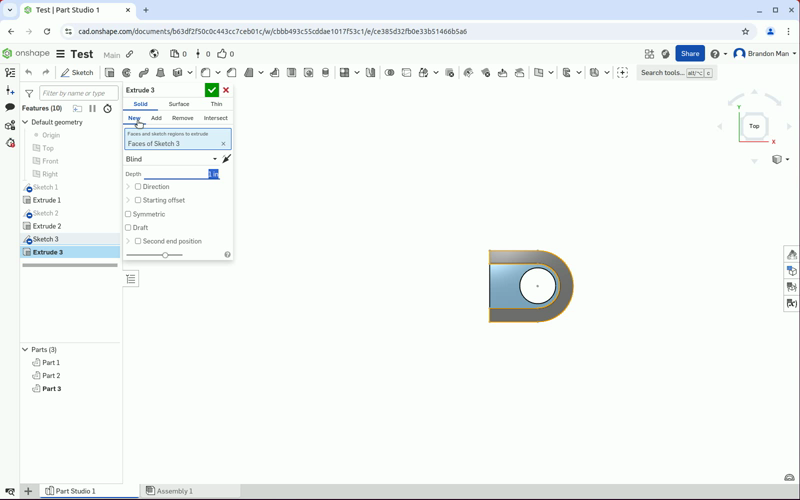
text(7.222)
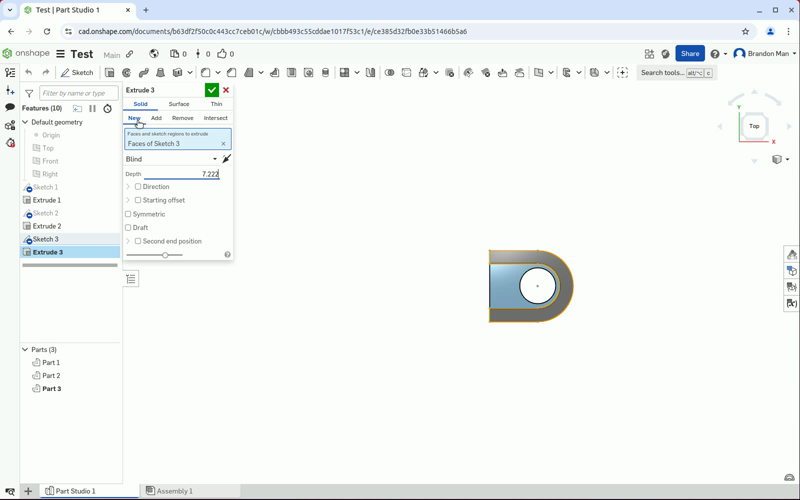
key(tab, 3)
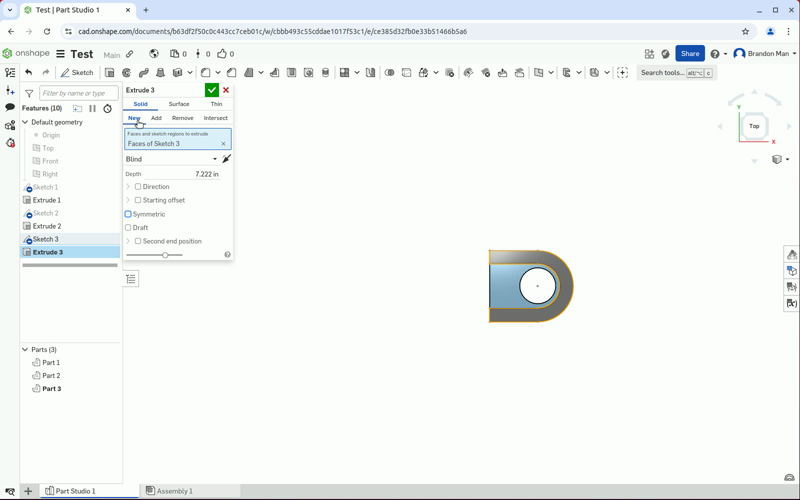
key(space)
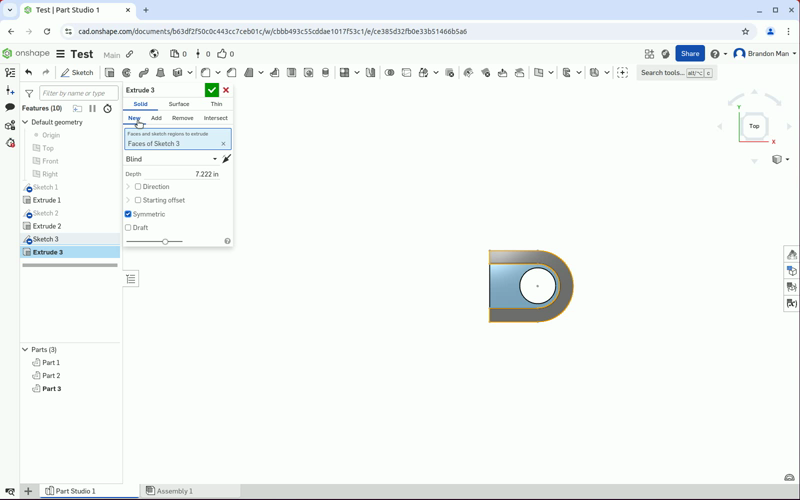
key(enter)
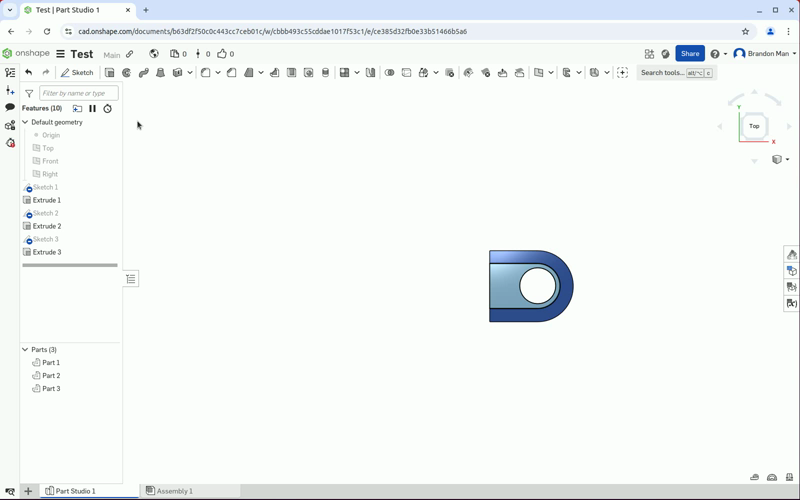
key(shift+h)
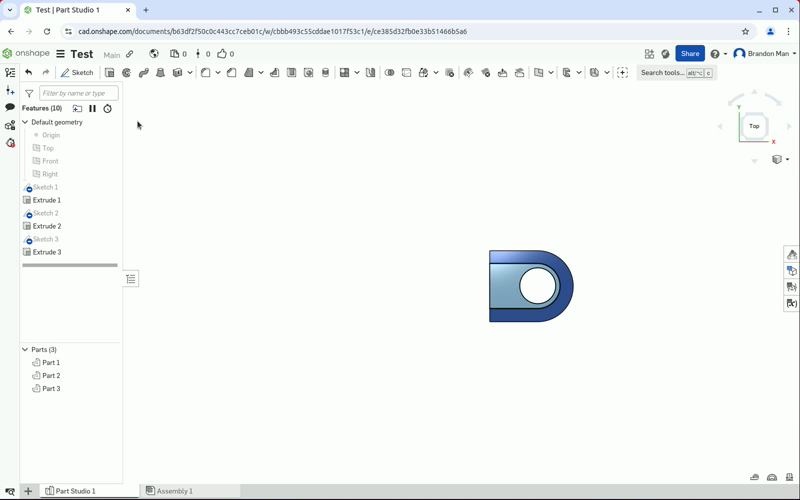
key(shift+h)
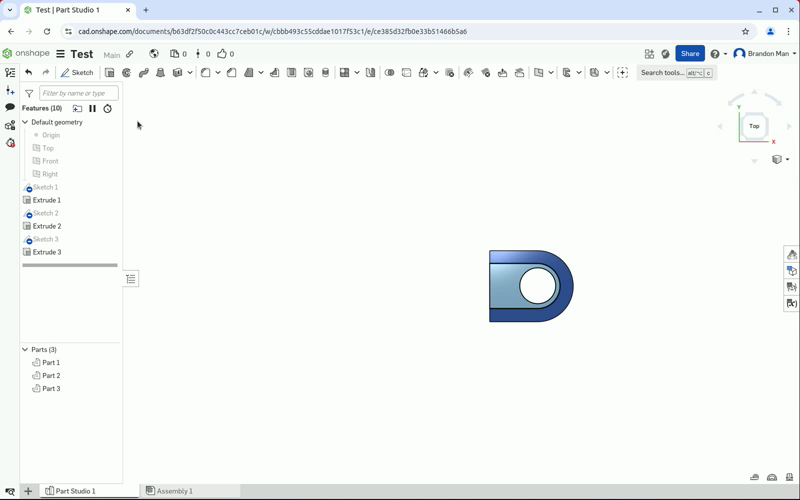
mouse_move(73, 189)
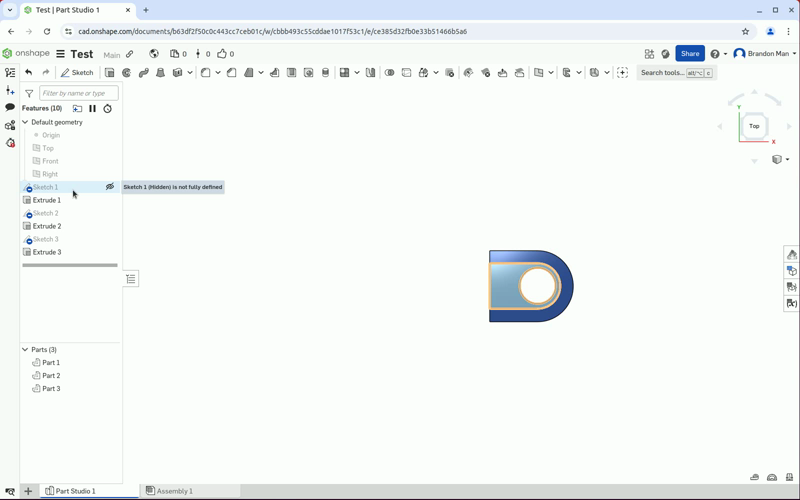
click(73, 189)
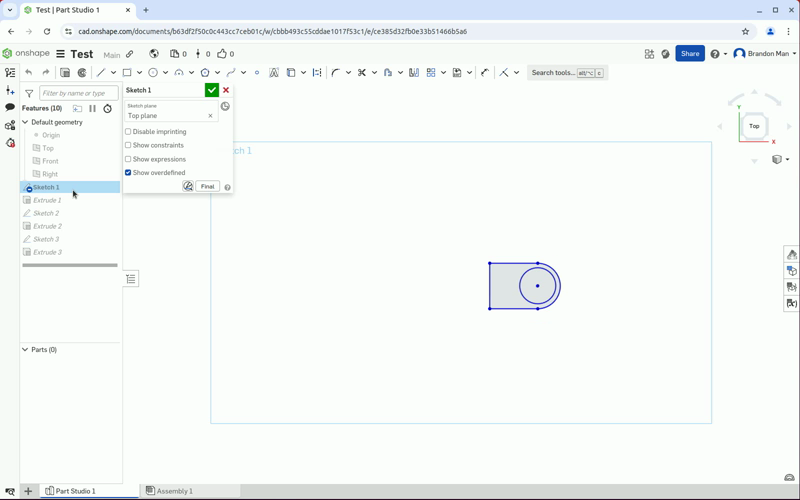
mouse_move(229, 92)
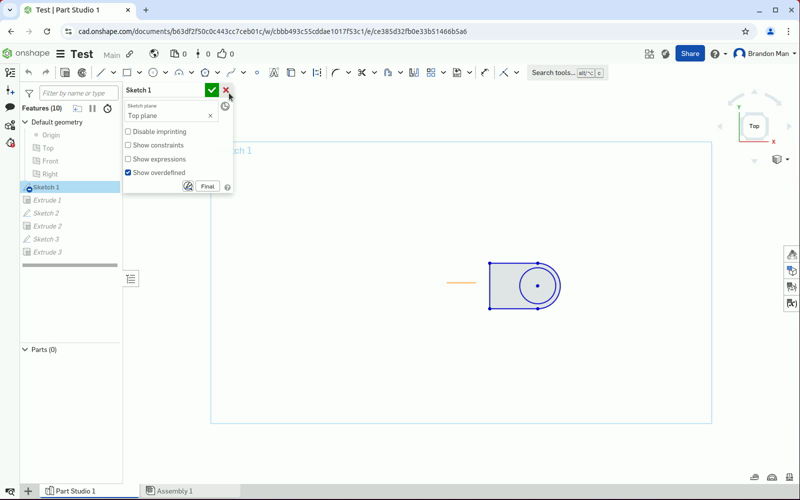
click(229, 92)
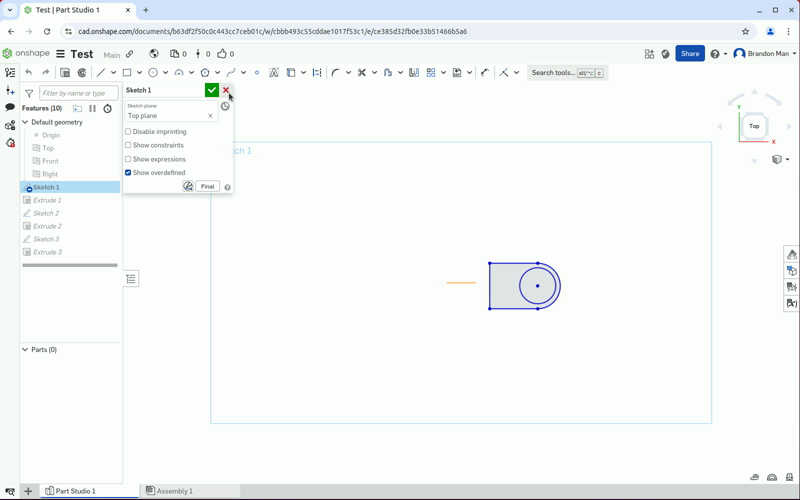
key(shift+s)
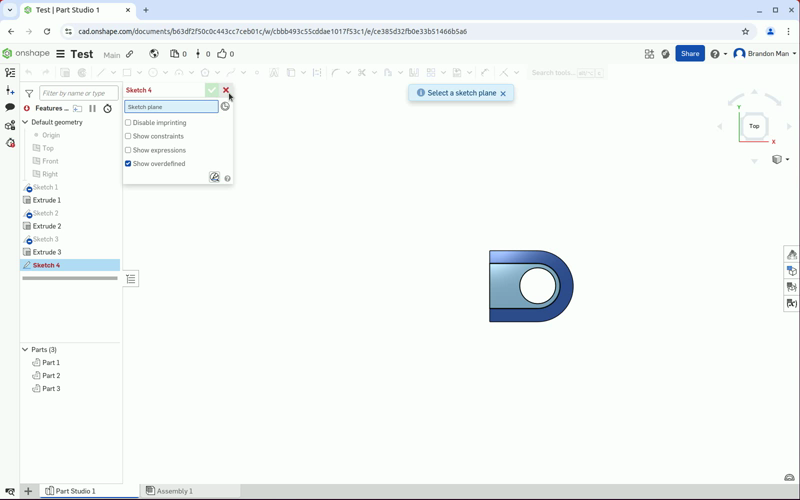
mouse_move(73, 150)
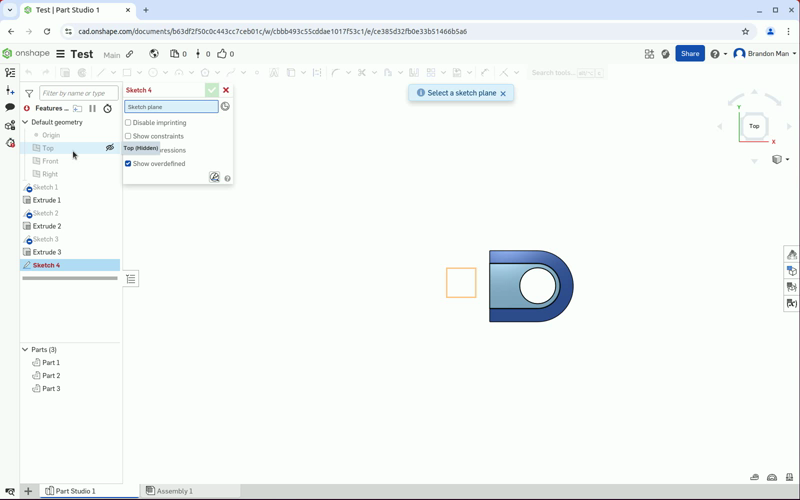
click(73, 150)
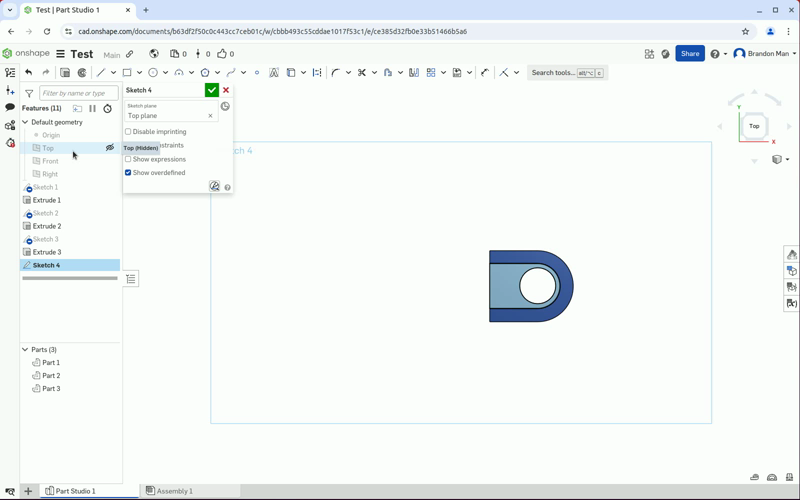
mouse_move(73, 352)
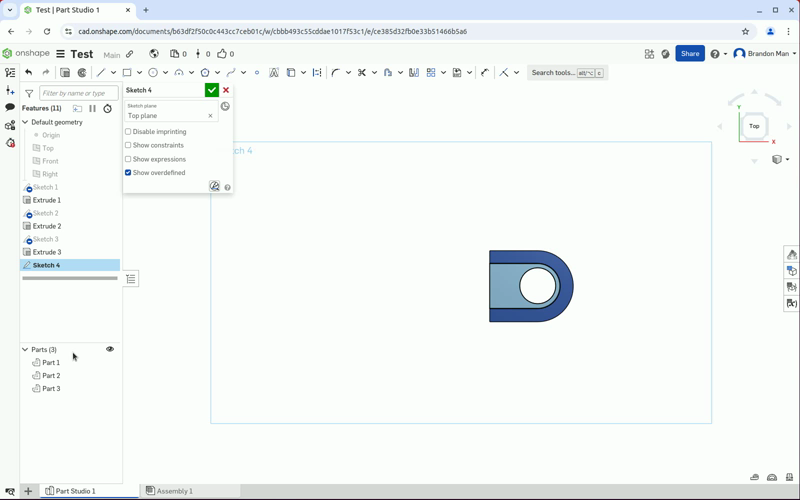
key(y)
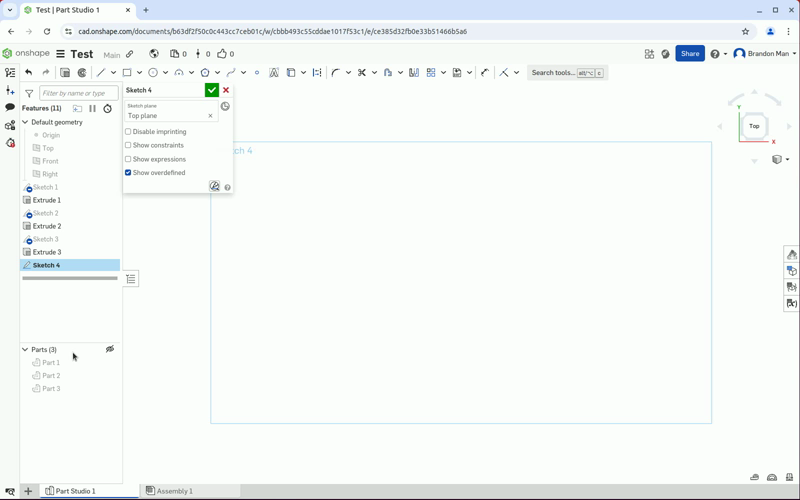
key(l)
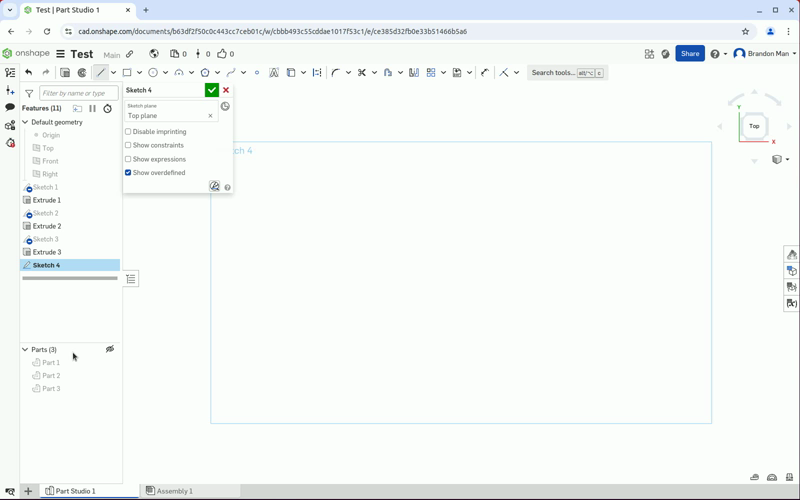
key_down(shift)
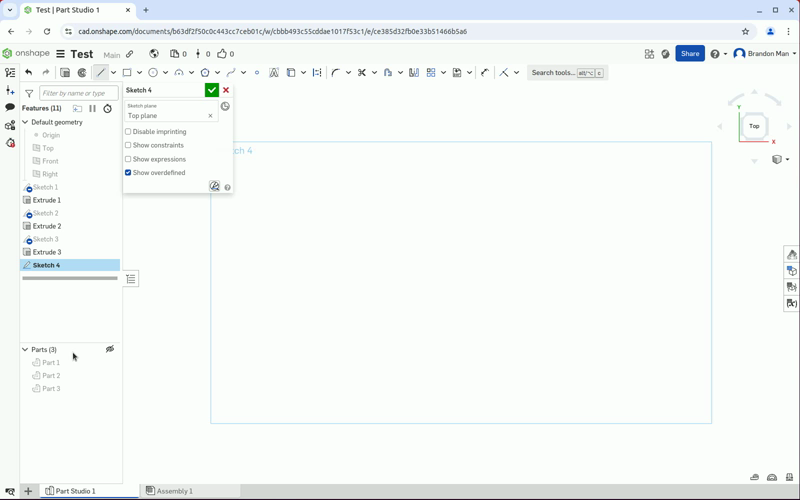
mouse_move(489, 321)
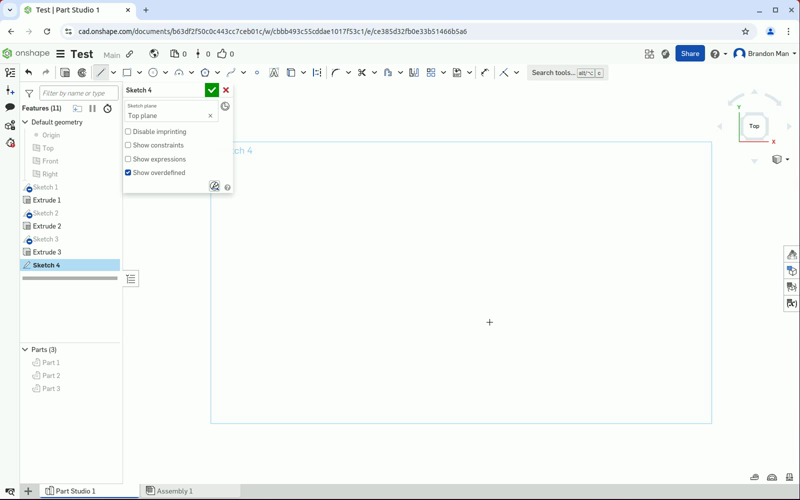
click(489, 321)
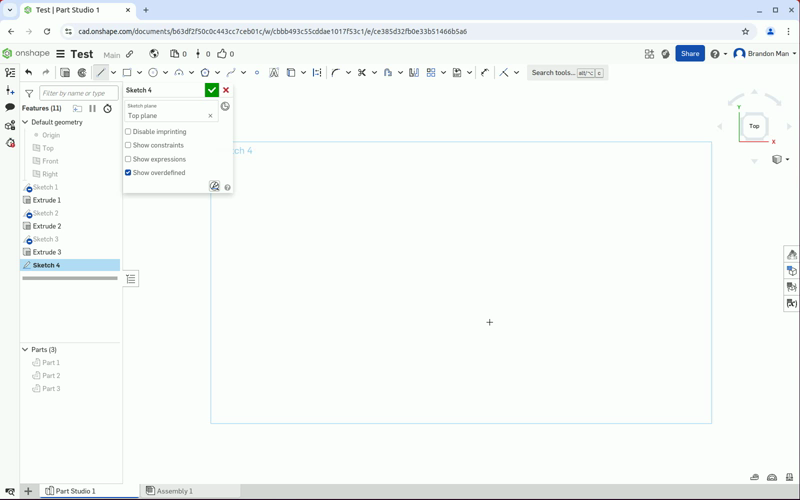
key_up(shift)
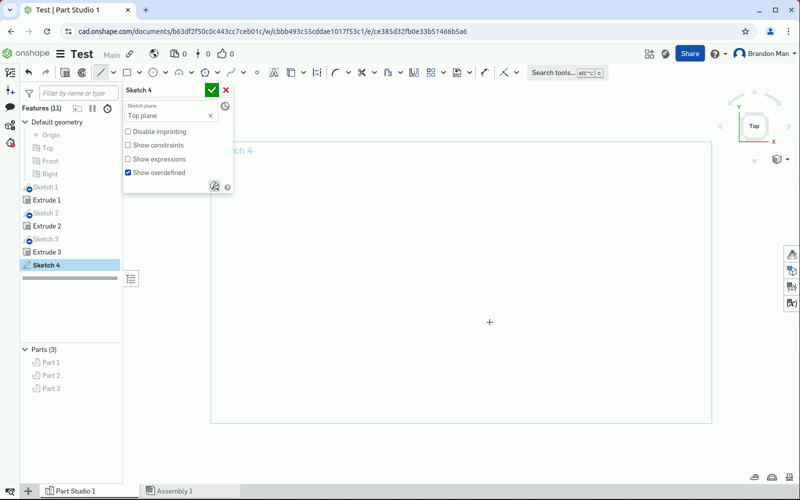
key_down(shift)
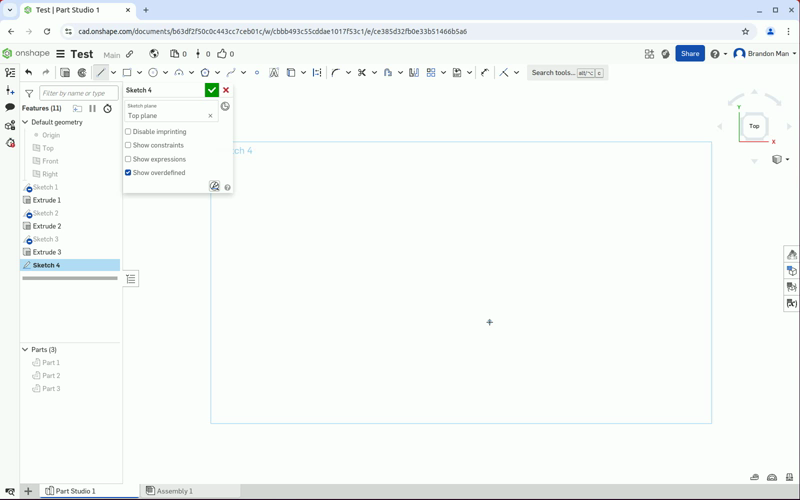
mouse_move(519, 321)
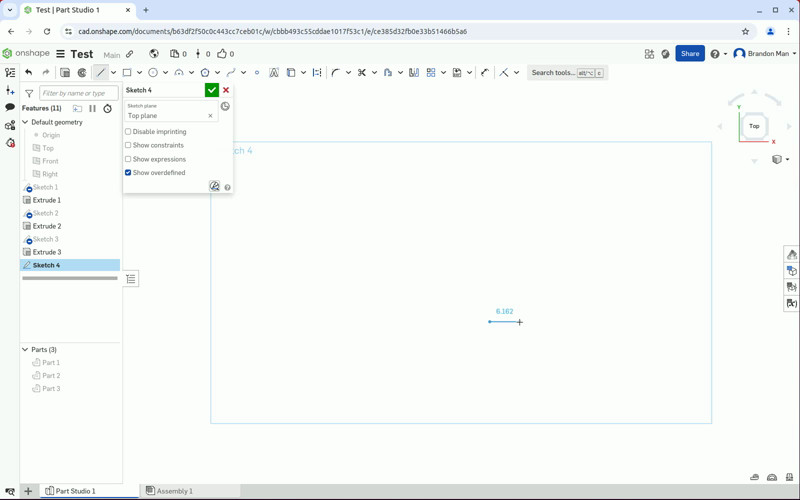
mouse_move(537, 321)
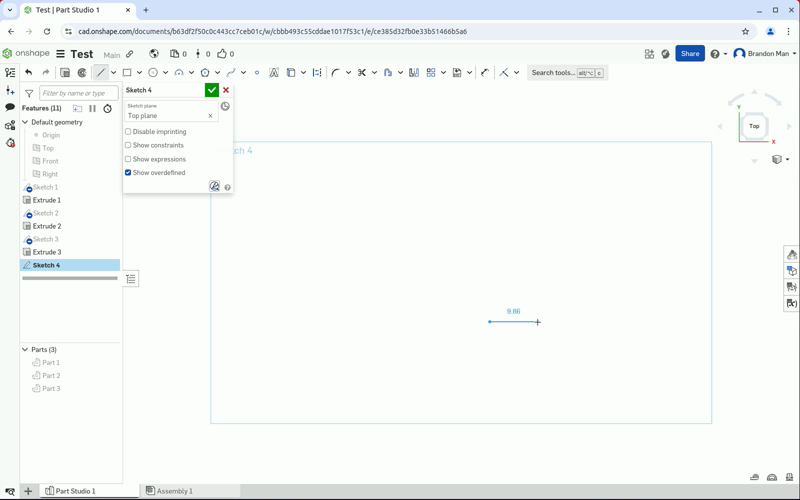
click(537, 321)
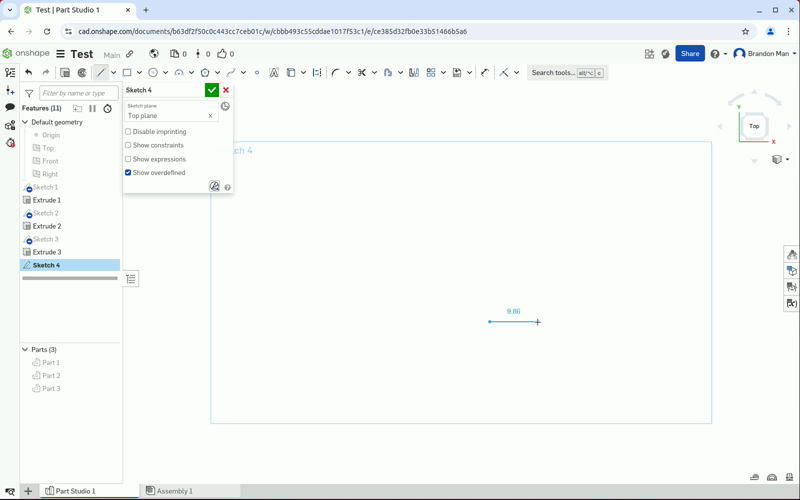
key_up(shift)
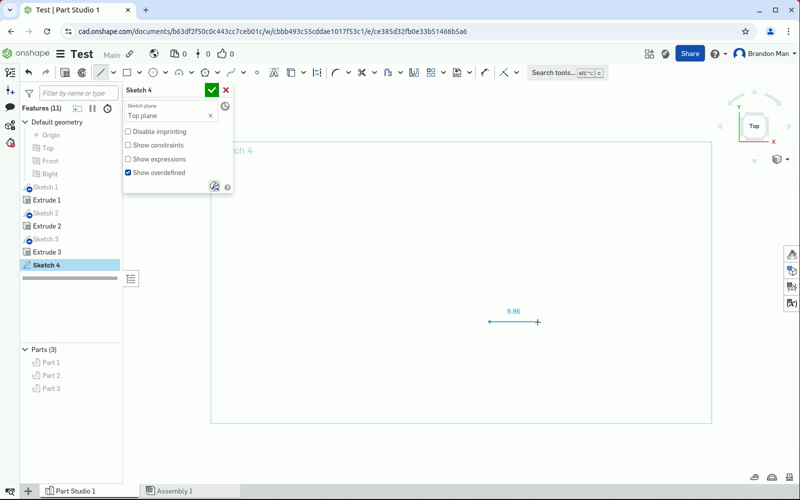
key(esc)
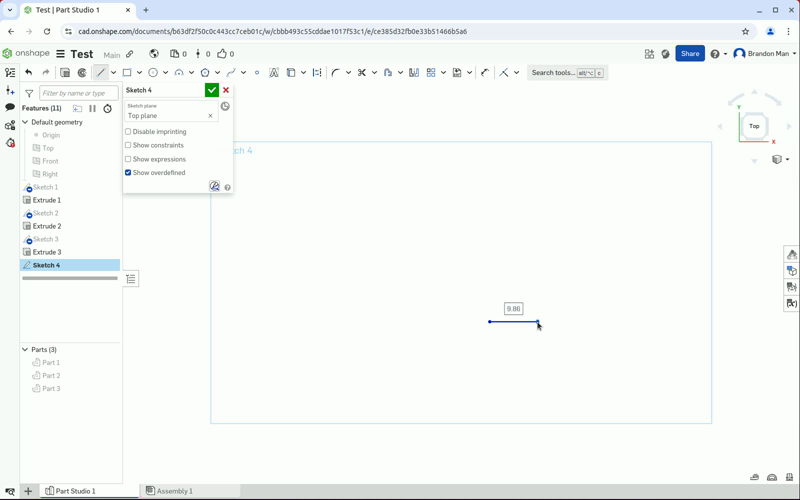
key(a)
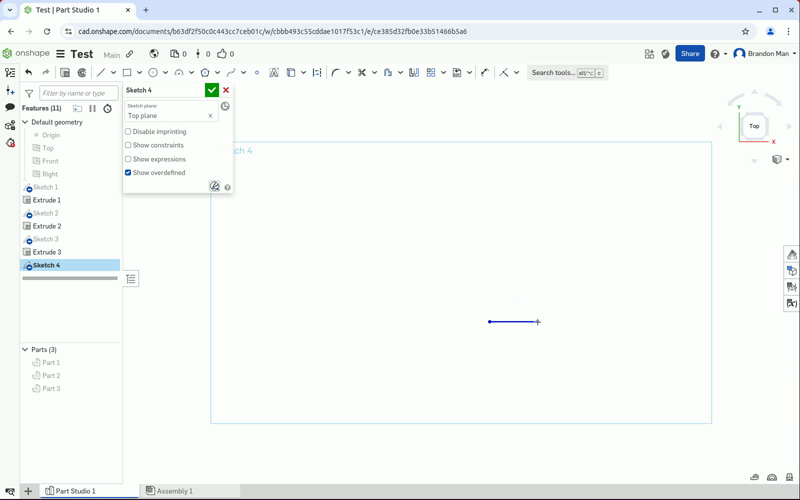
mouse_move(537, 321)
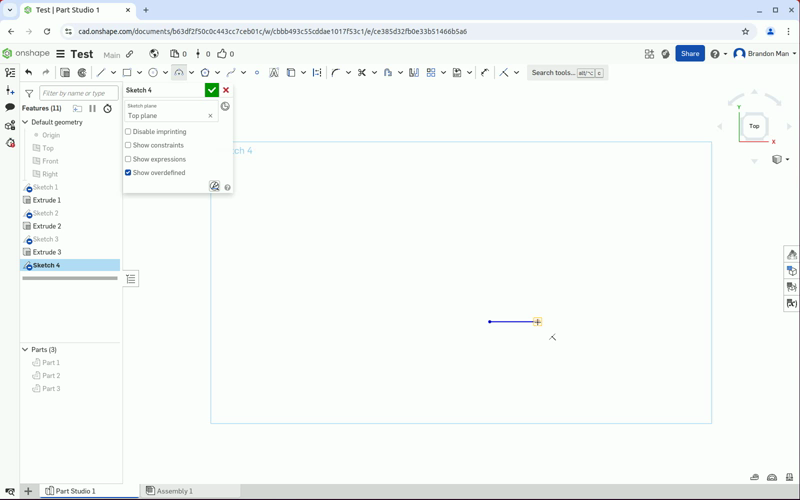
click(537, 321)
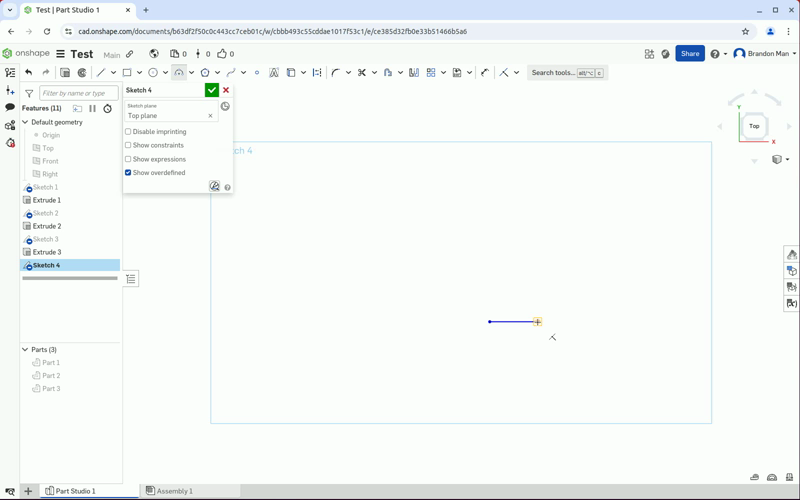
key_down(shift)
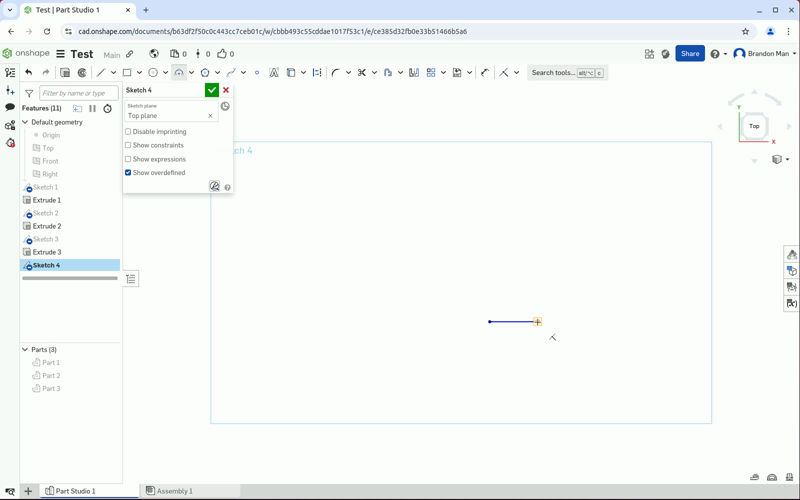
mouse_move(537, 250)
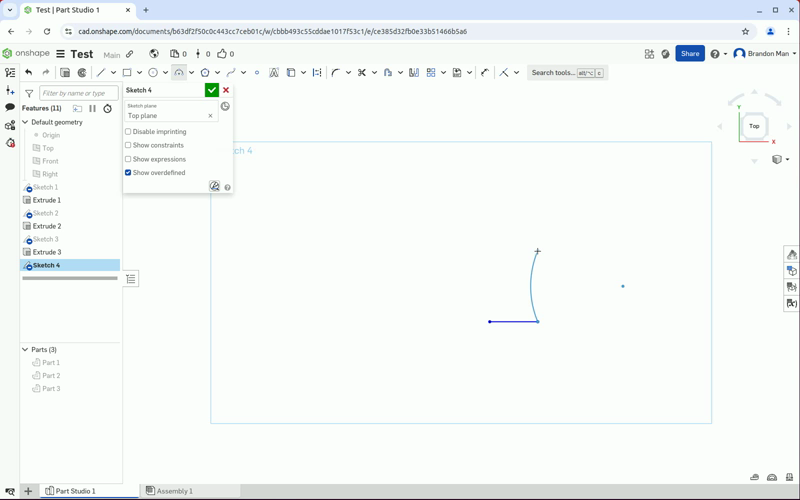
click(537, 250)
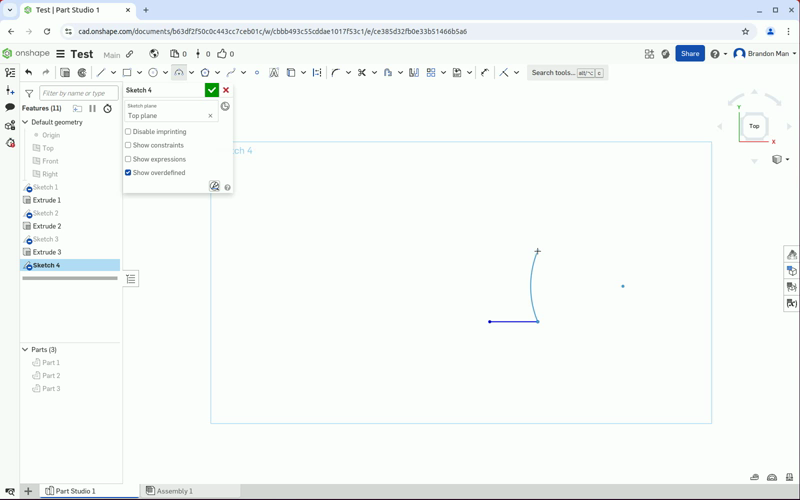
mouse_move(573, 285)
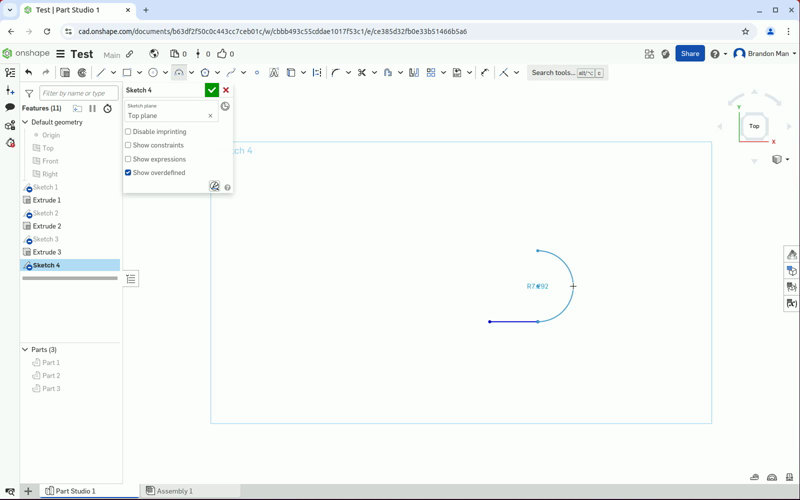
click(573, 285)
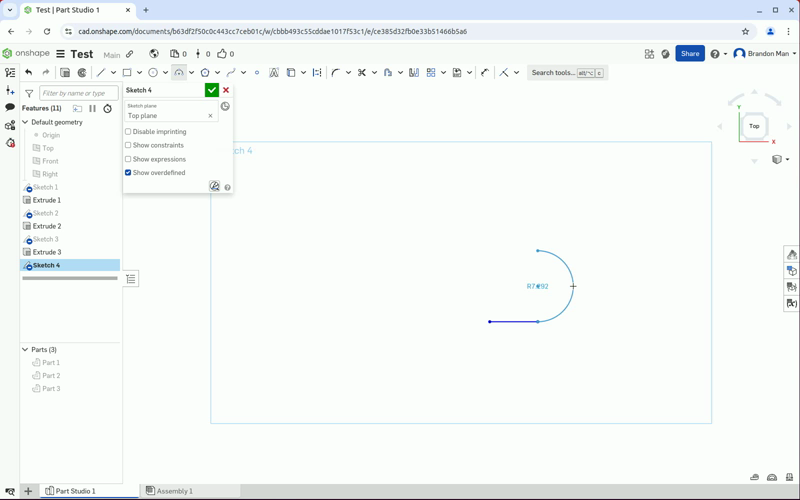
key_up(shift)
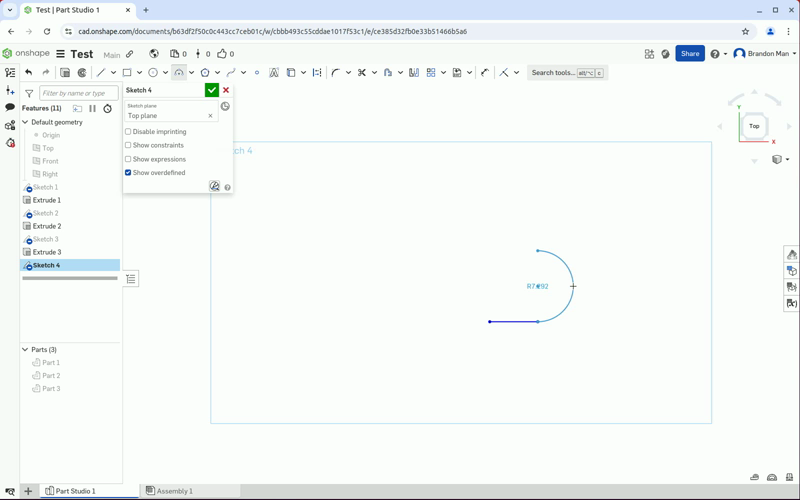
key(esc)
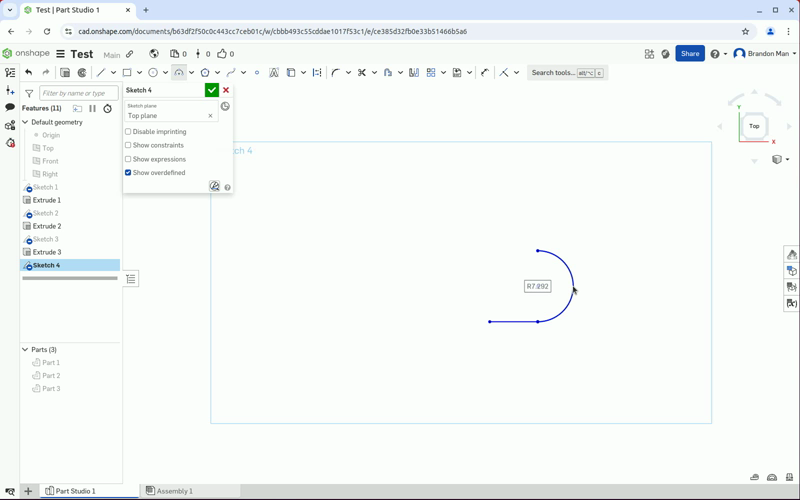
key(l)
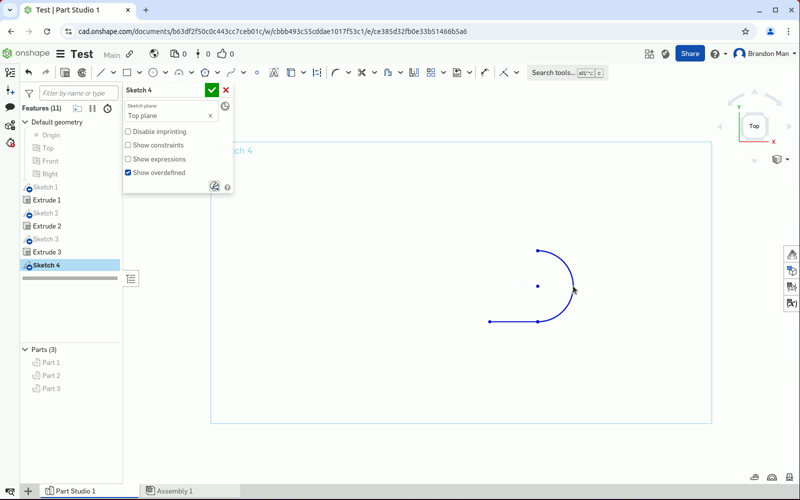
mouse_move(537, 250)
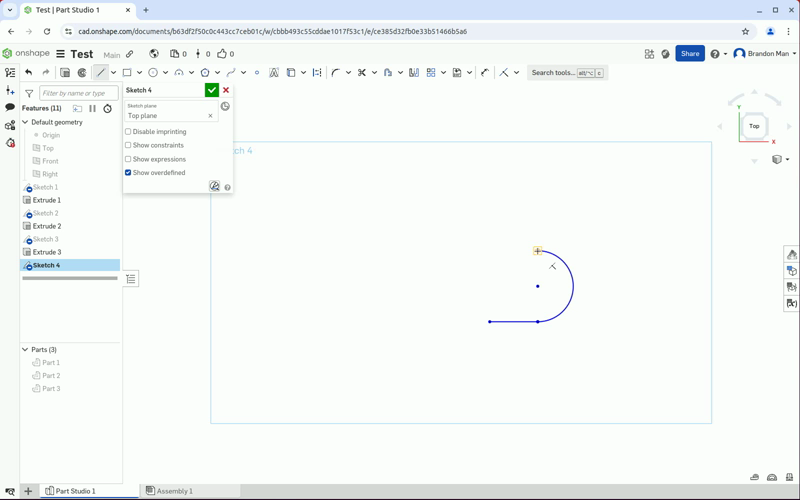
click(537, 250)
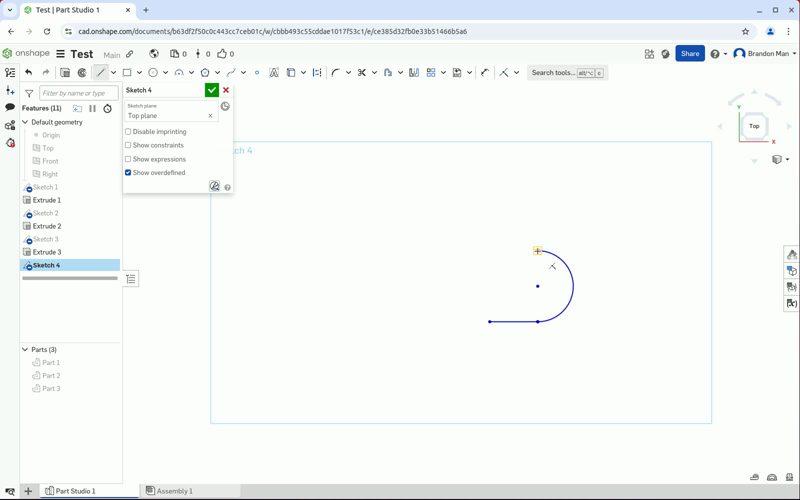
key_down(shift)
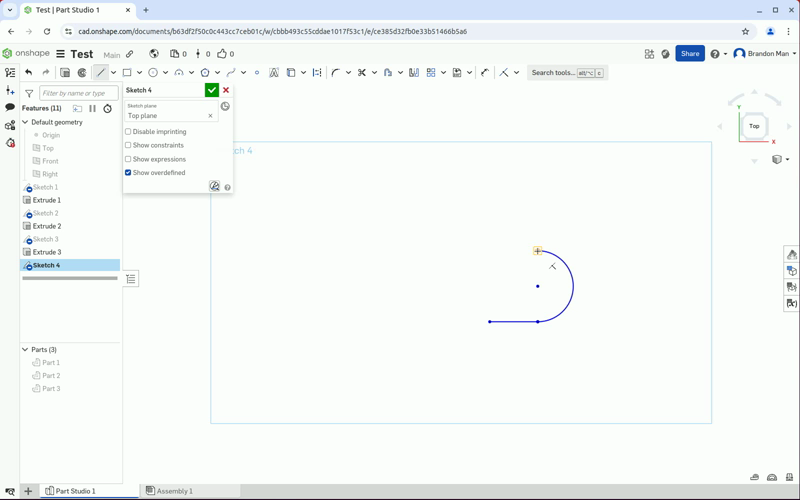
mouse_move(567, 250)
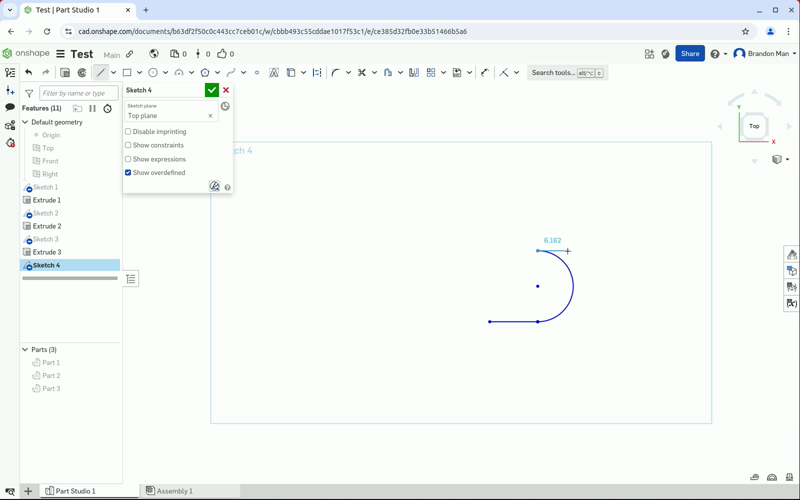
mouse_move(489, 250)
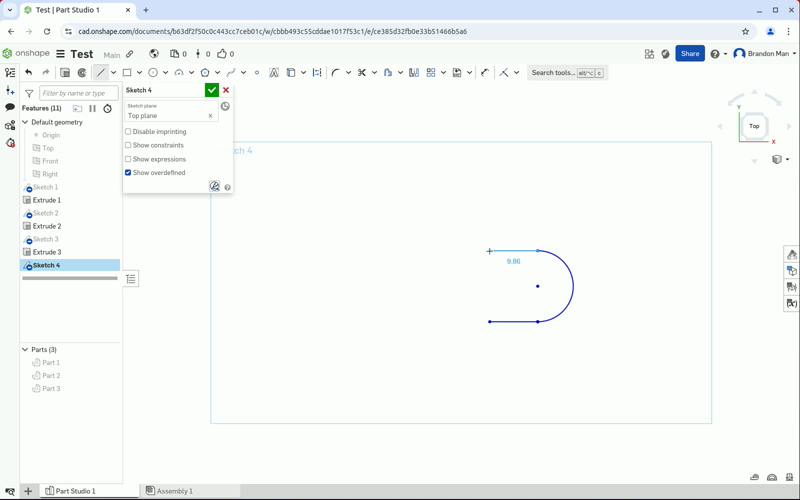
click(489, 250)
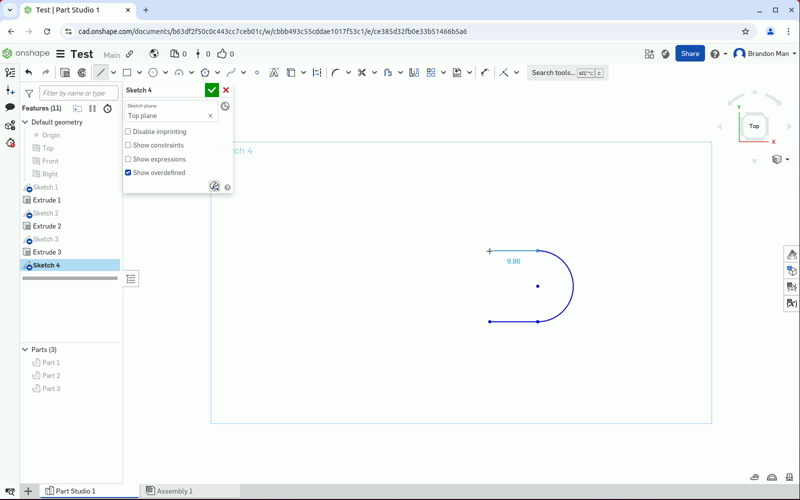
key_up(shift)
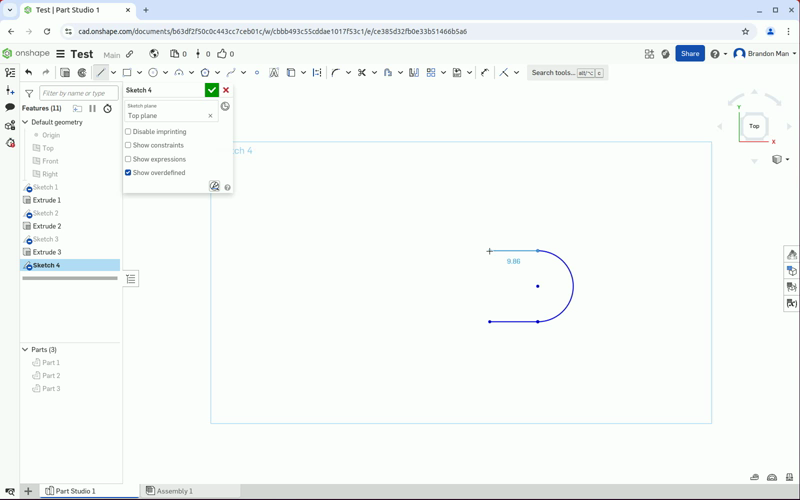
key_down(shift)
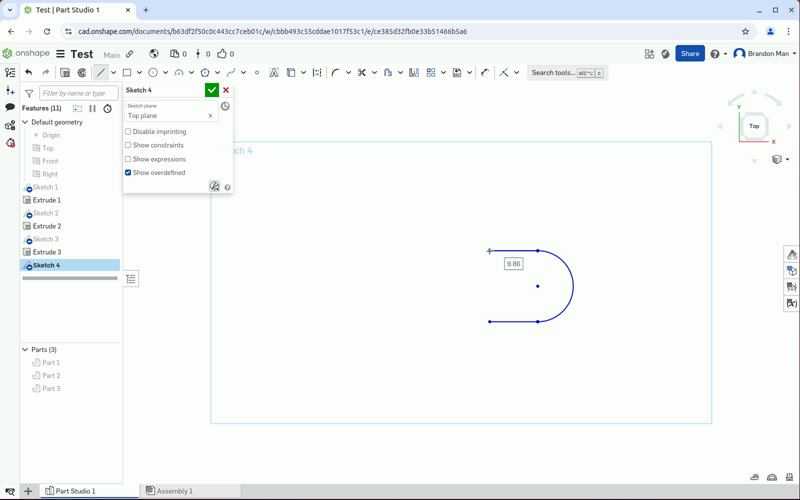
mouse_move(519, 250)
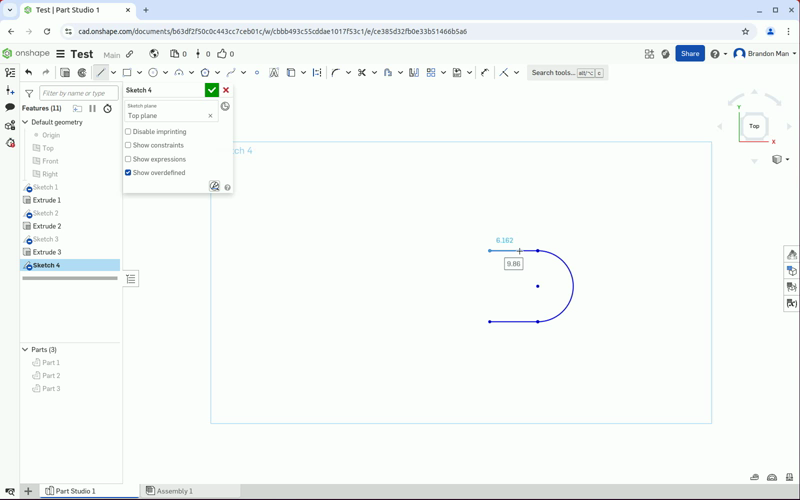
mouse_move(489, 263)
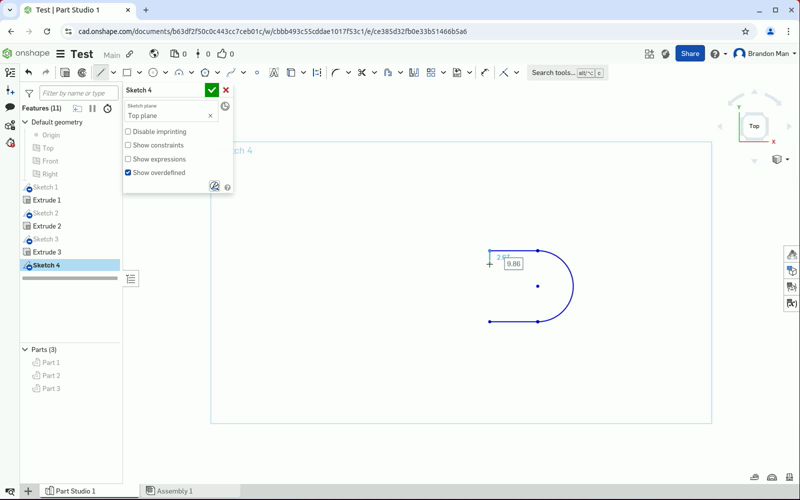
click(489, 263)
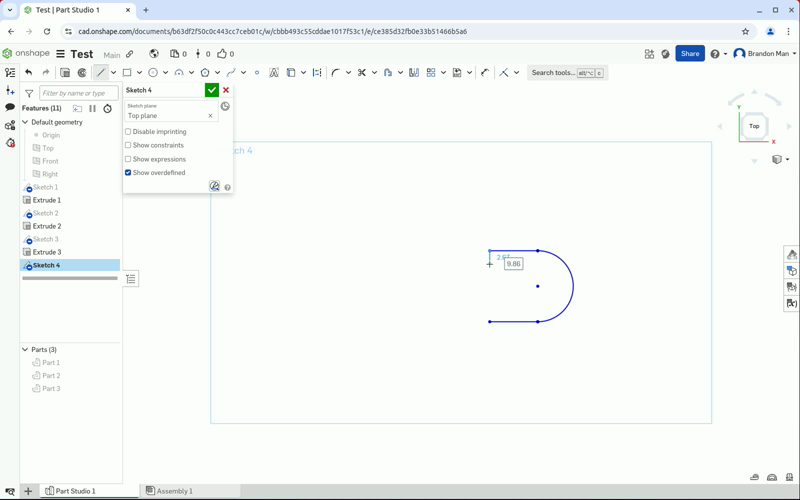
key_up(shift)
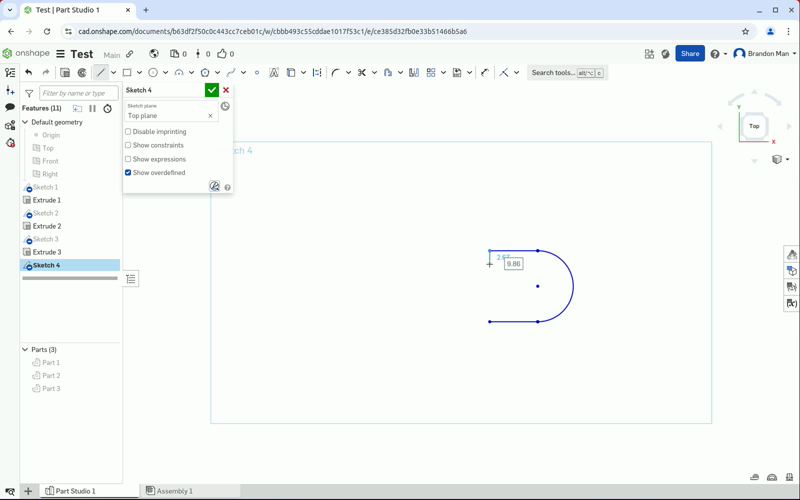
key_down(shift)
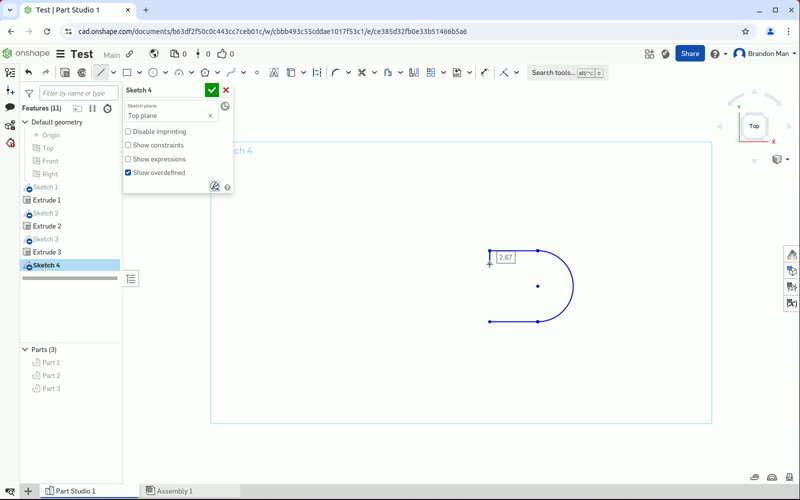
mouse_move(519, 263)
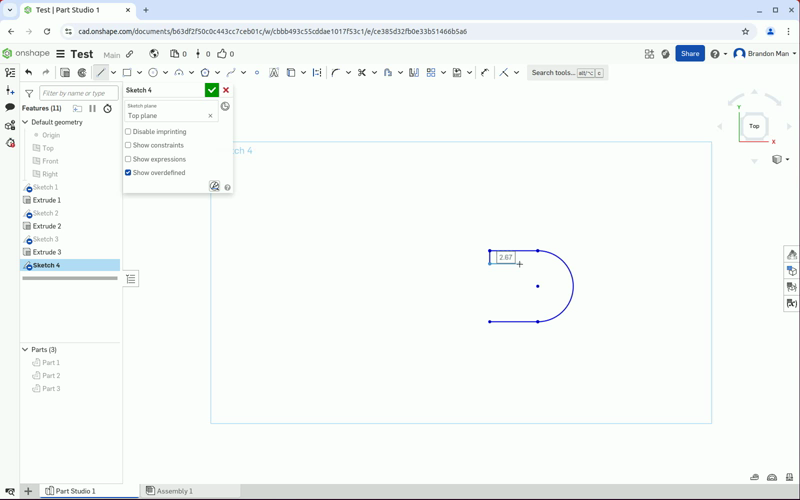
mouse_move(537, 263)
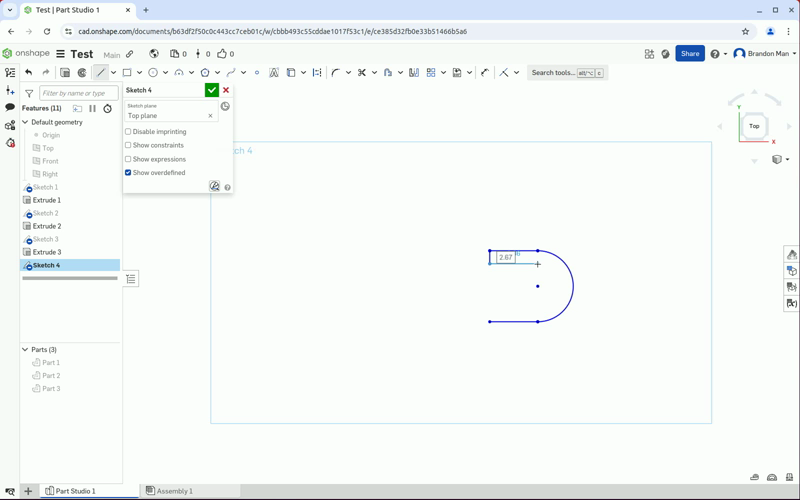
click(537, 263)
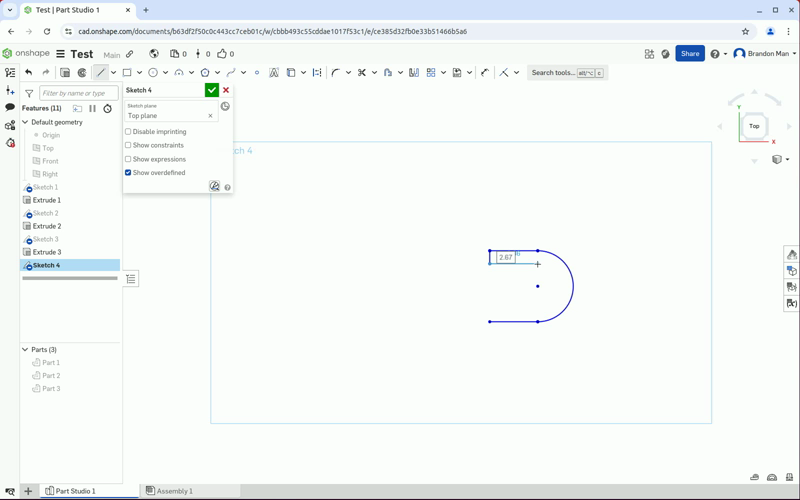
key_up(shift)
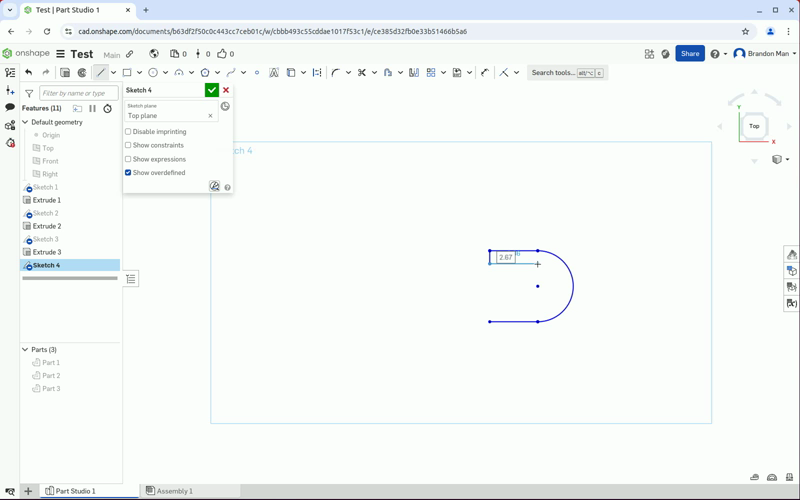
key(esc)
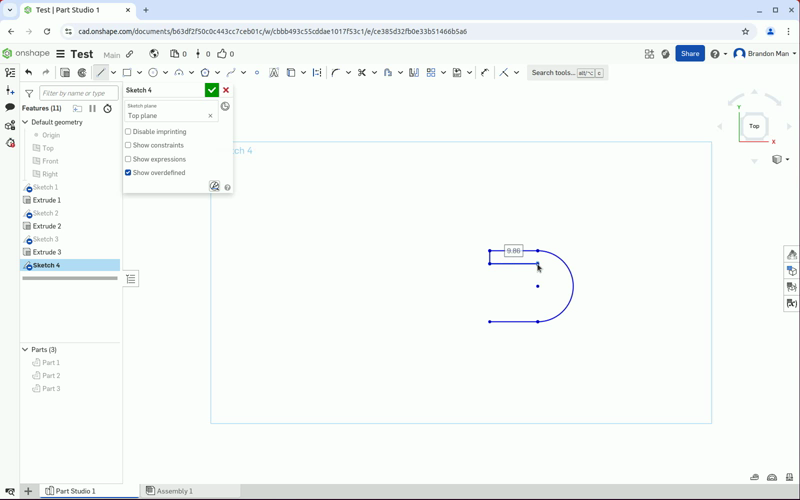
key(a)
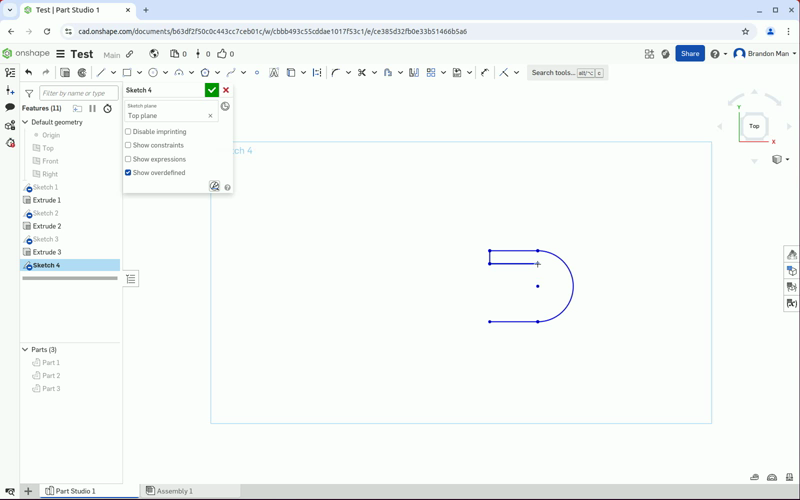
mouse_move(537, 263)
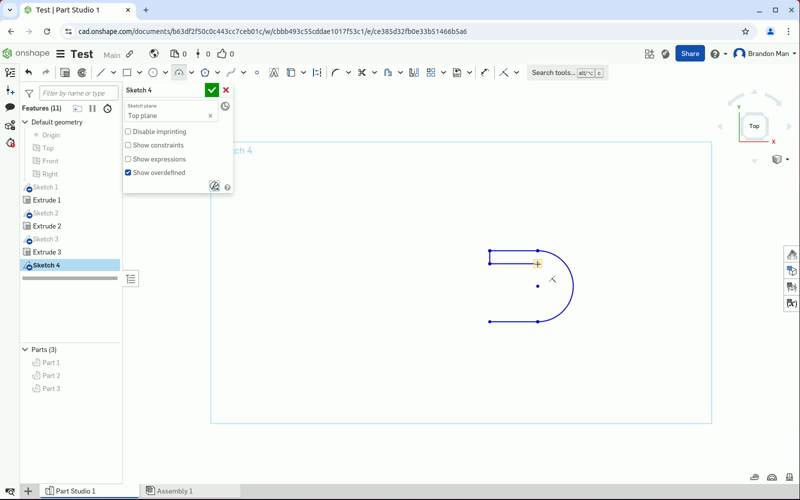
click(537, 263)
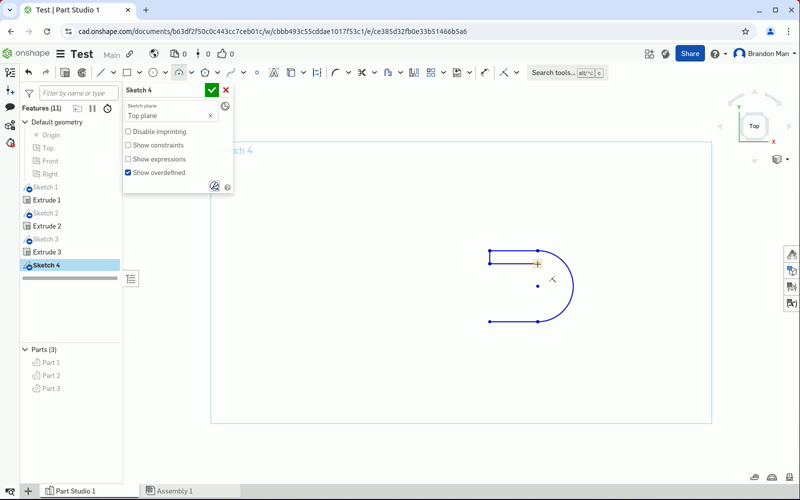
key_down(shift)
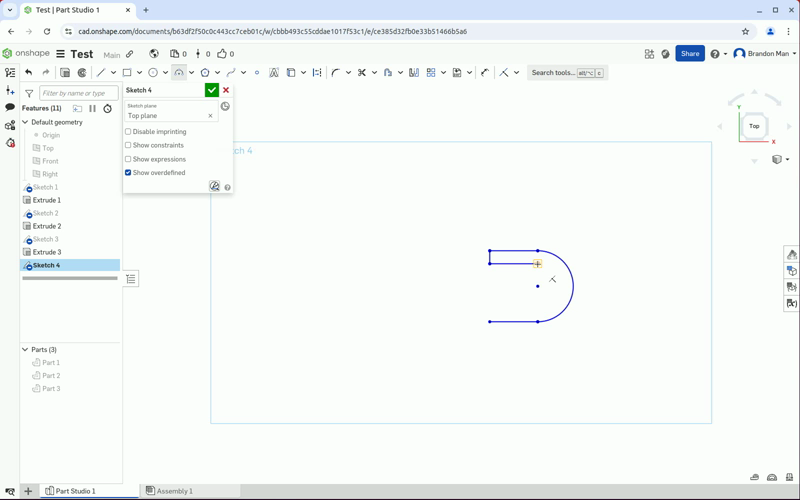
mouse_move(537, 308)
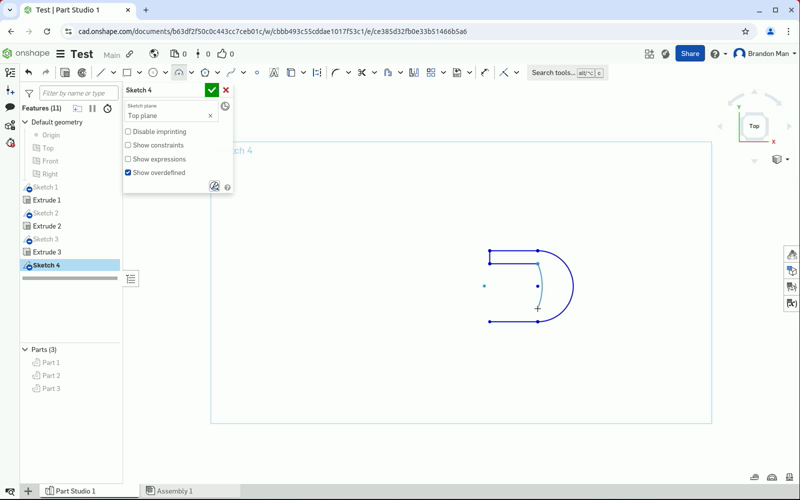
click(537, 308)
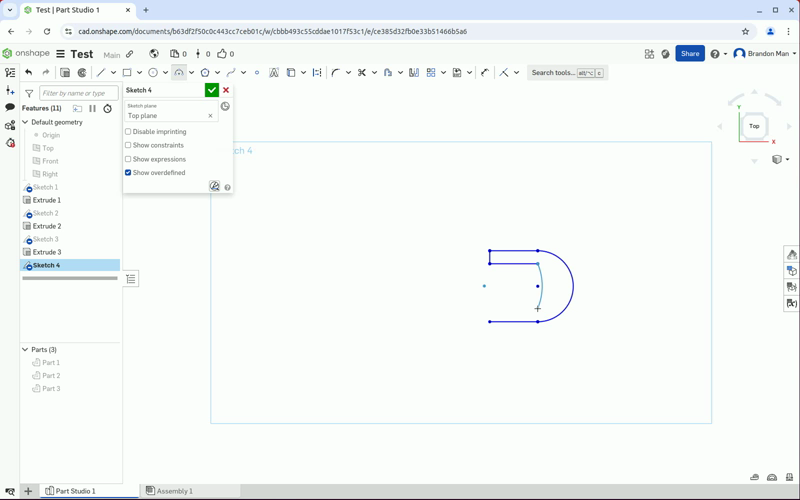
mouse_move(559, 285)
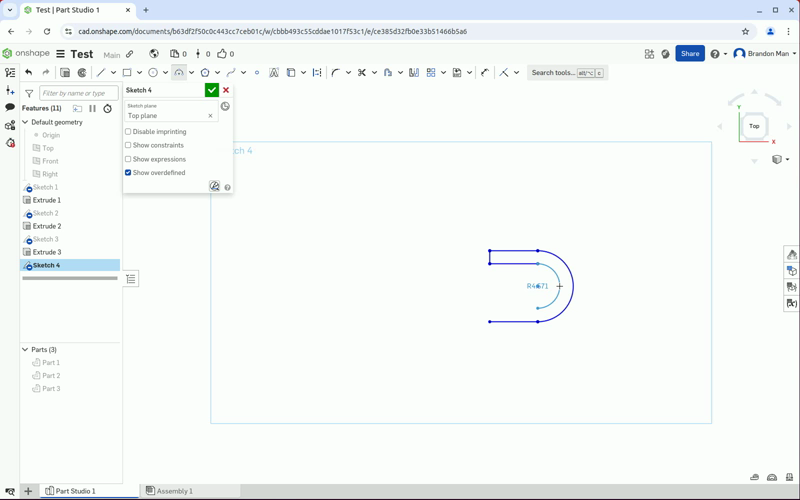
click(559, 285)
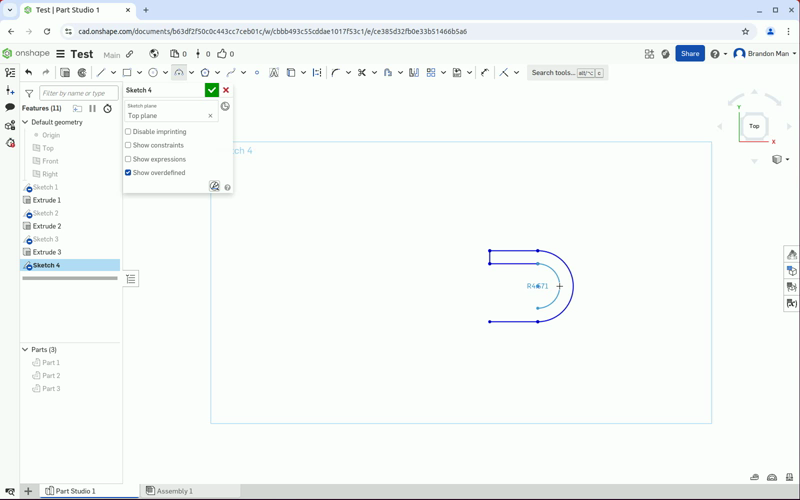
key_up(shift)
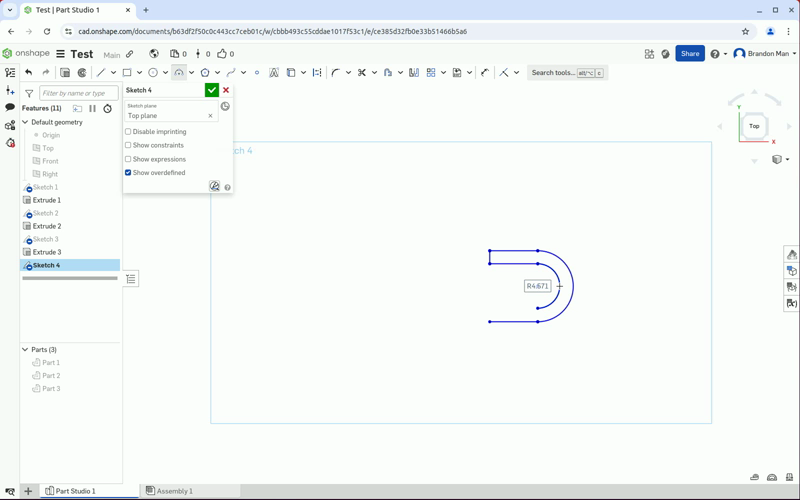
key(esc)
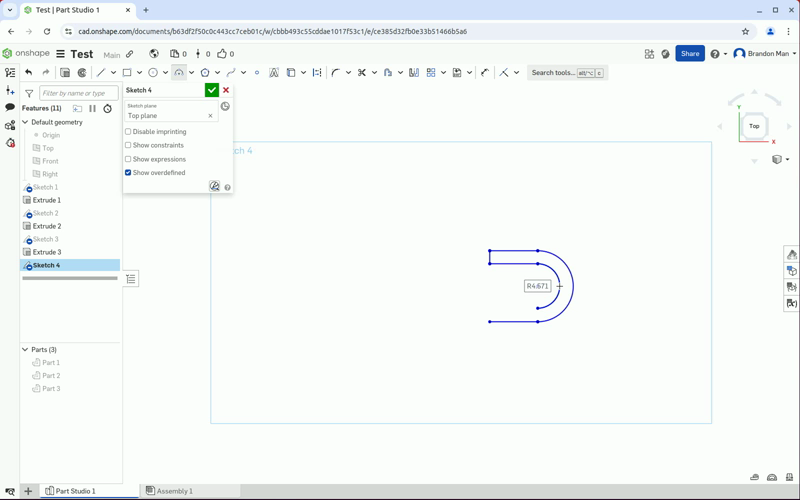
key(l)
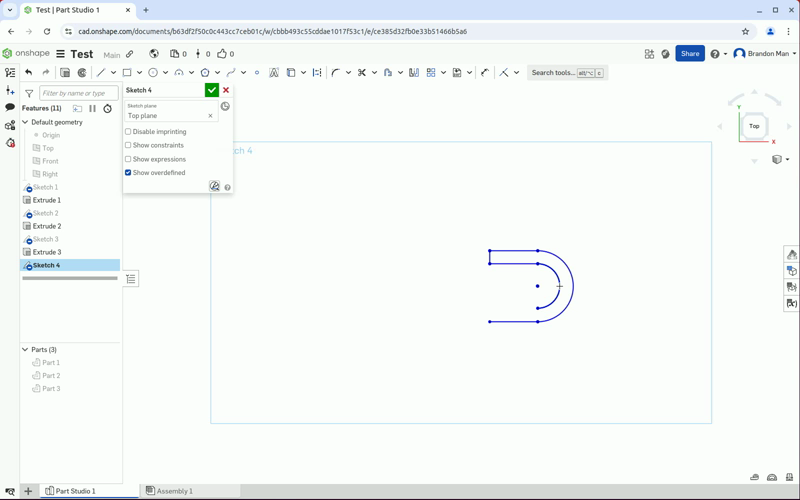
mouse_move(537, 308)
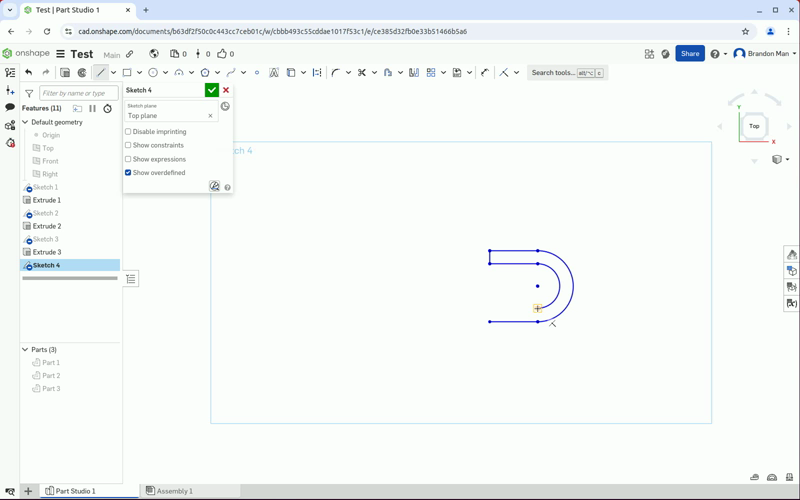
click(537, 308)
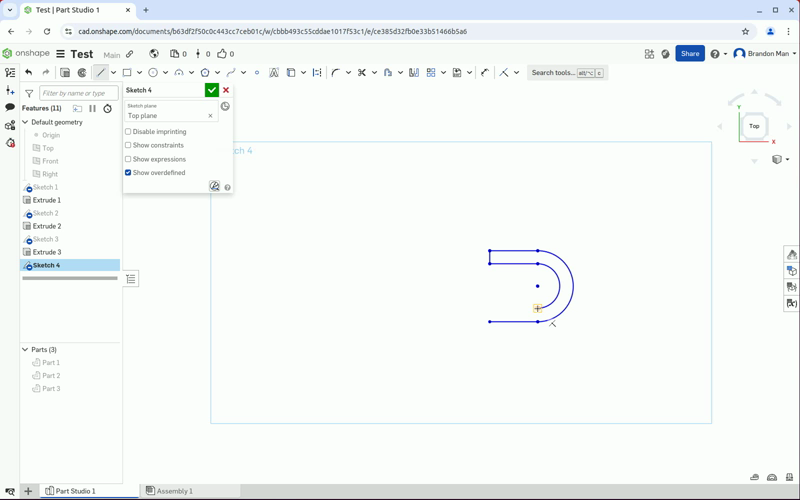
key_down(shift)
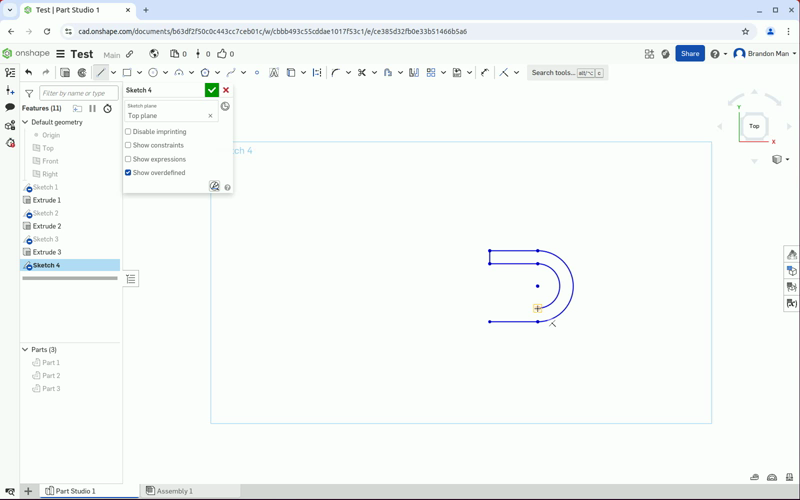
mouse_move(567, 308)
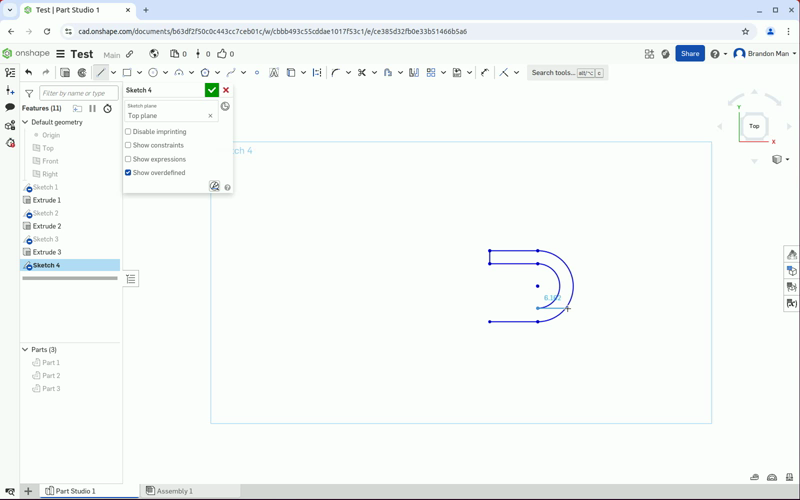
mouse_move(489, 308)
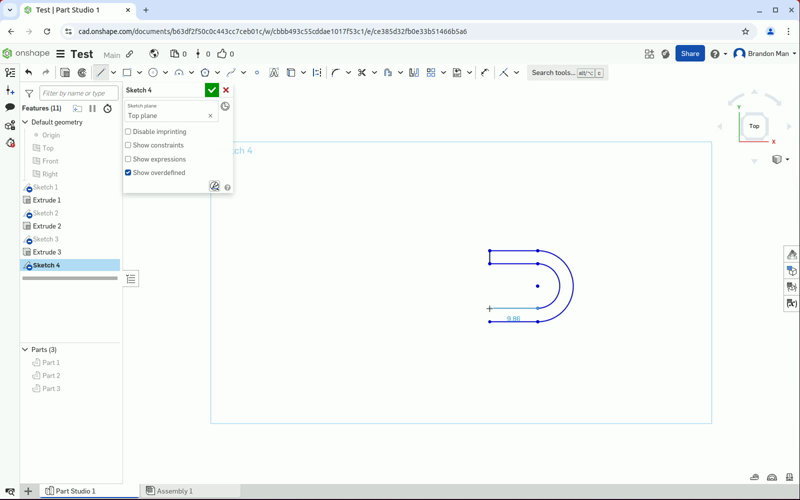
click(489, 308)
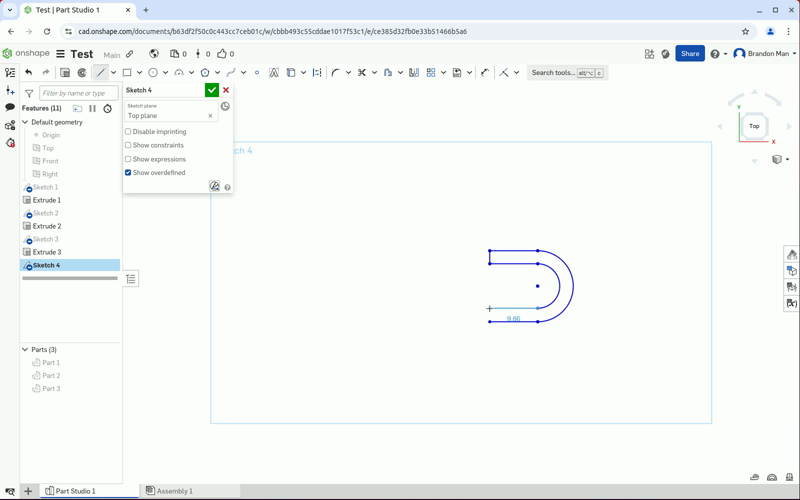
key_up(shift)
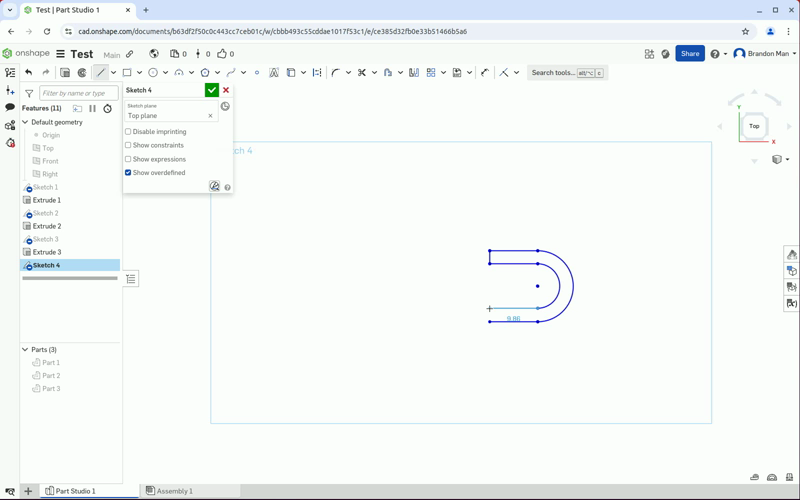
mouse_move(519, 308)
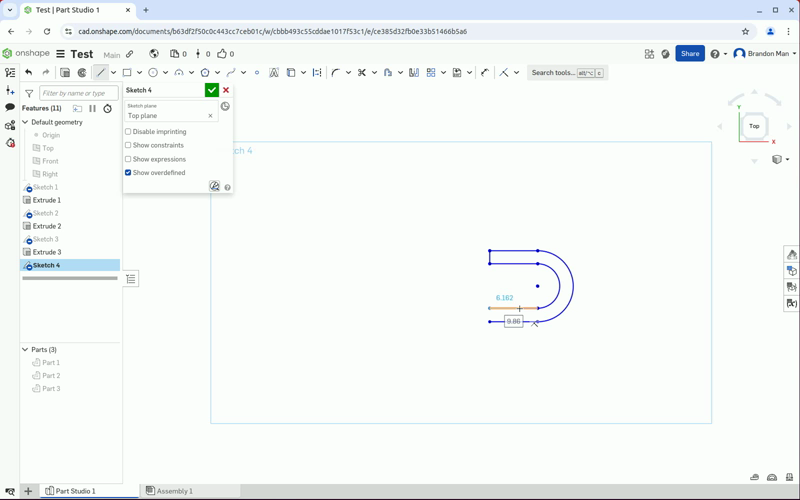
key_down(shift)
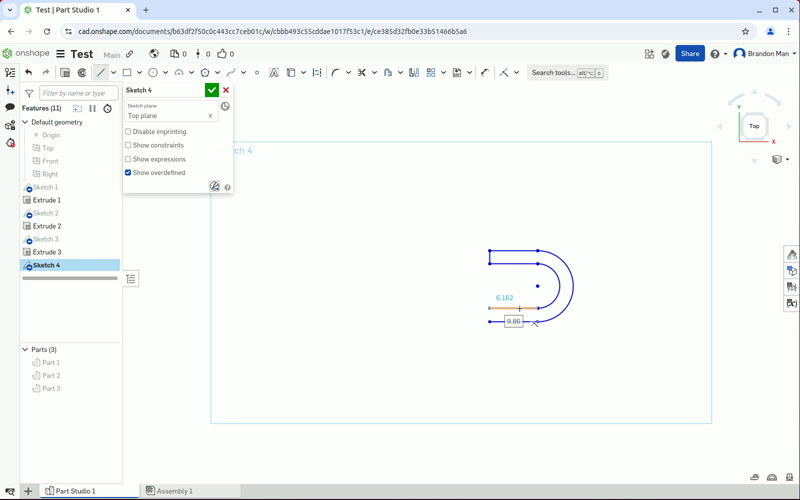
mouse_move(489, 321)
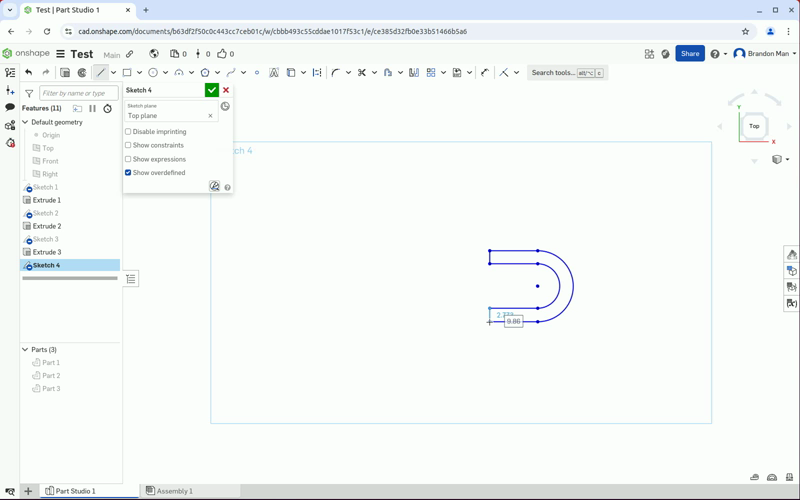
key_up(shift)
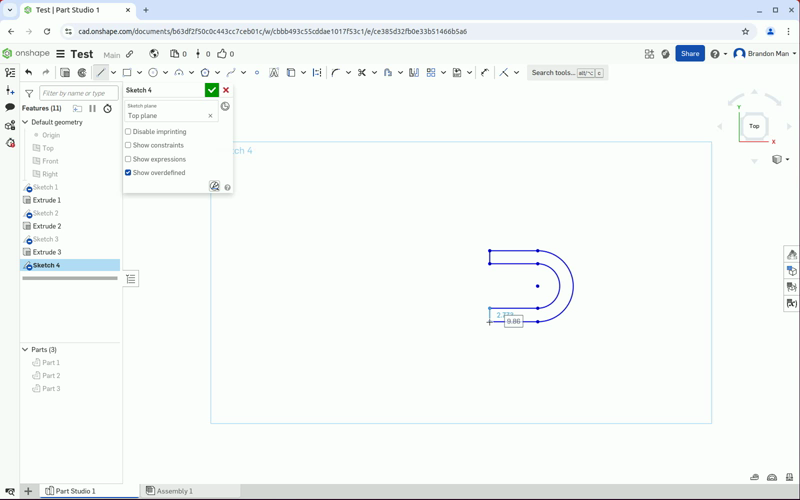
click(489, 321)
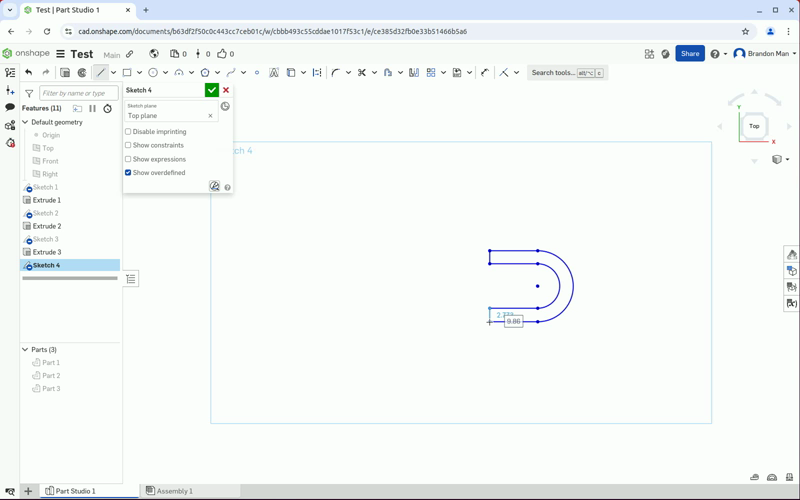
key(esc)
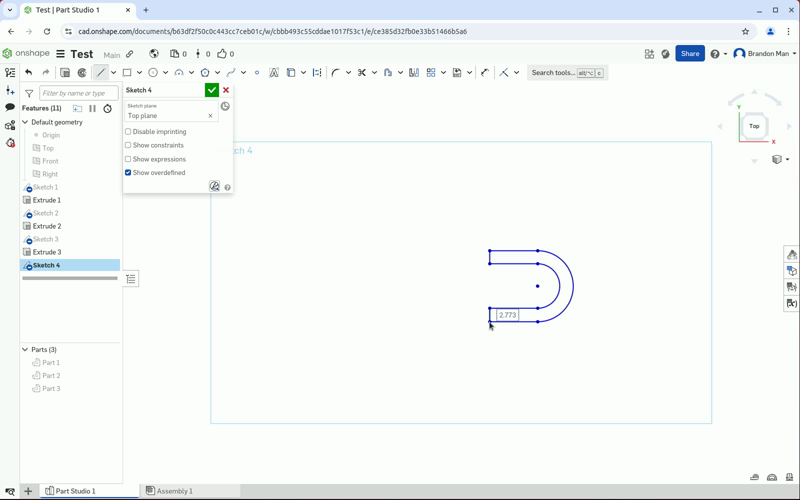
mouse_move(520, 257)
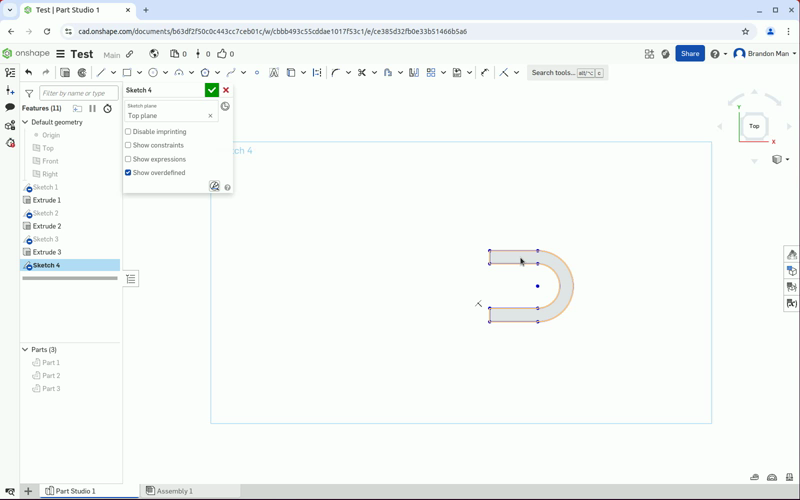
scroll(6)
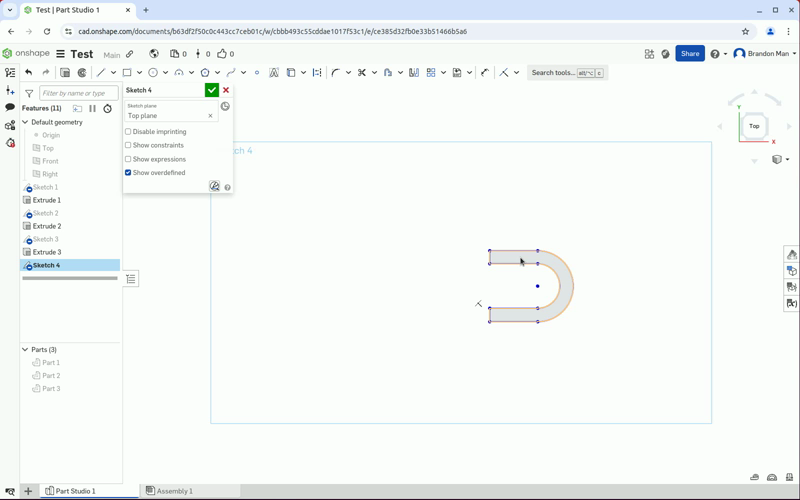
scroll(6)
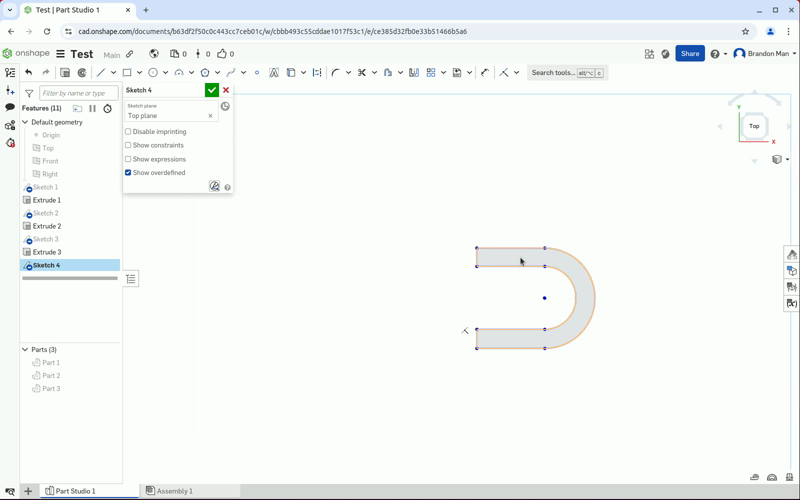
scroll(6)
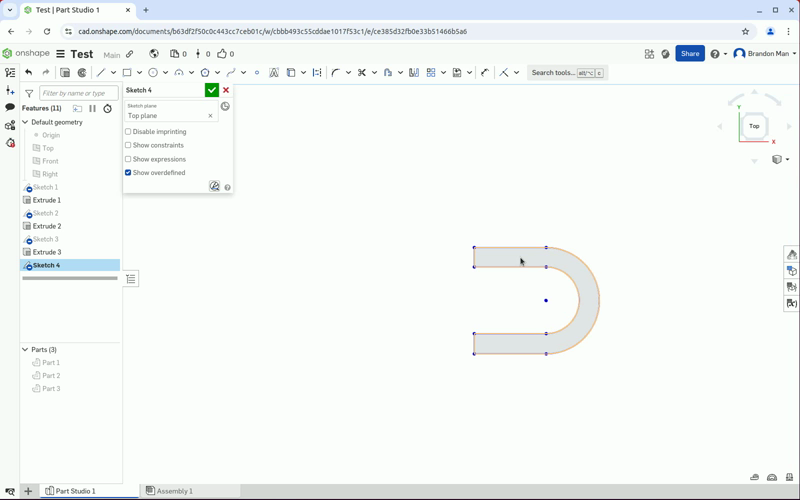
scroll(6)
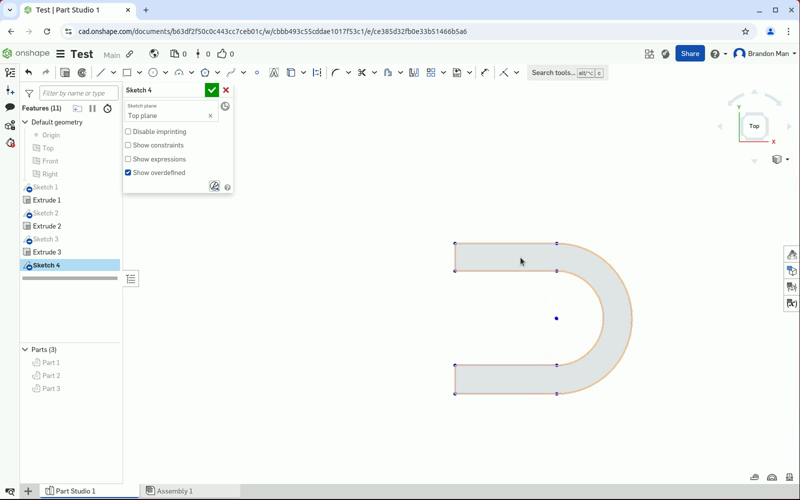
scroll(6)
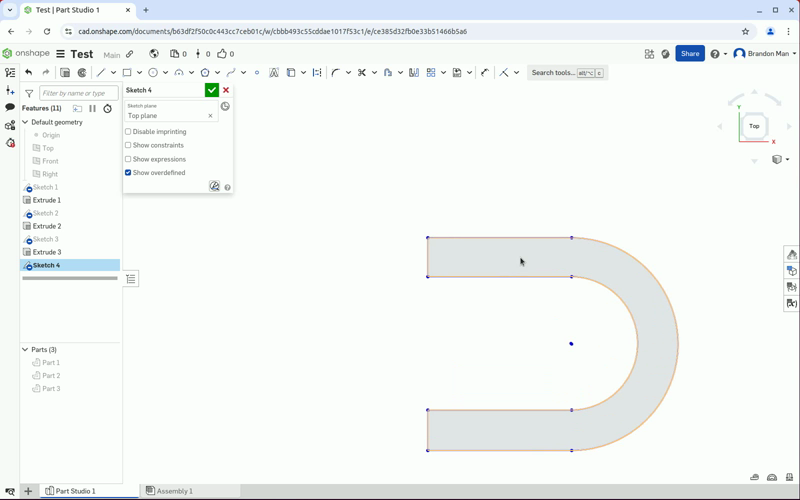
scroll(6)
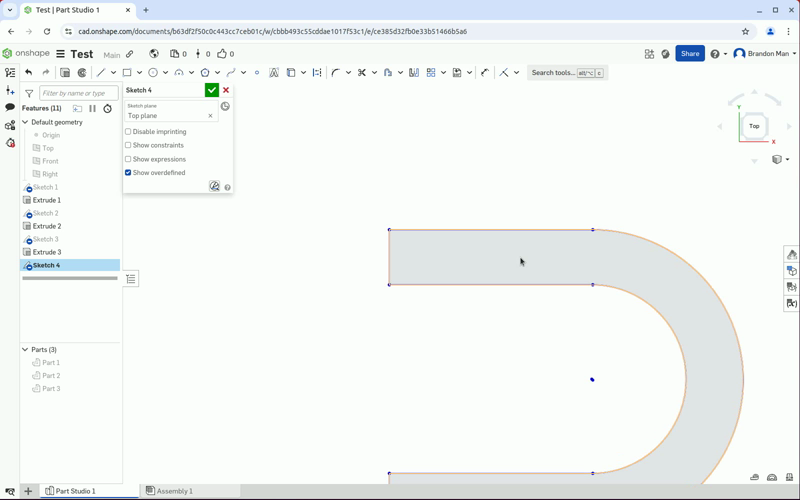
scroll(6)
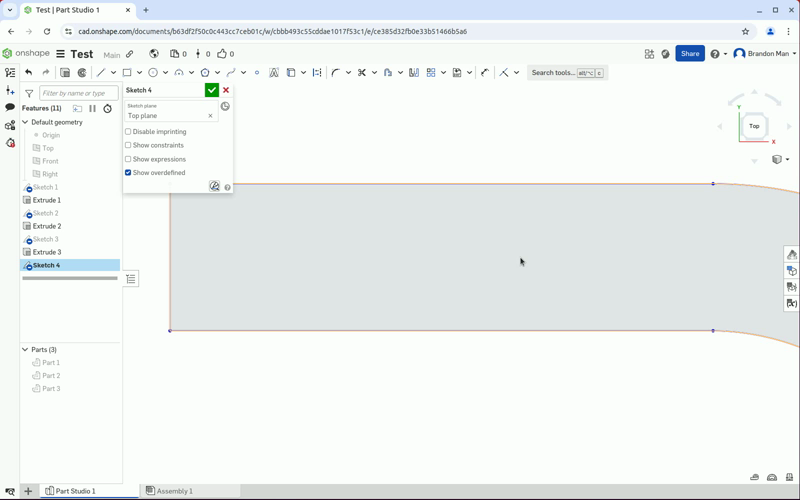
click(520, 257)
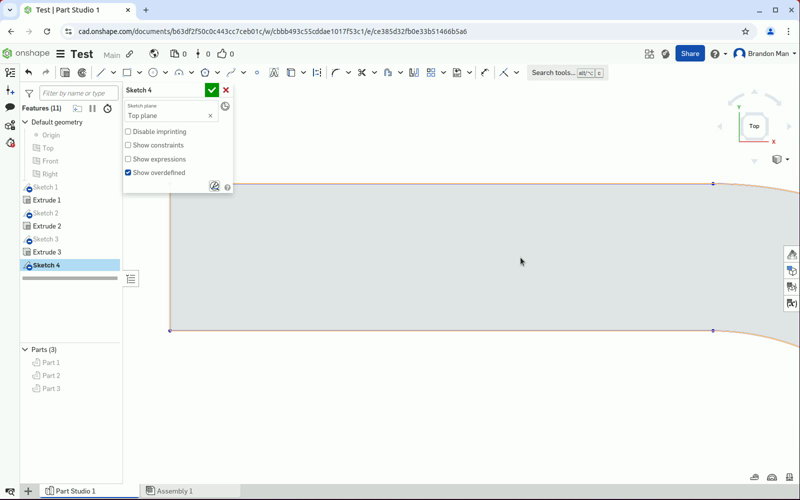
scroll(-6)
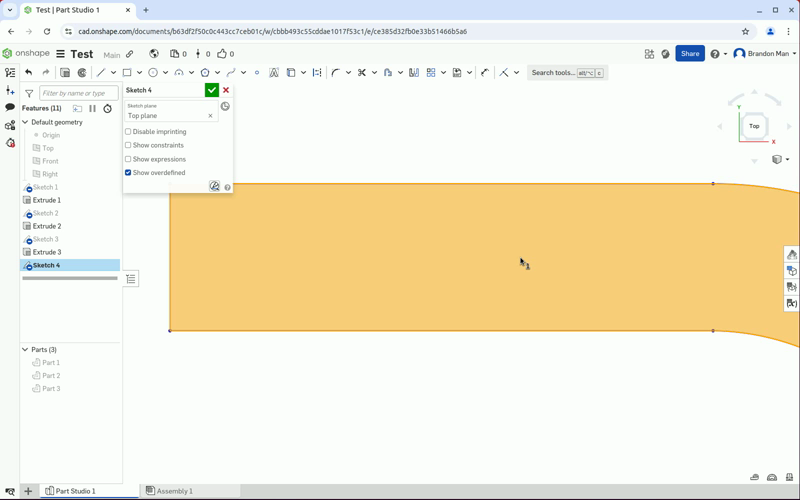
scroll(-6)
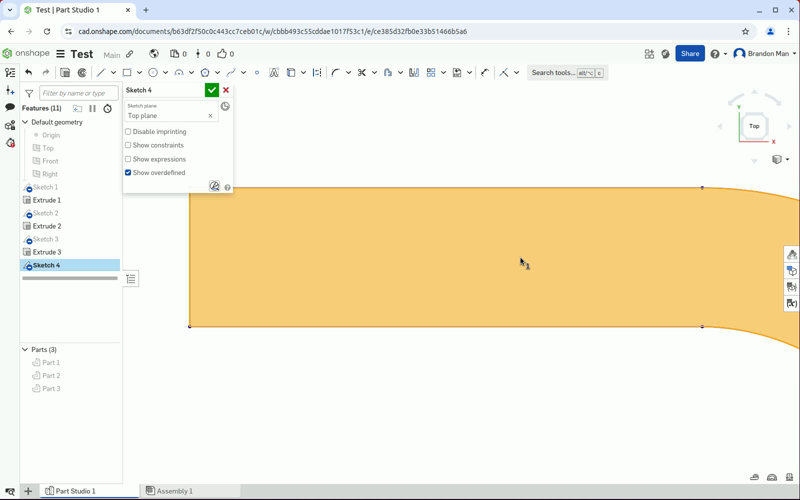
scroll(-6)
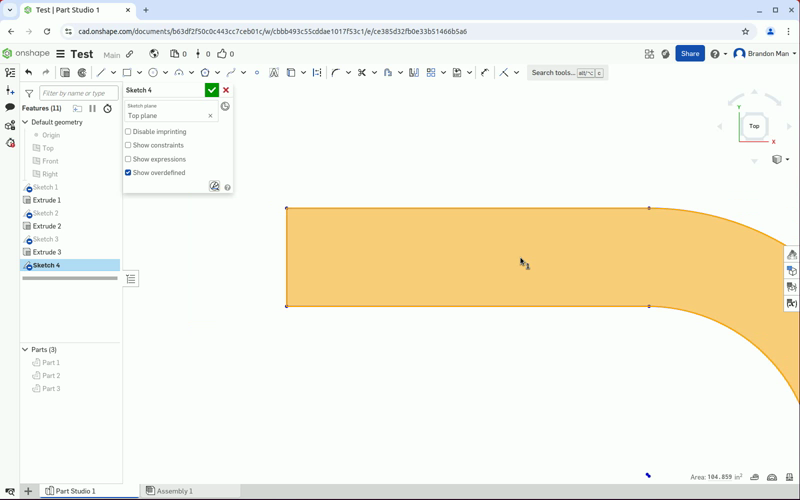
scroll(-6)
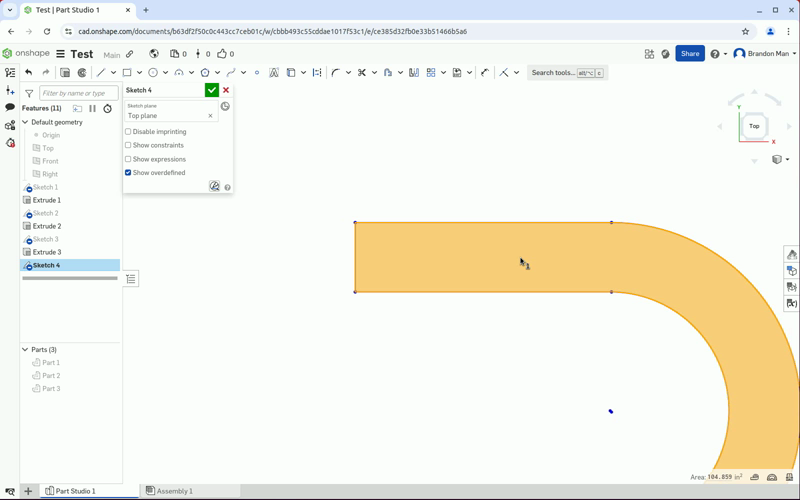
scroll(-6)
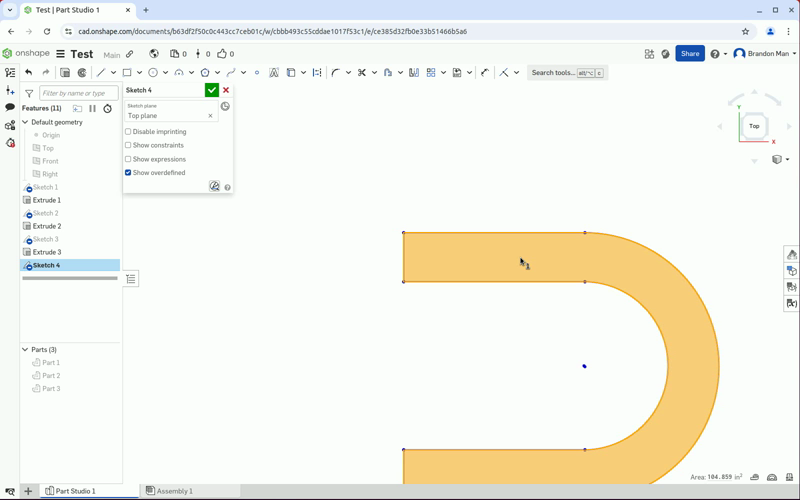
scroll(-6)
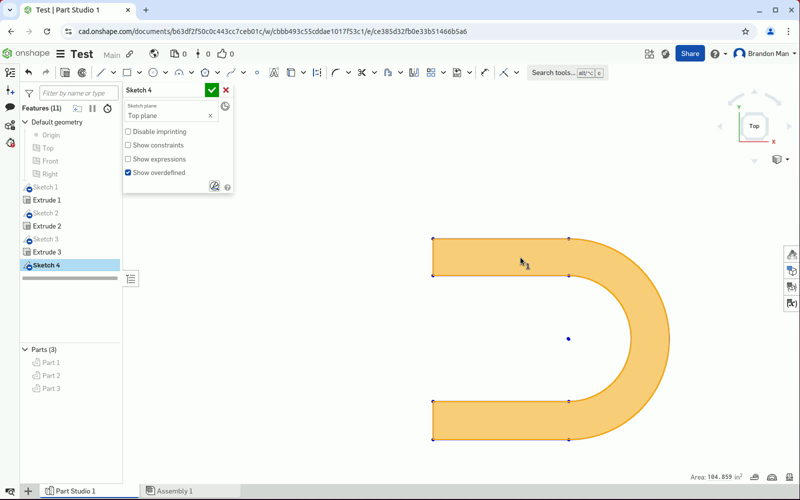
scroll(-6)
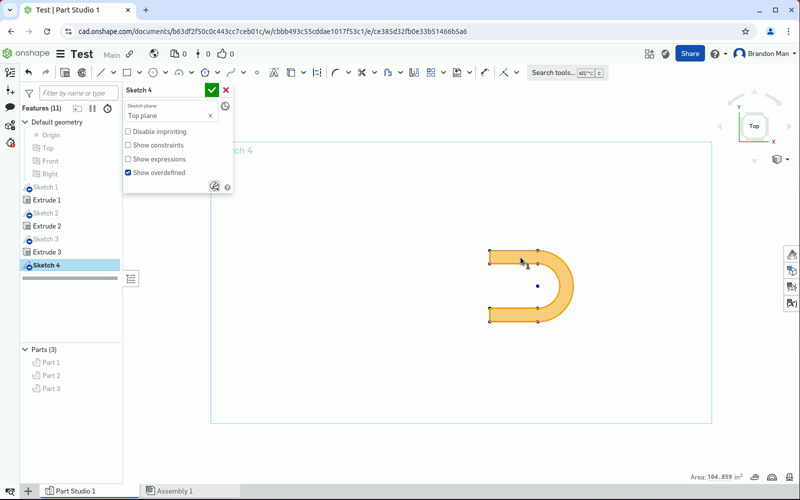
mouse_move(73, 352)
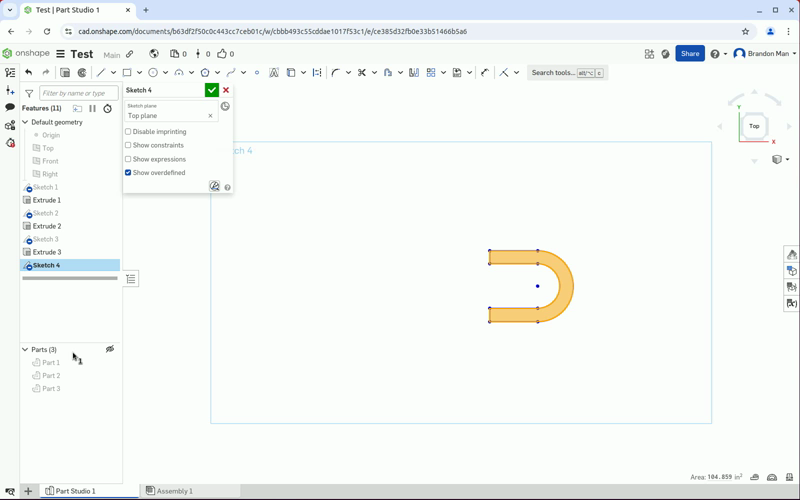
key(shift+y)
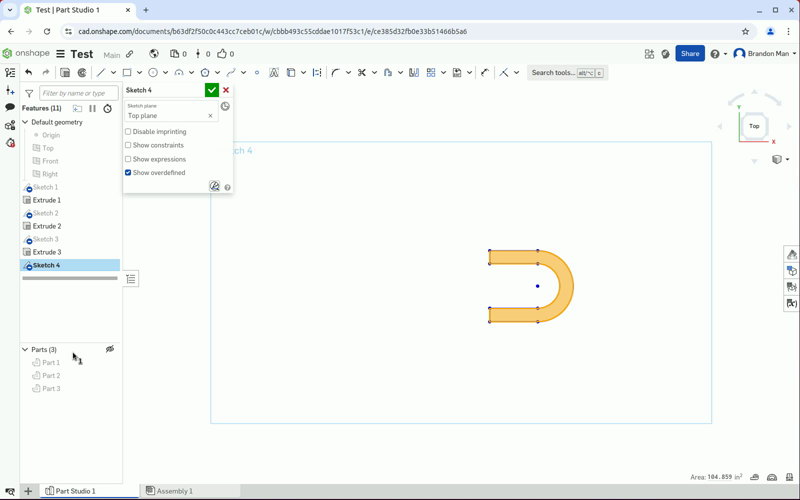
key(shift+e)
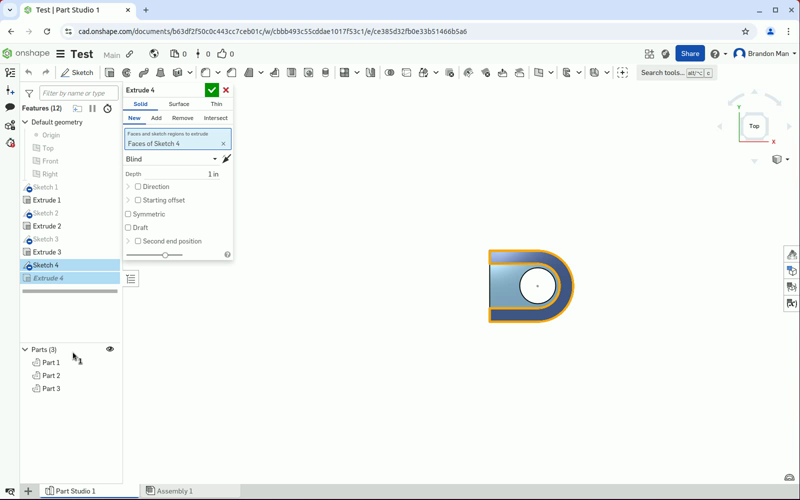
mouse_move(143, 106)
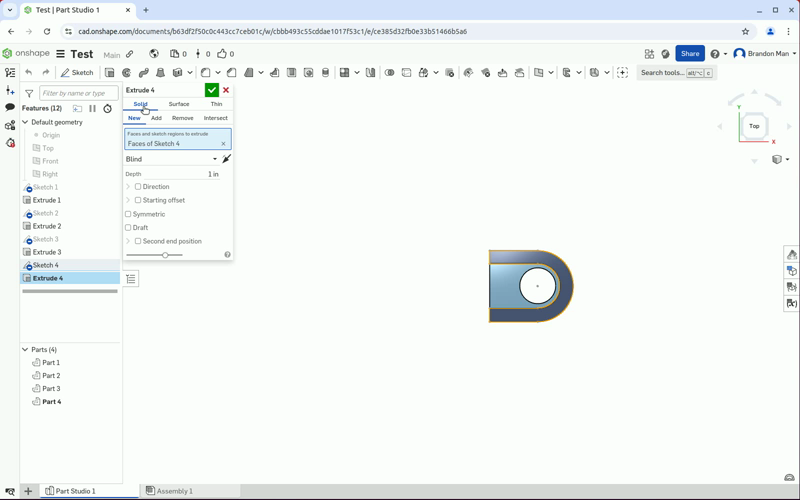
click(143, 106)
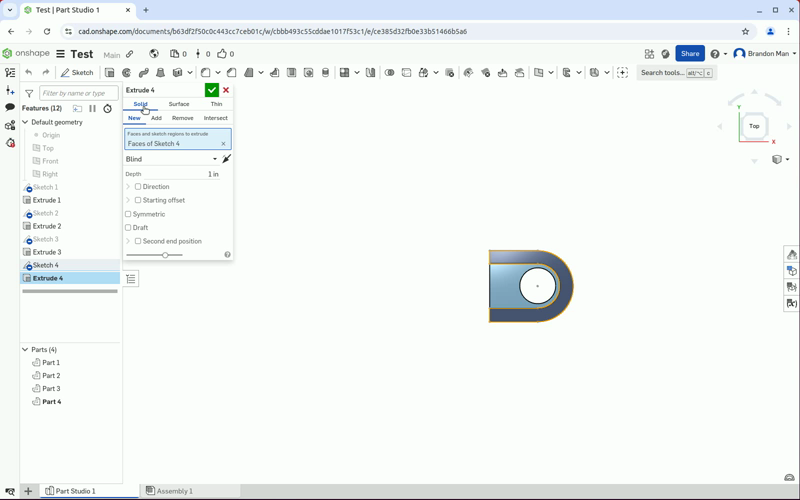
mouse_move(186, 120)
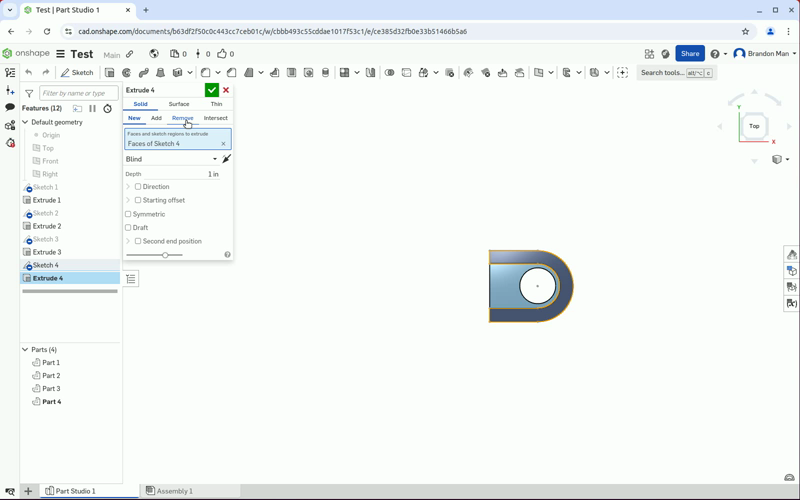
click(186, 120)
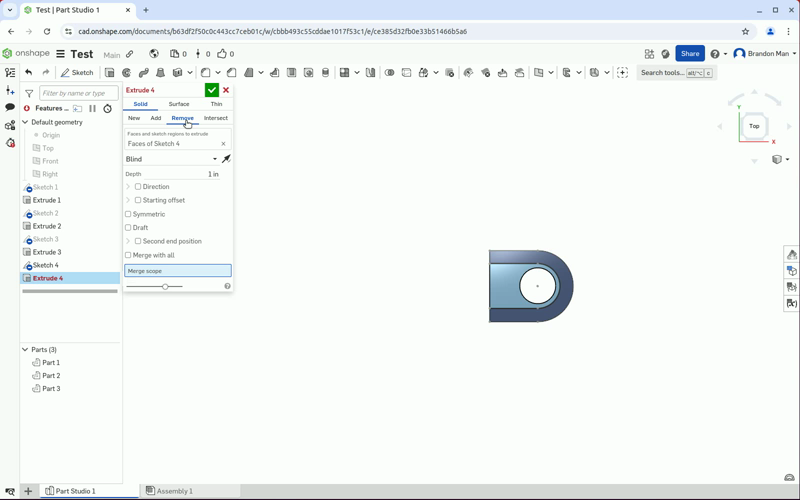
key(tab, 4)
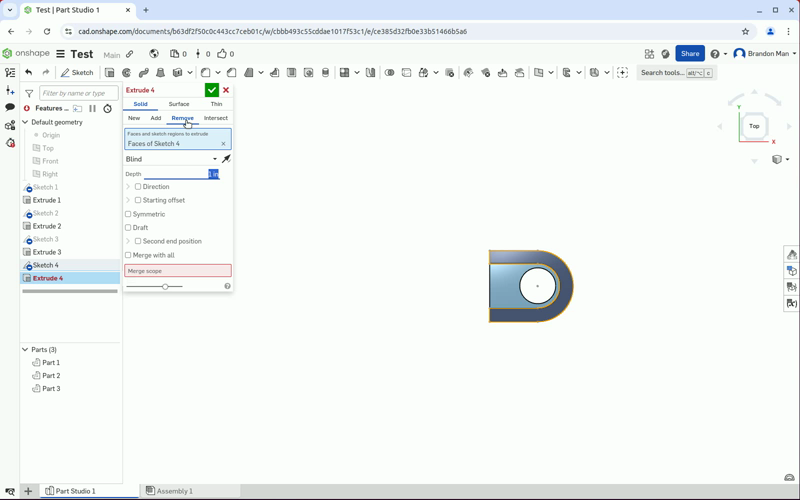
text(-3.37)
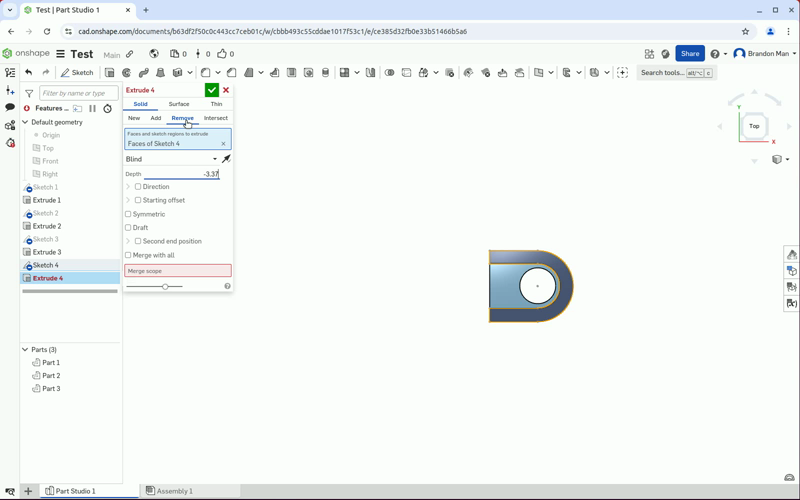
key(tab, 3)
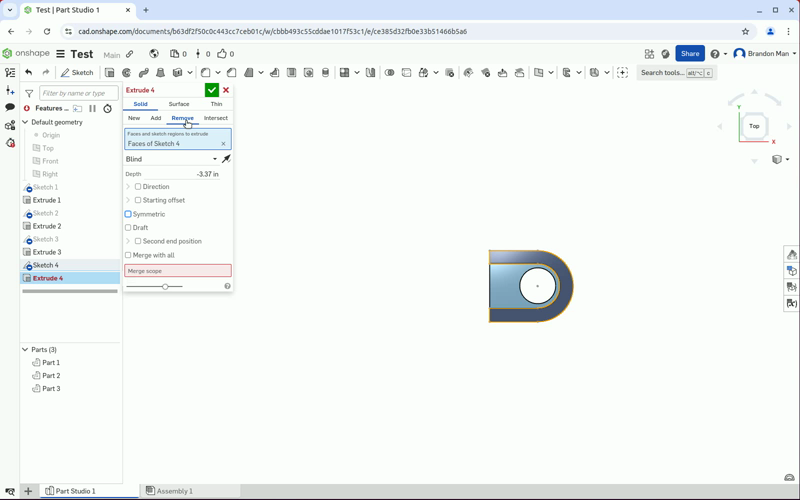
key(space)
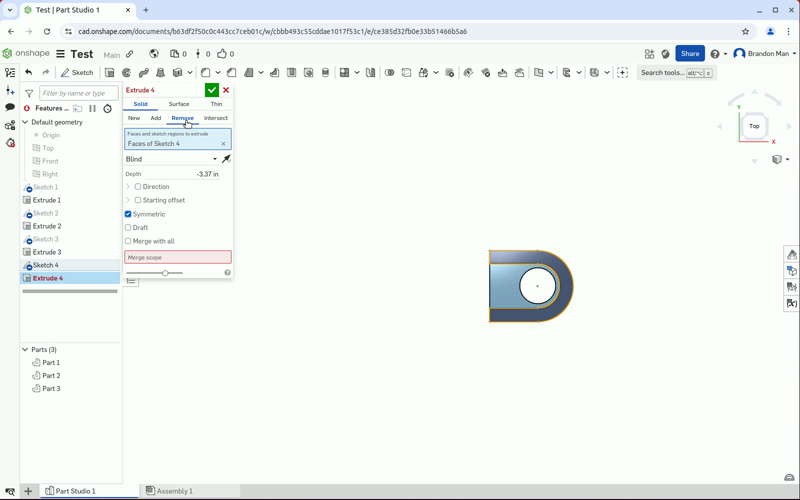
key(tab, 2)
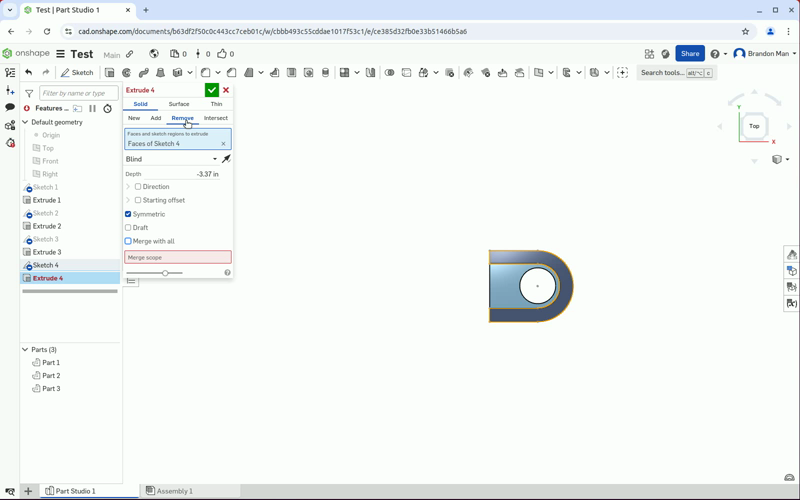
key(space)
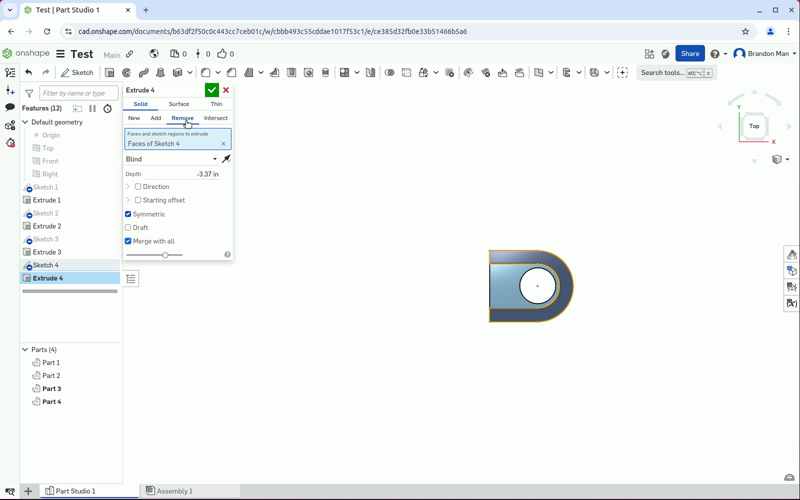
key(enter)
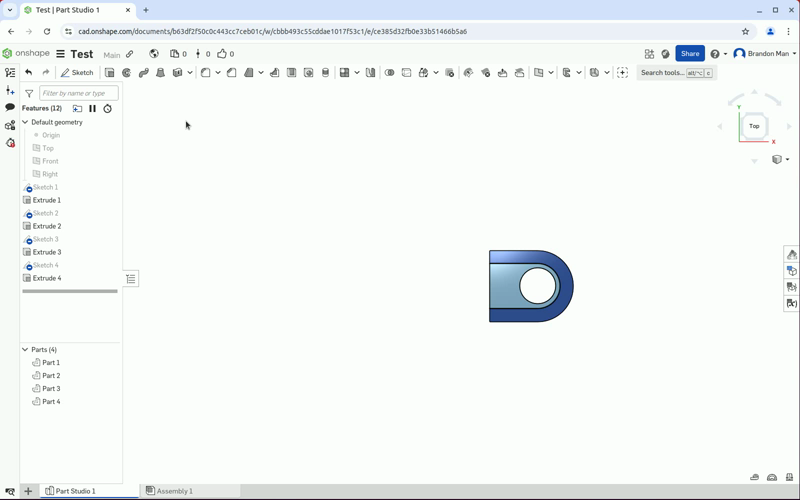
key(shift+h)
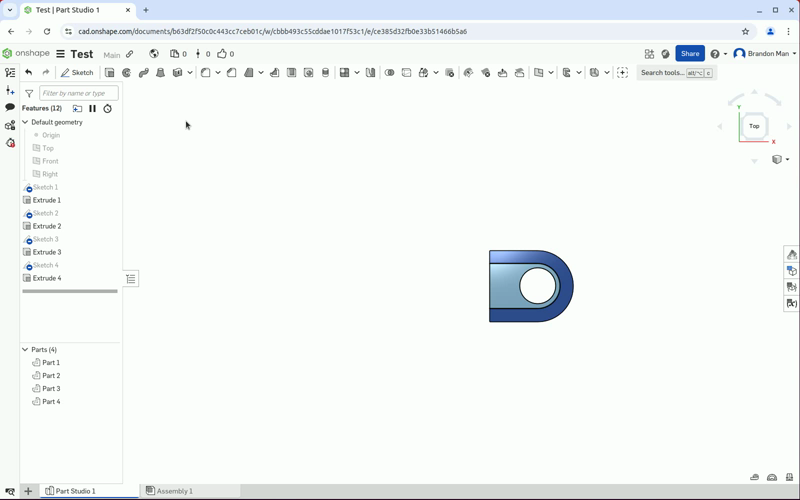
key(shift+h)
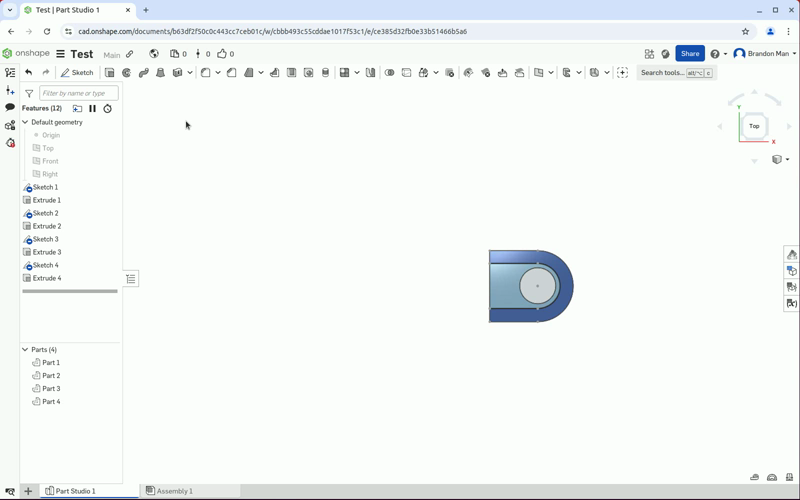
key(shift+7)
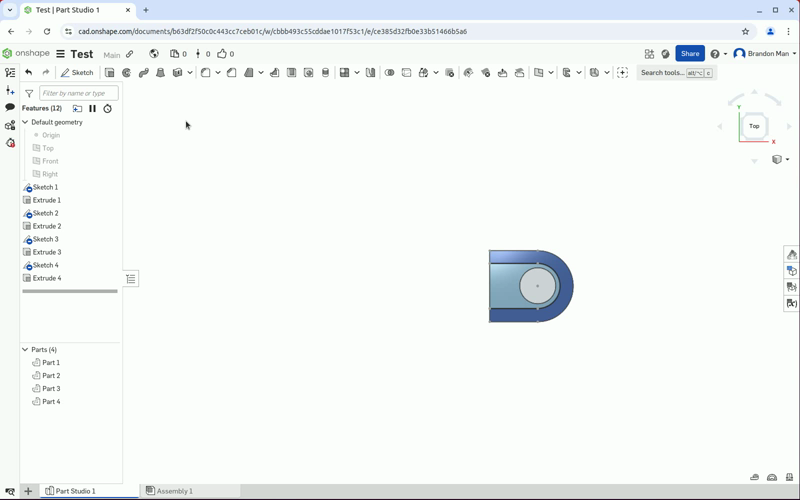
key(up, 3)
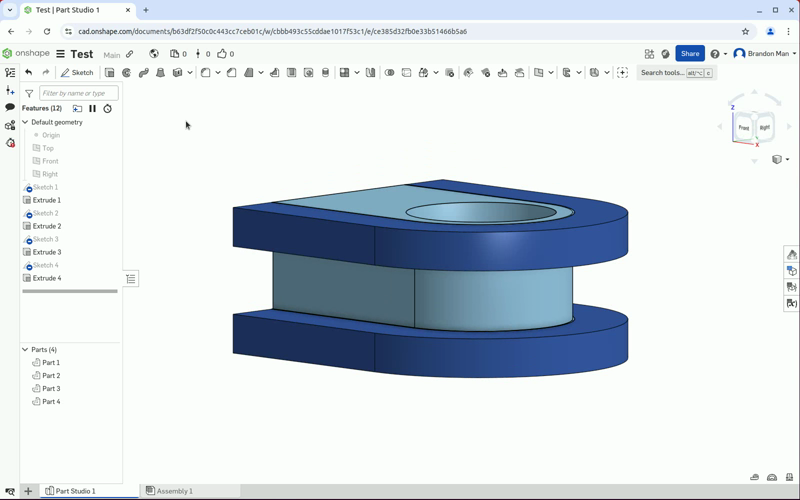
key(left, 3)
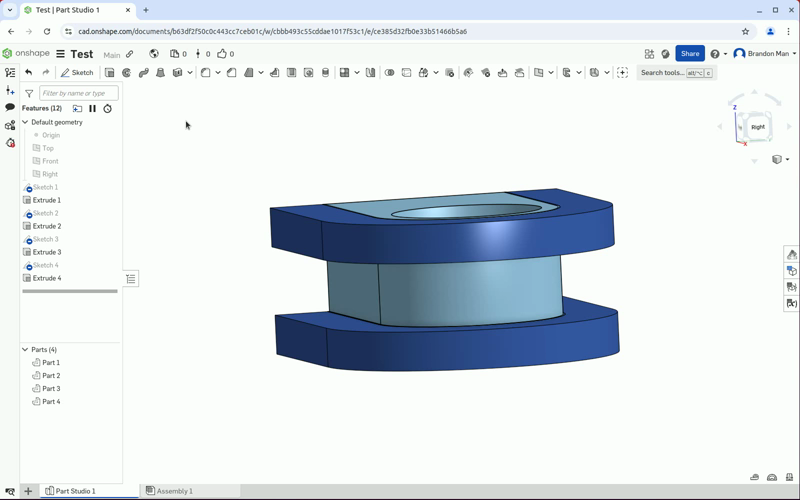
key(right, 3)
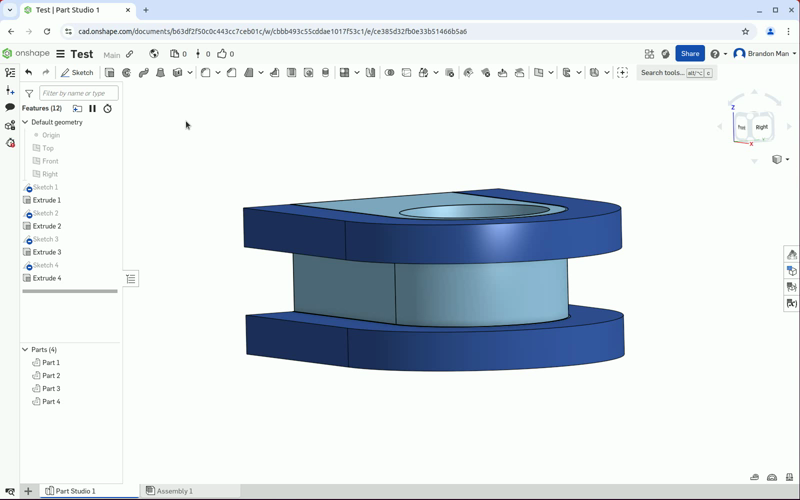
key(down, 3)
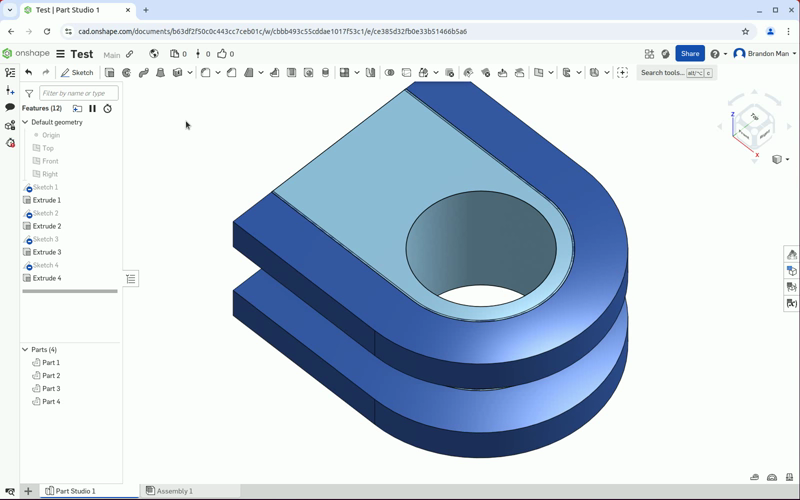
mouse_move(73, 189)
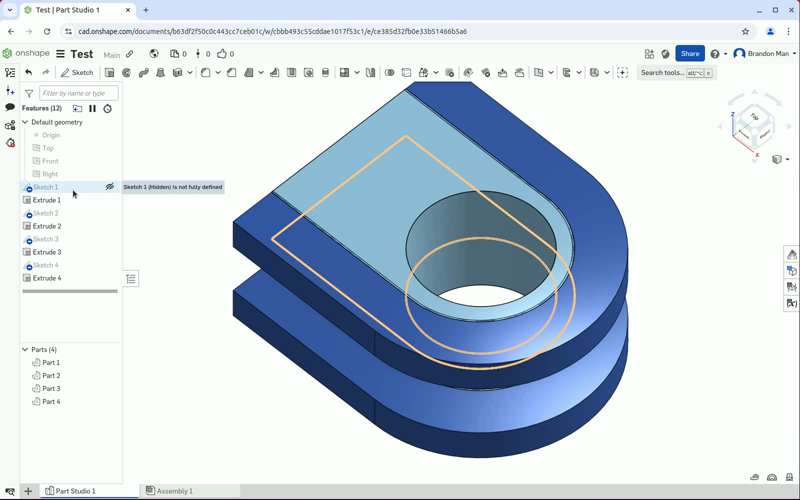
click(73, 189)